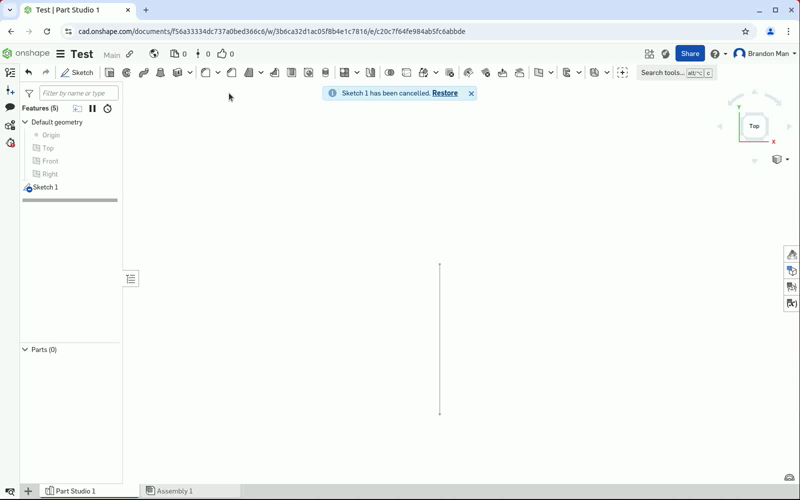
key(shift+h)
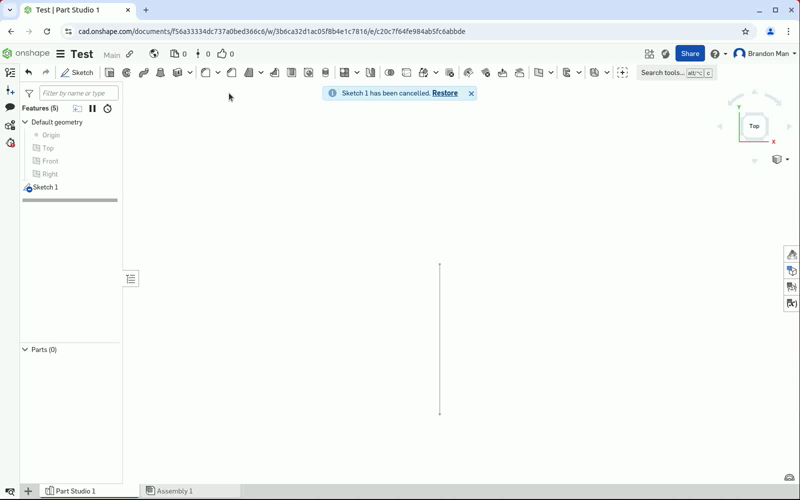
key(shift+s)
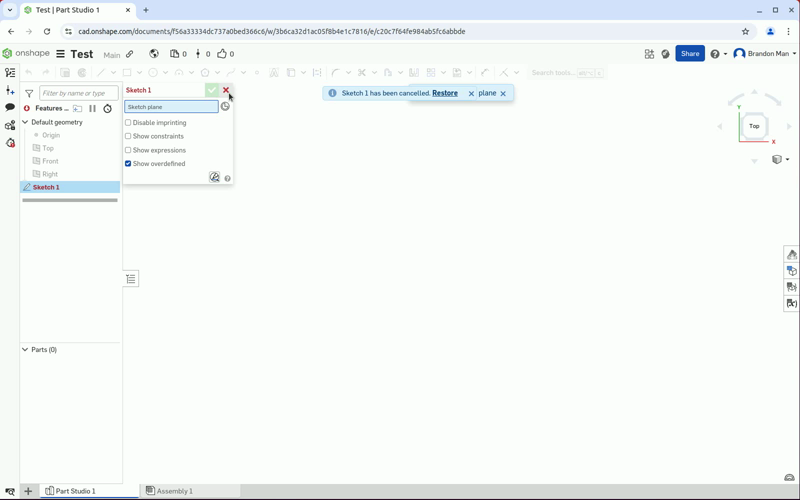
mouse_move(73, 150)
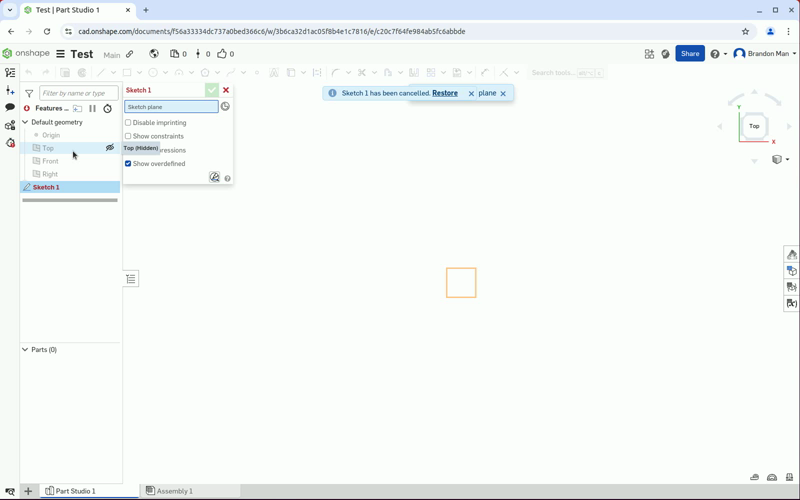
click(73, 150)
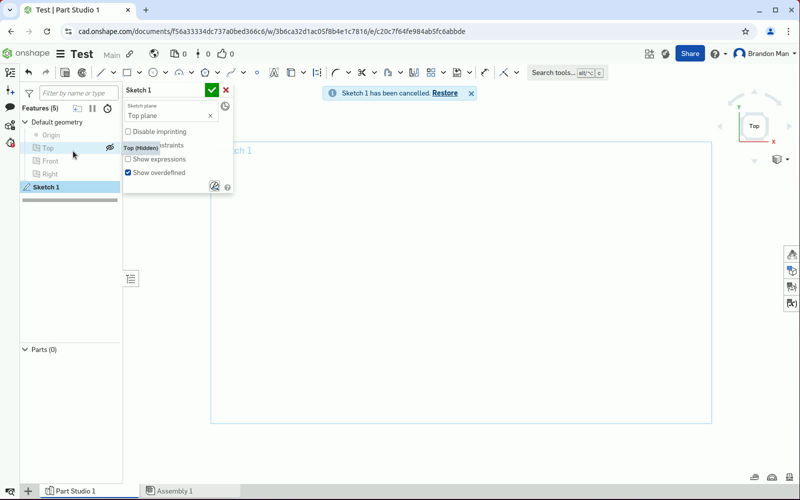
mouse_move(73, 352)
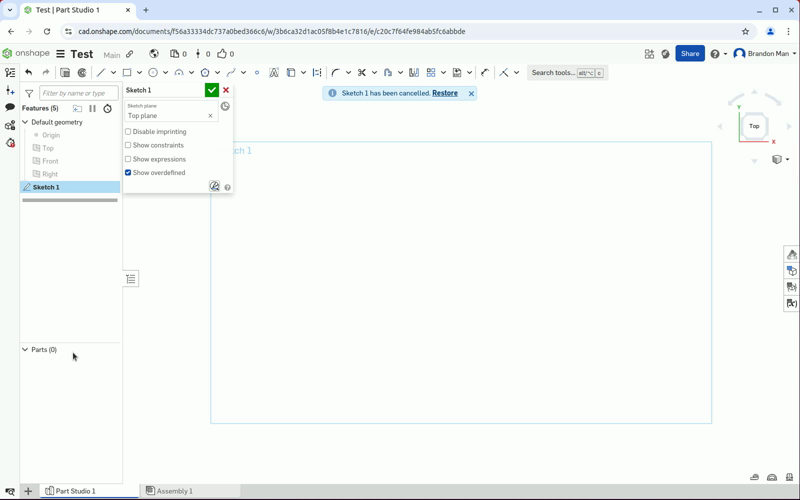
key(y)
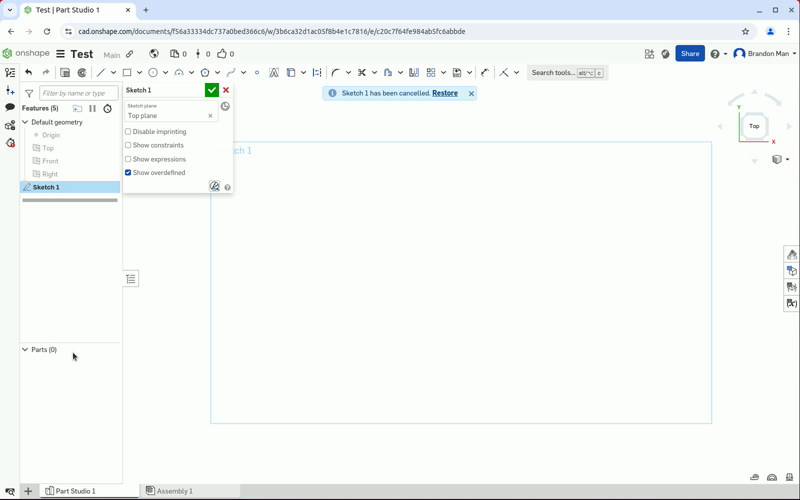
key(l)
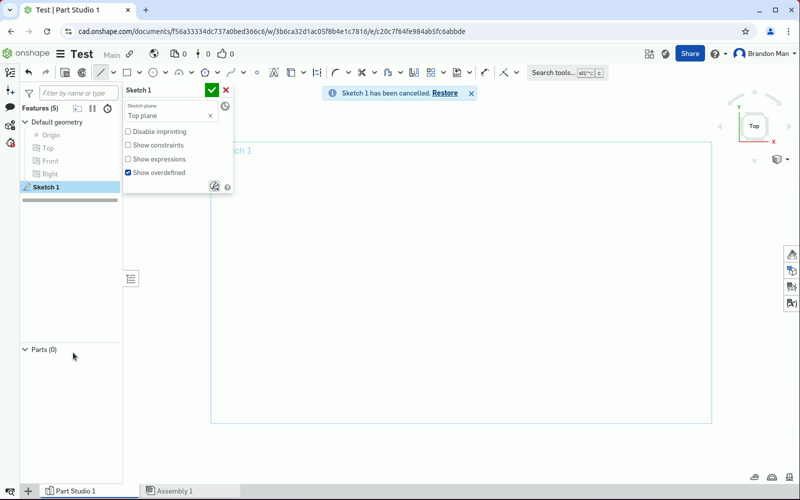
key_down(shift)
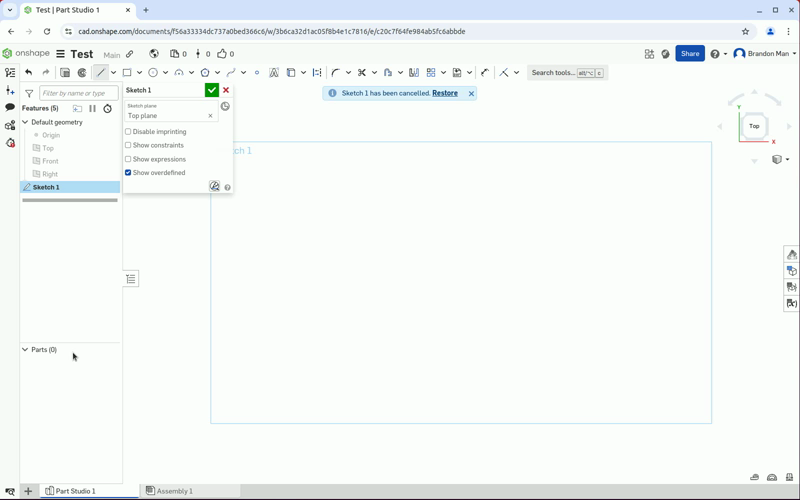
mouse_move(348, 395)
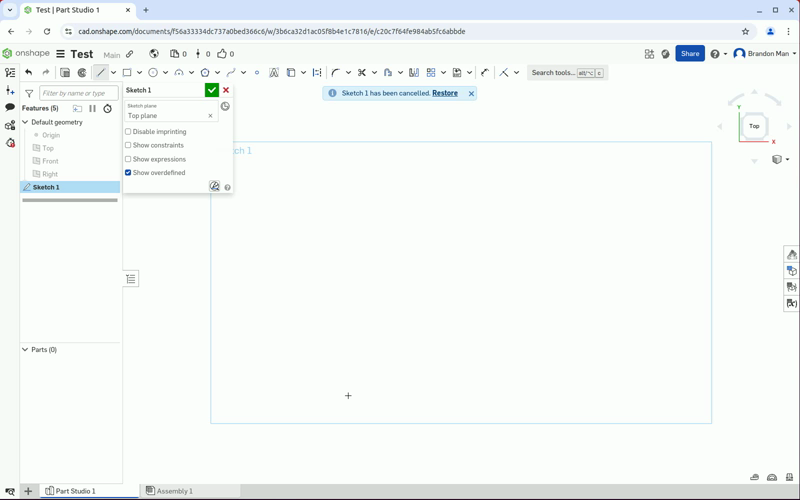
click(348, 395)
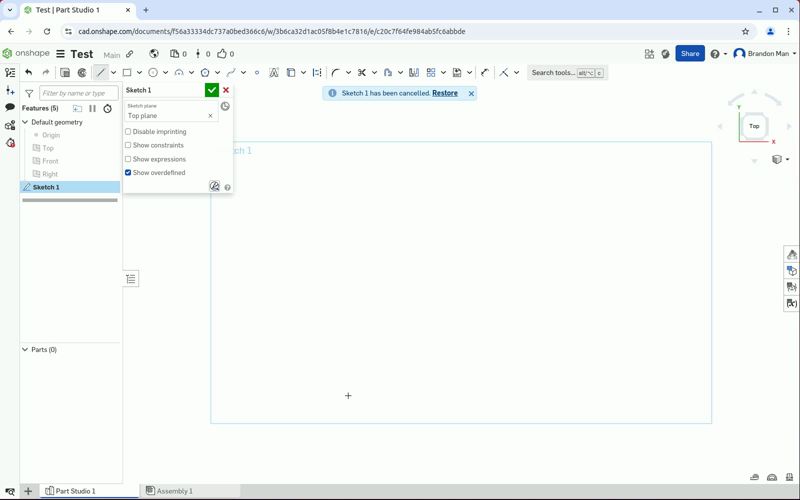
key_up(shift)
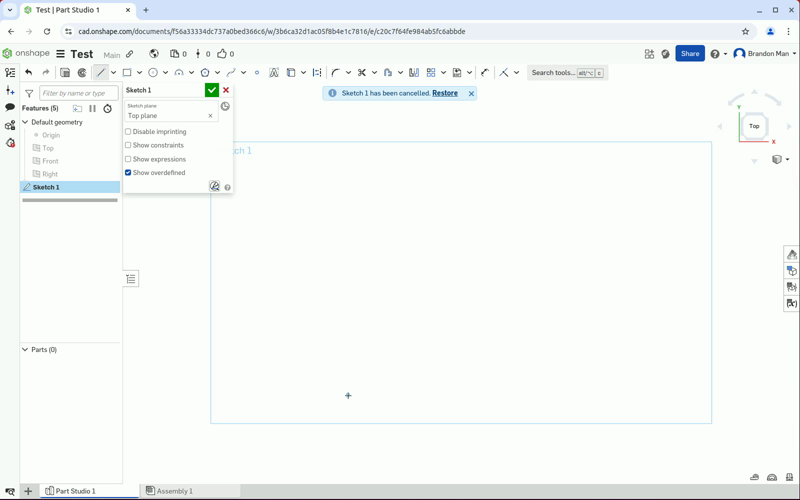
key_down(shift)
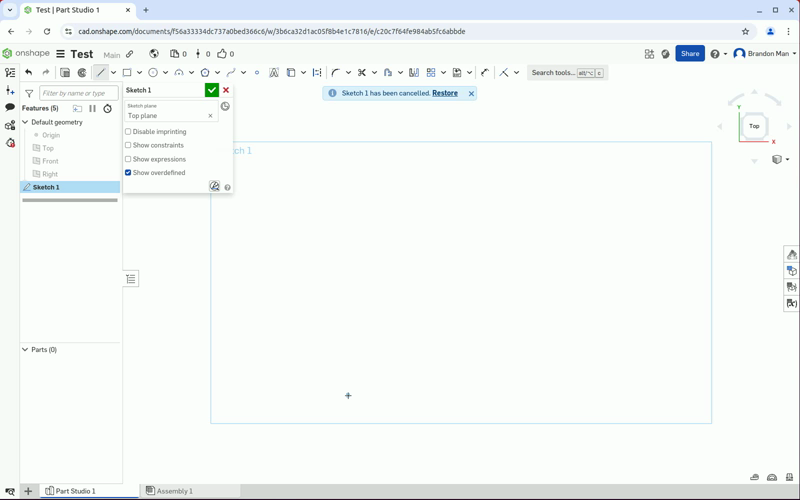
mouse_move(572, 395)
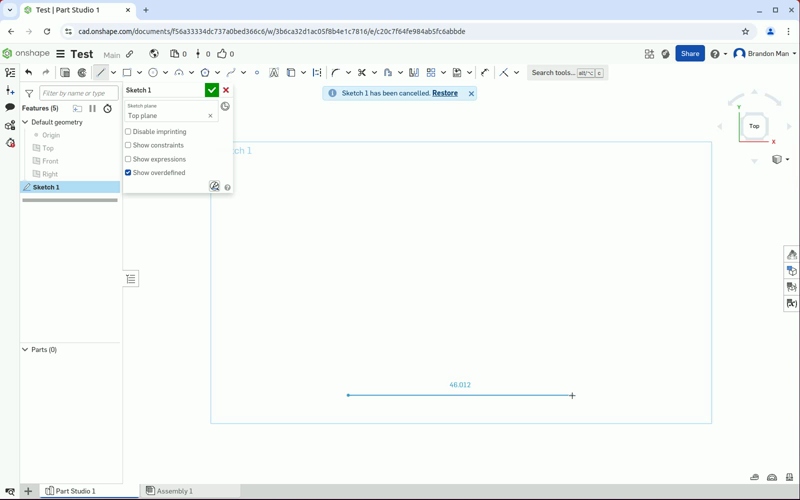
click(572, 395)
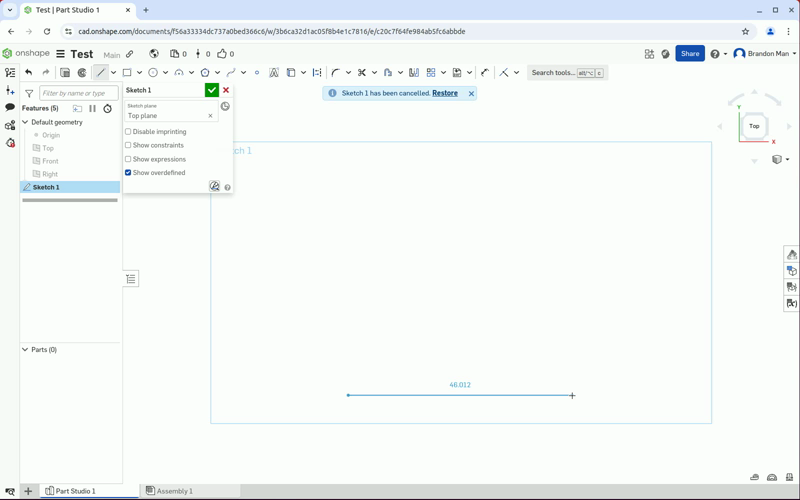
key_up(shift)
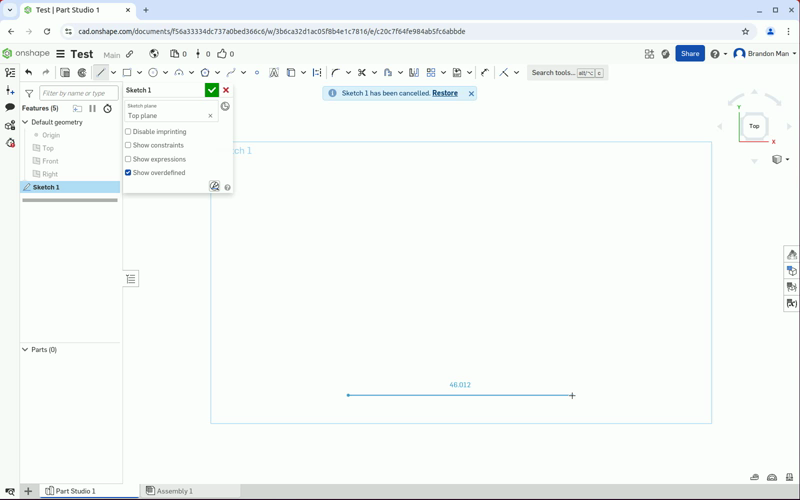
key_down(shift)
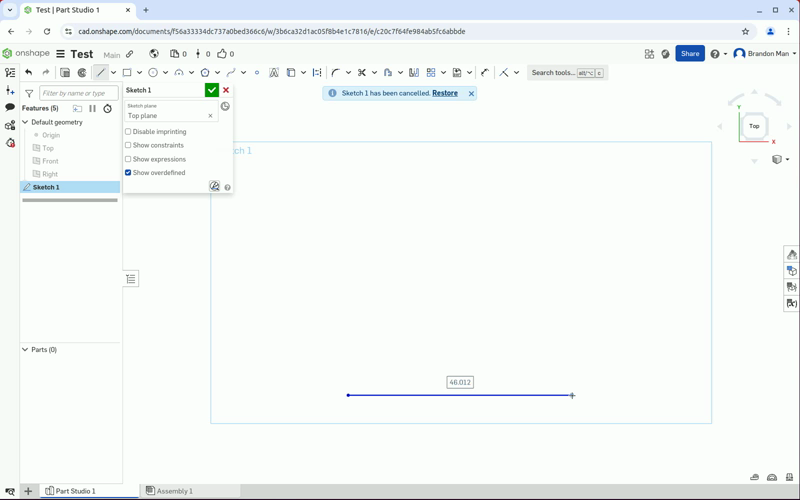
mouse_move(572, 171)
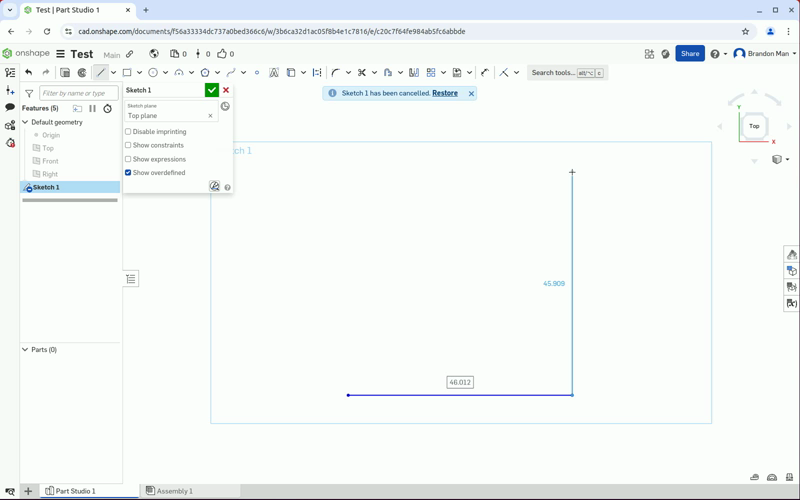
click(572, 171)
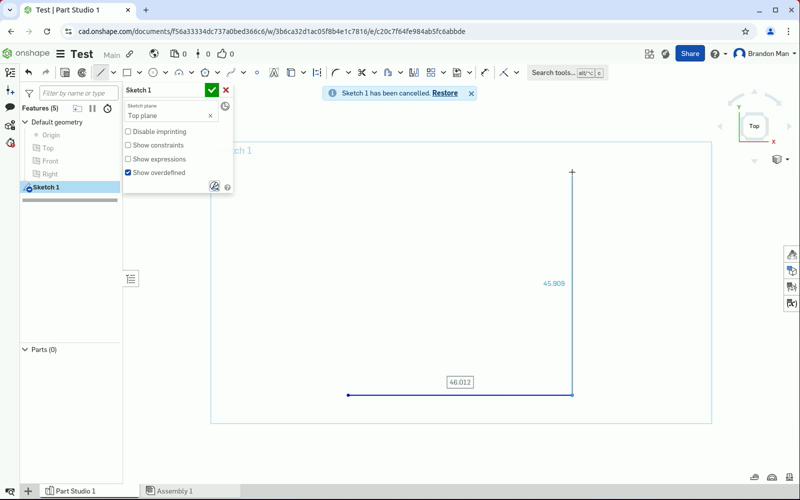
key_up(shift)
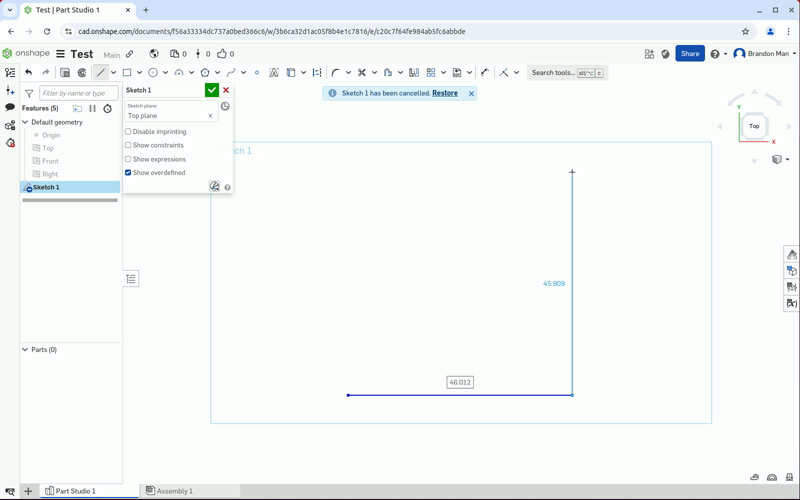
key_down(shift)
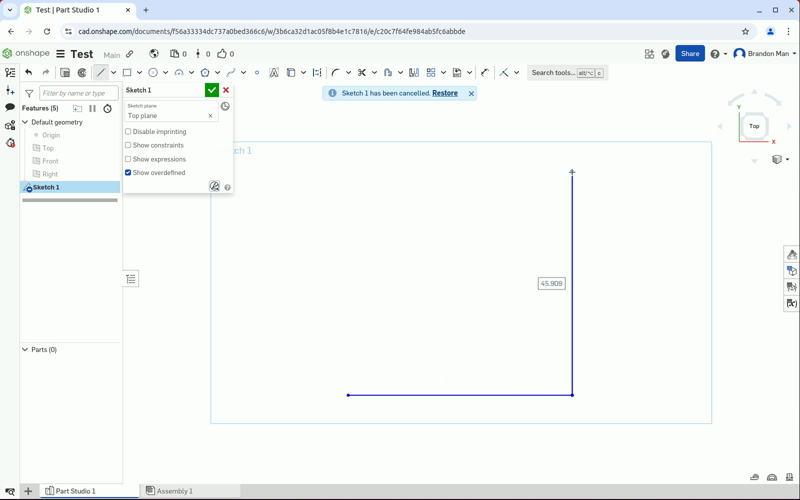
mouse_move(348, 171)
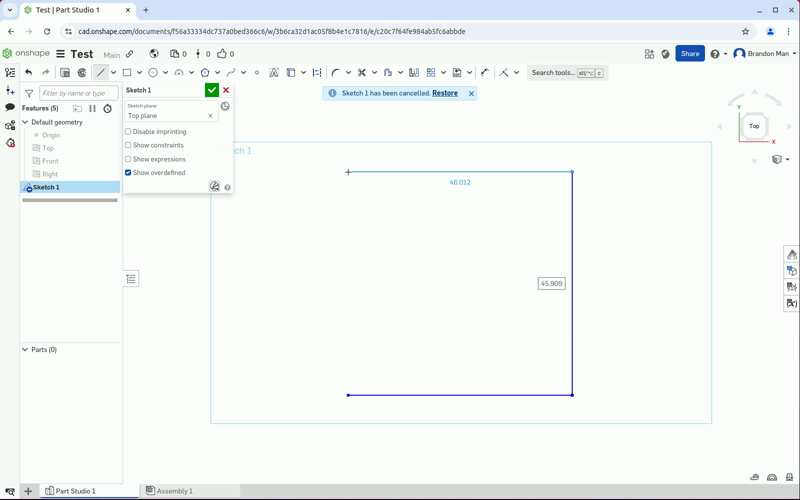
click(348, 171)
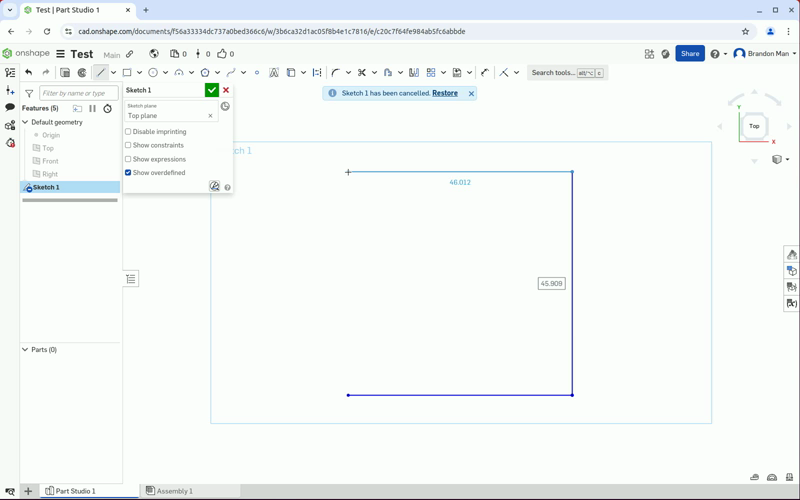
key_up(shift)
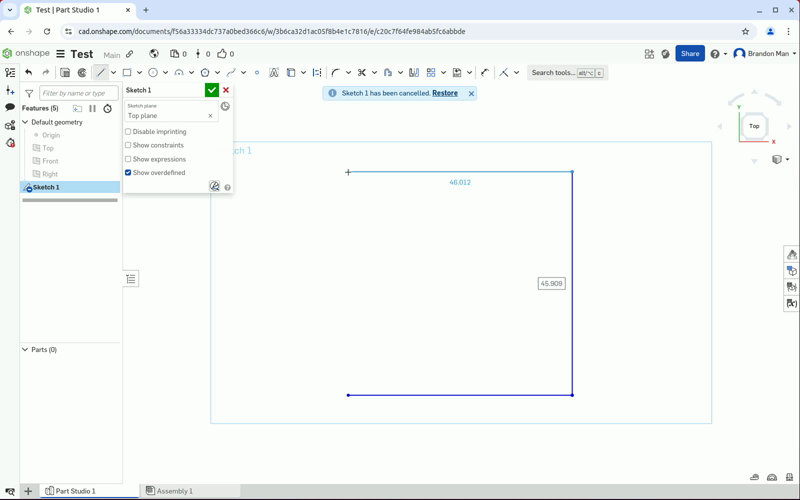
key_down(shift)
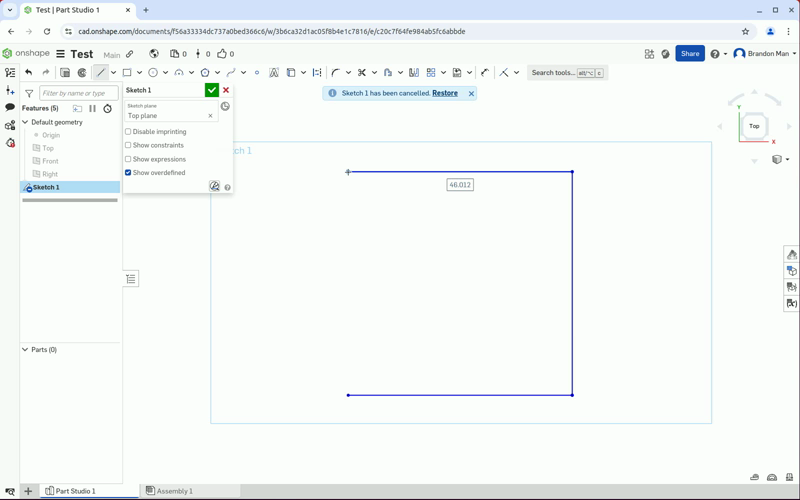
mouse_move(348, 395)
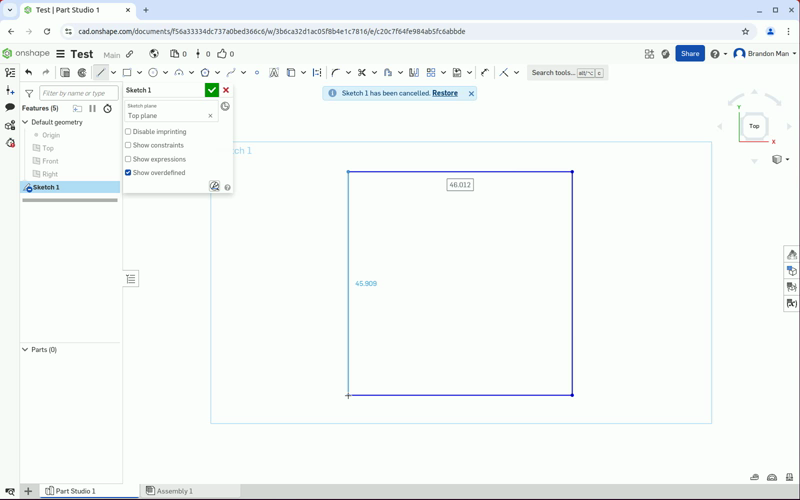
key_up(shift)
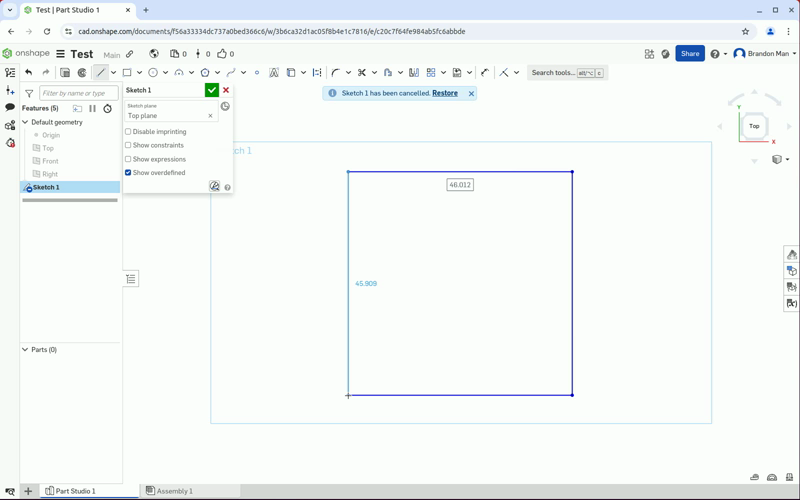
click(348, 395)
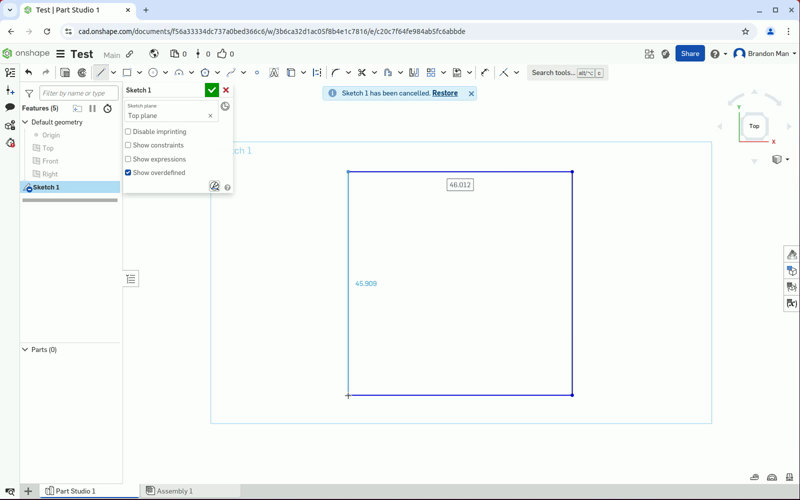
key(esc)
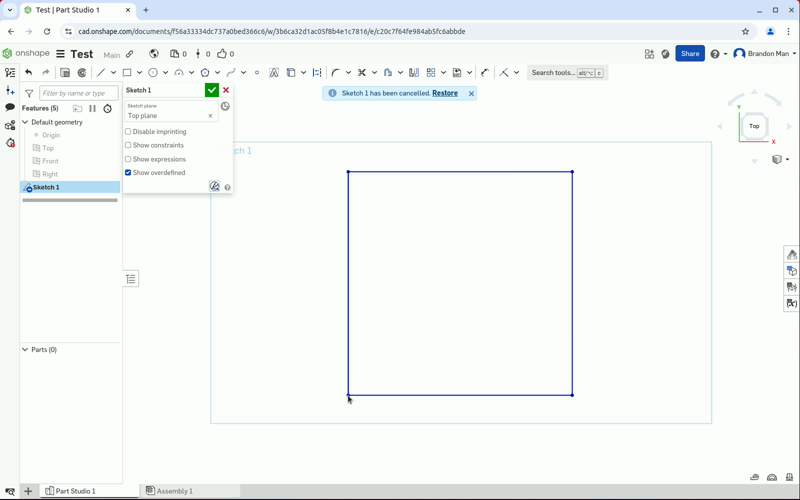
mouse_move(525, 356)
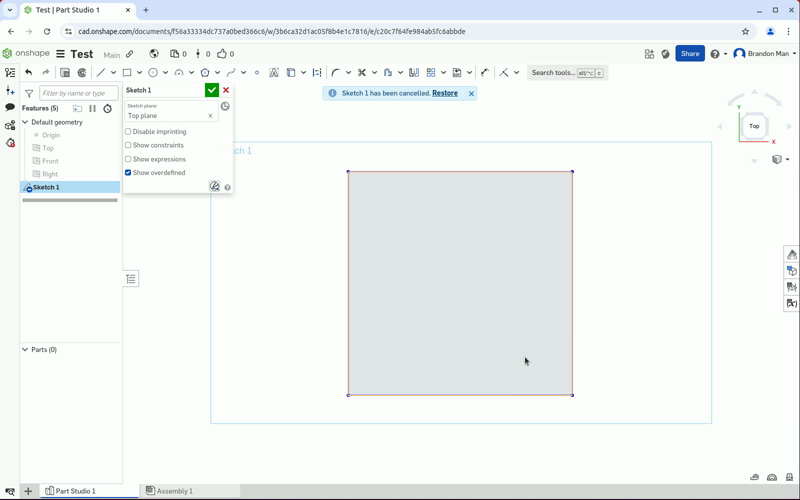
click(525, 356)
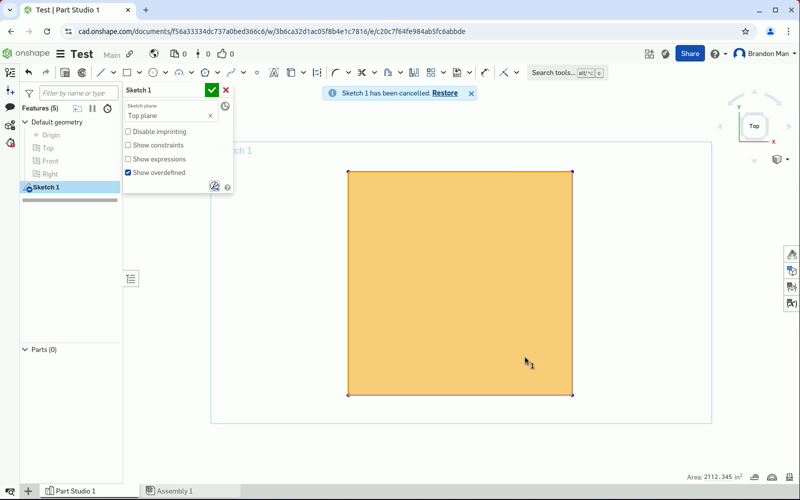
mouse_move(73, 352)
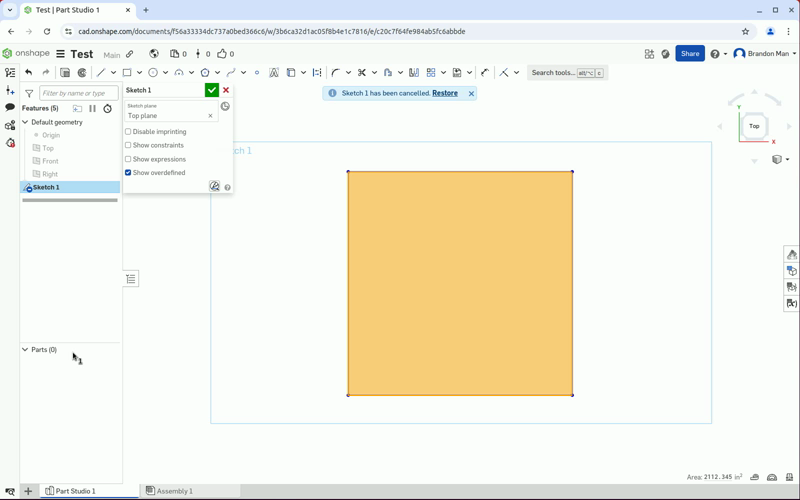
key(shift+y)
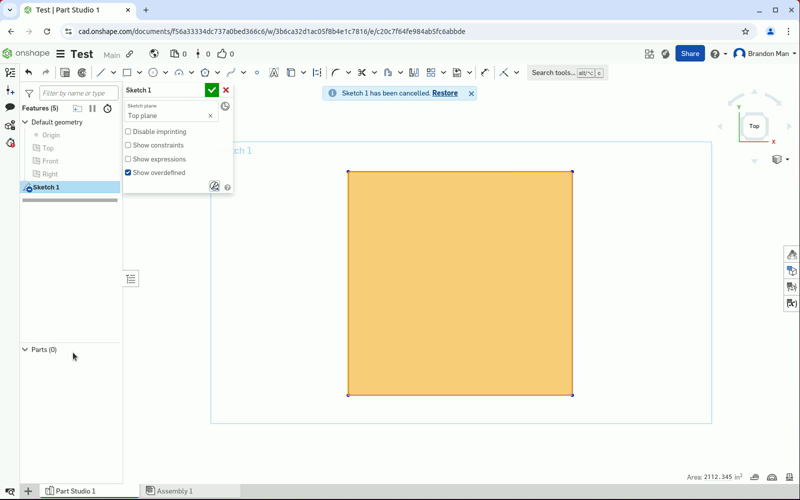
key(shift+e)
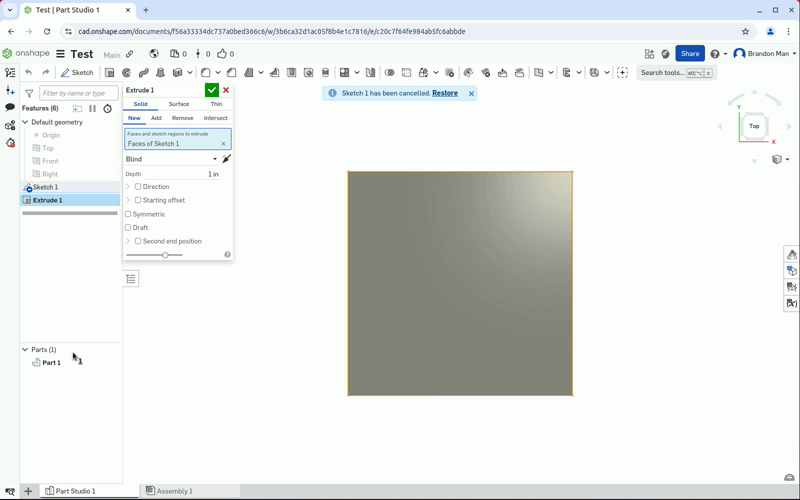
mouse_move(143, 106)
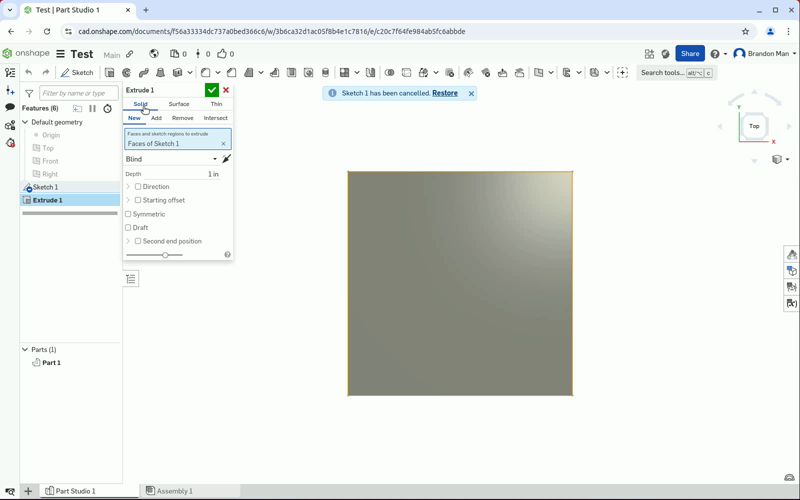
click(143, 106)
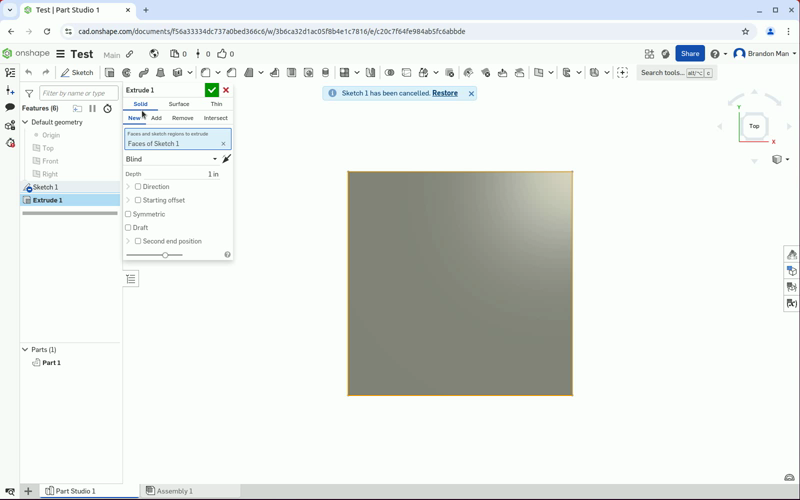
mouse_move(137, 120)
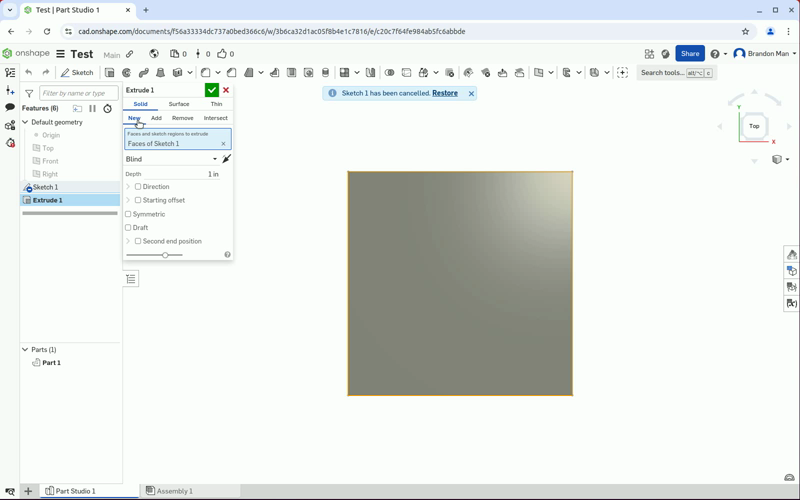
click(137, 120)
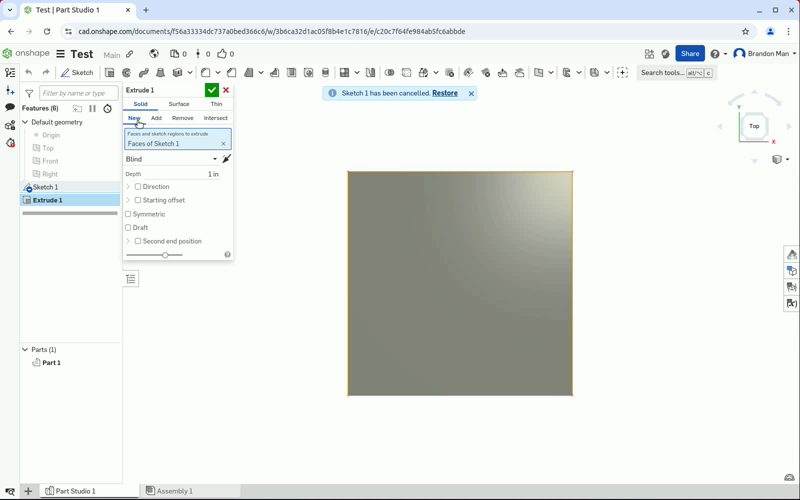
key(tab, 4)
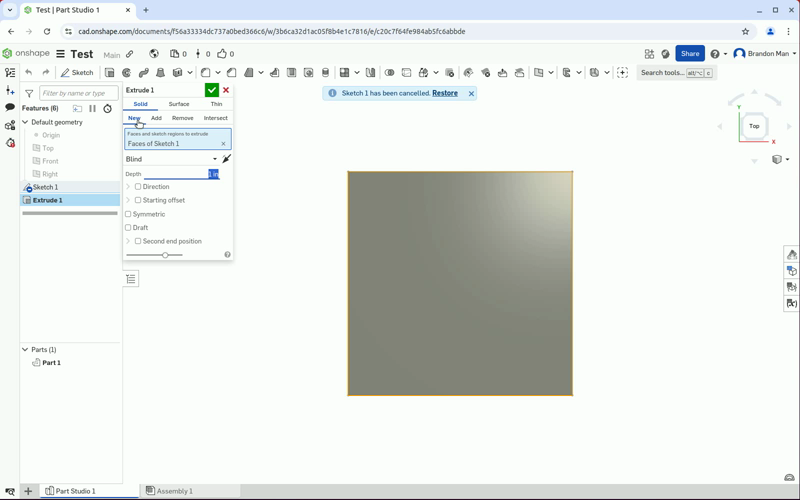
text(23.108)
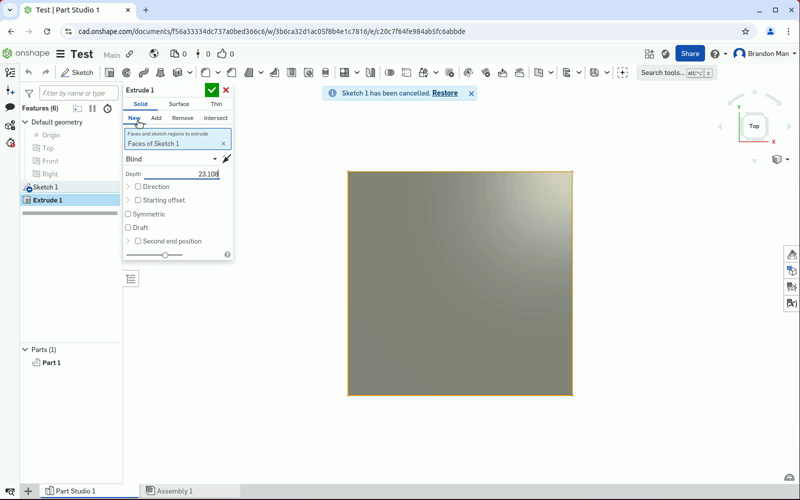
key(tab, 3)
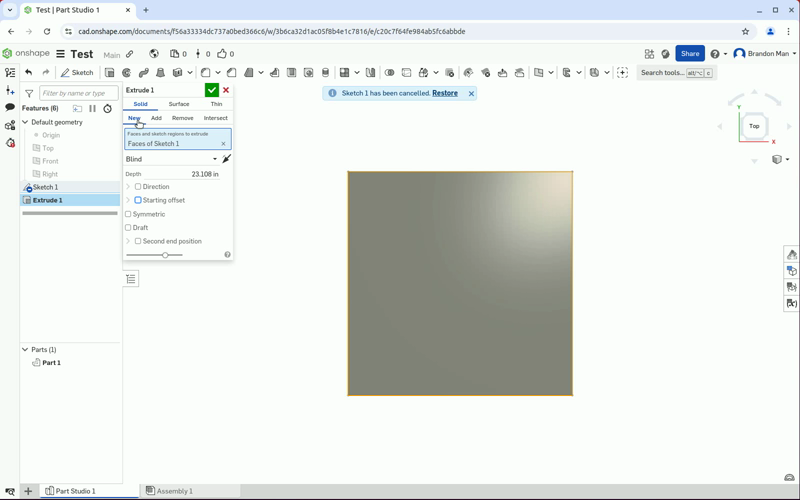
key(tab, 2)
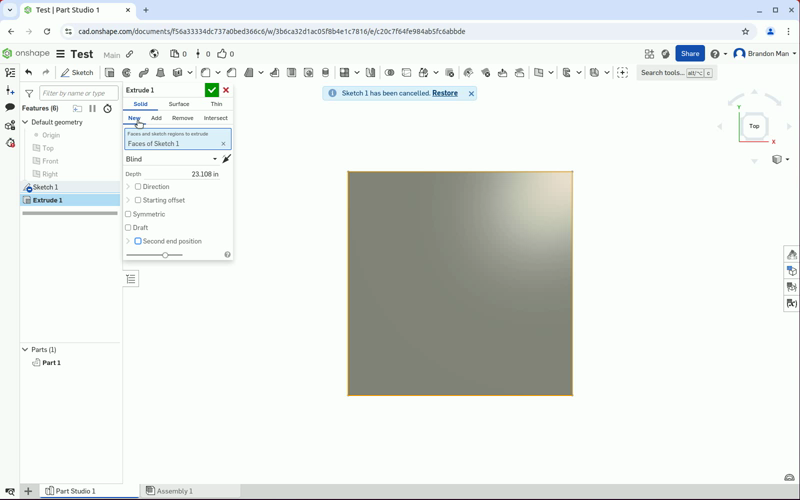
key(space)
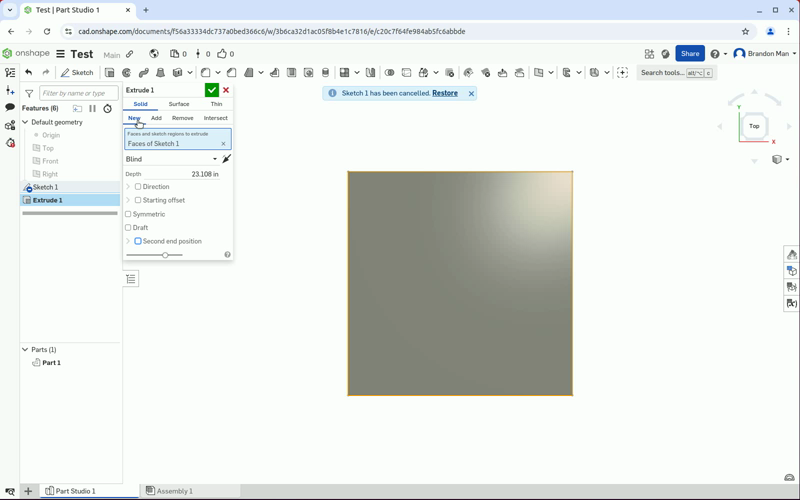
key(tab, 3)
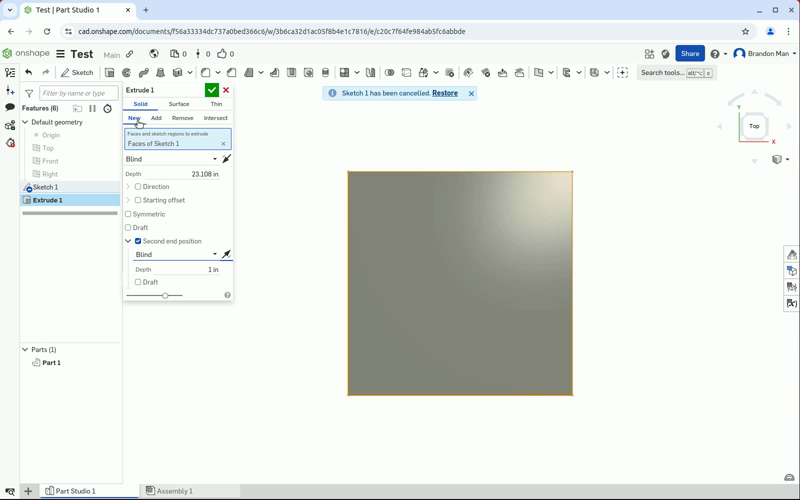
text(23.108)
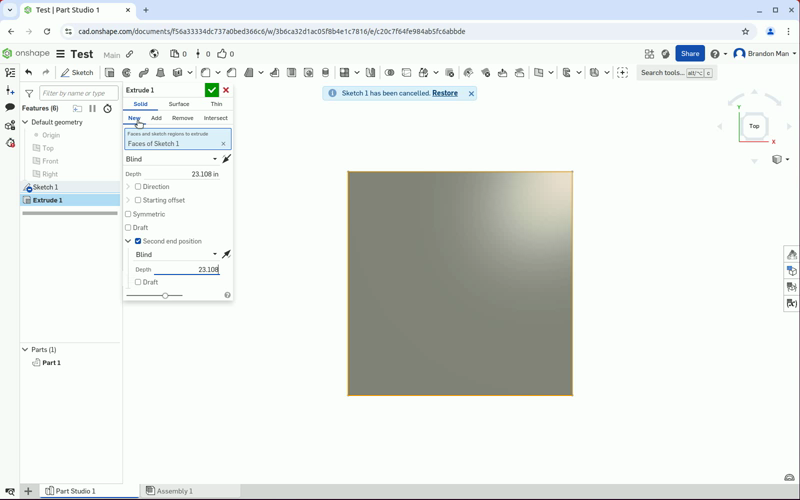
key(enter)
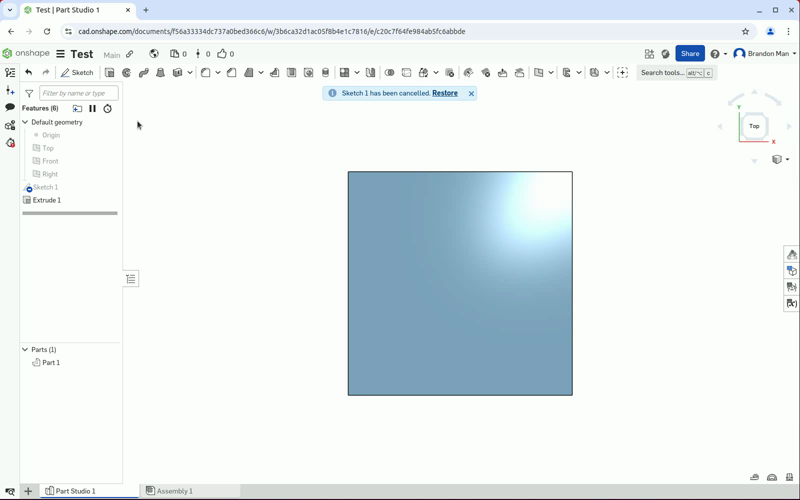
key(shift+h)
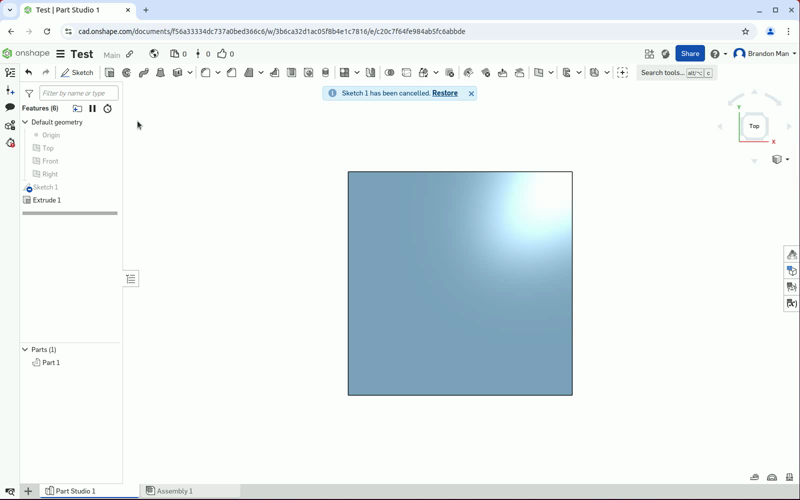
key(shift+h)
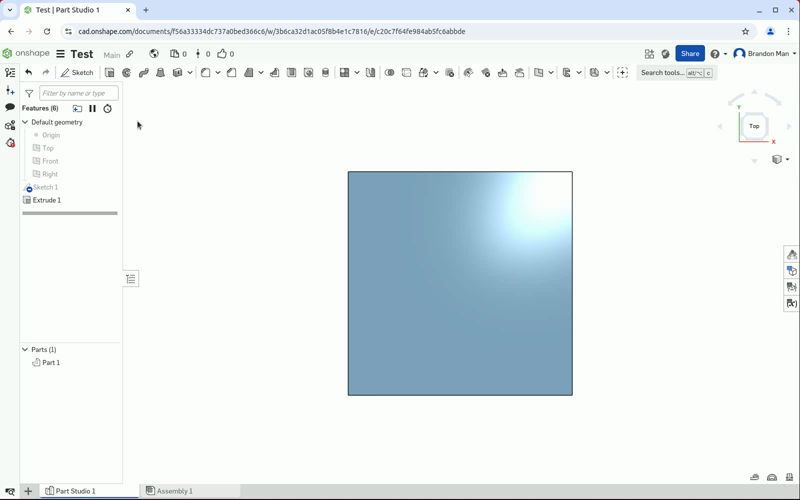
mouse_move(73, 189)
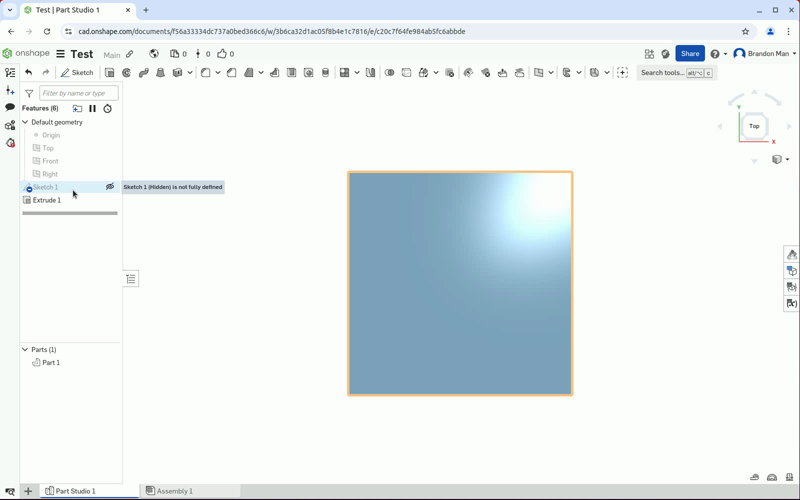
click(73, 189)
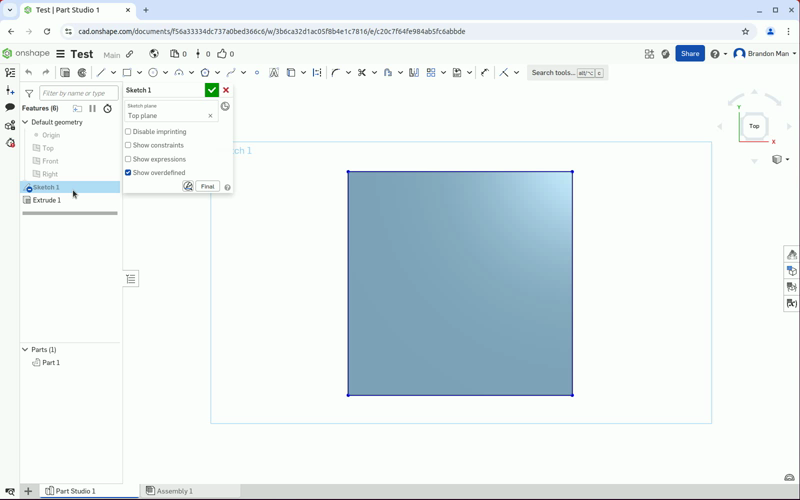
mouse_move(229, 92)
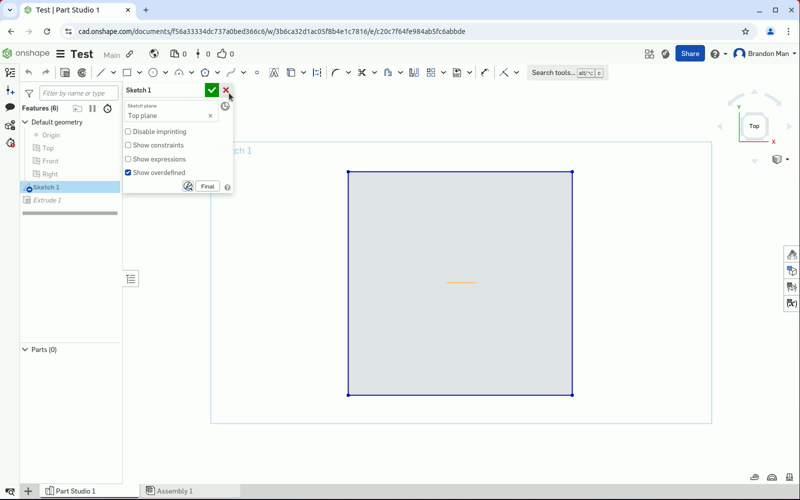
click(229, 92)
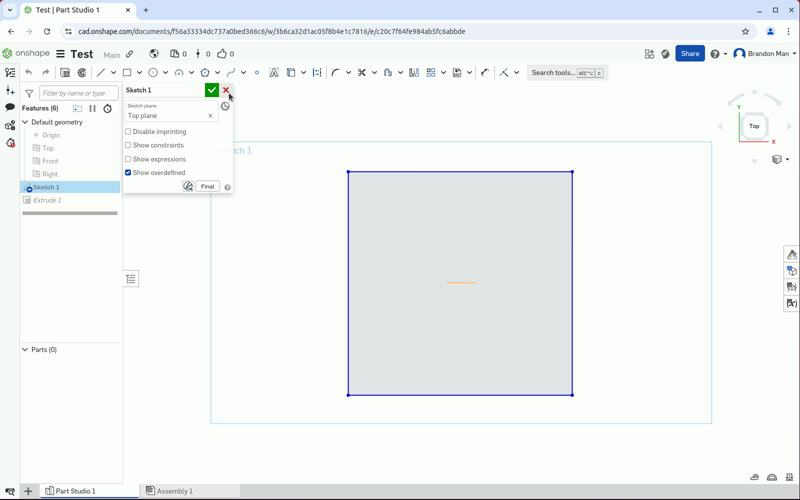
key(shift+s)
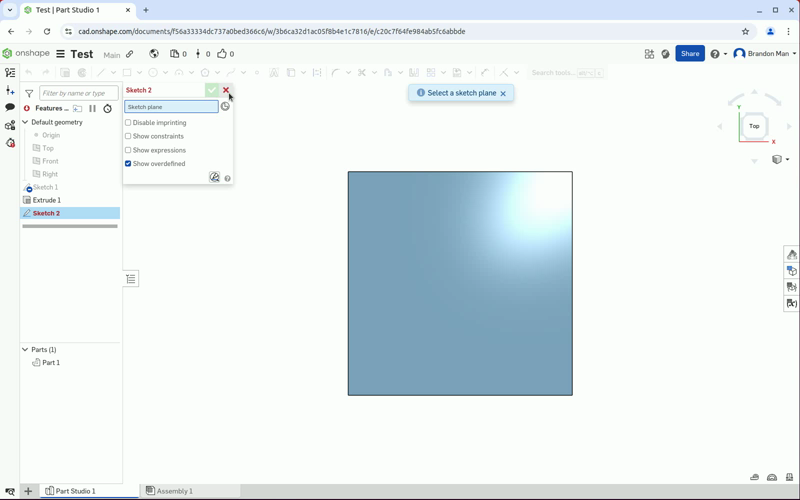
mouse_move(73, 150)
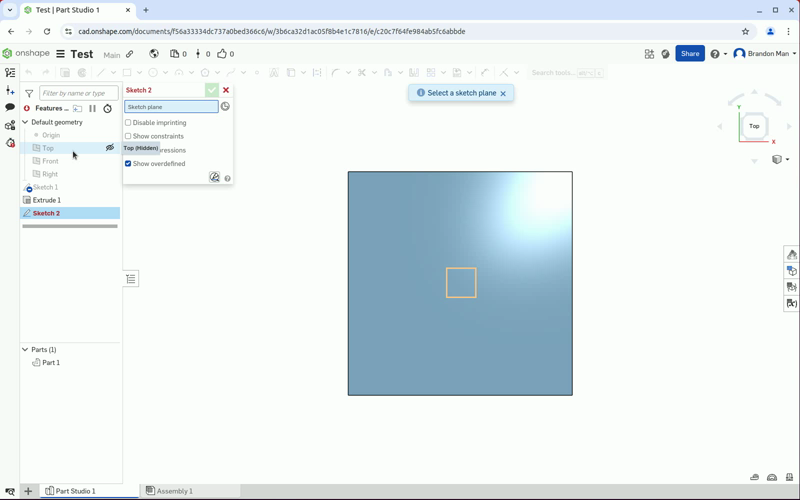
click(73, 150)
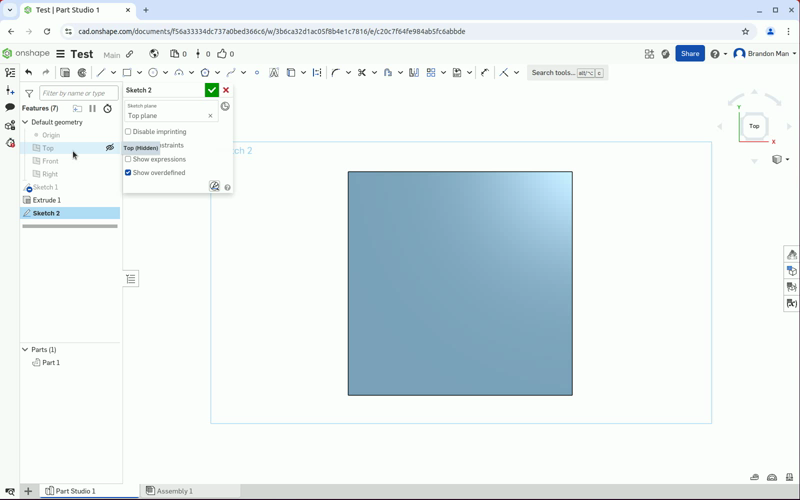
mouse_move(73, 352)
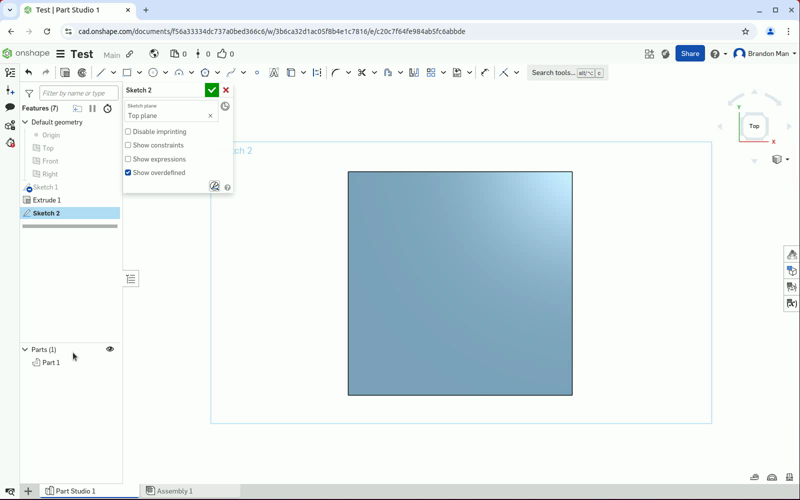
key(y)
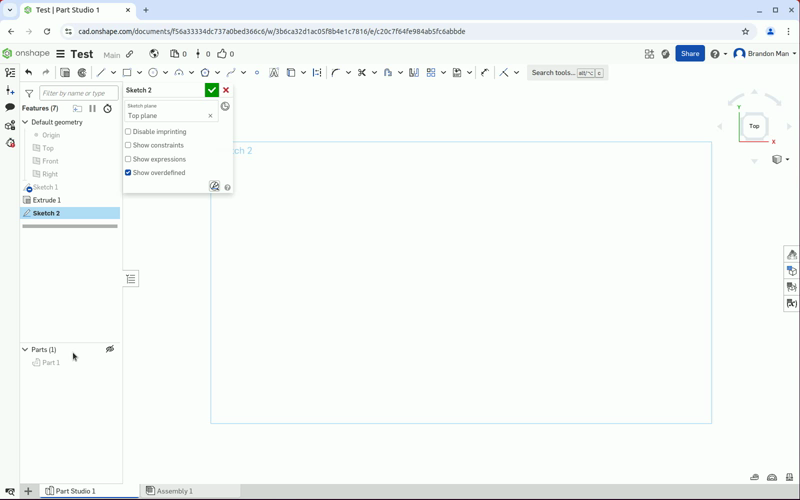
key(l)
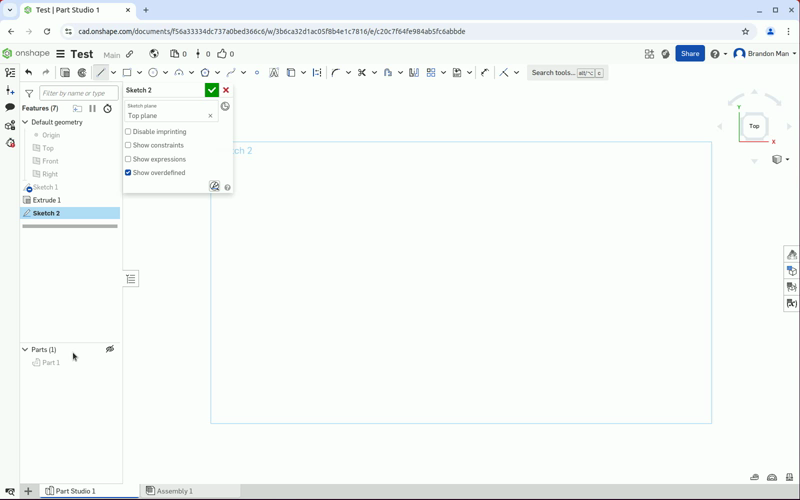
key_down(shift)
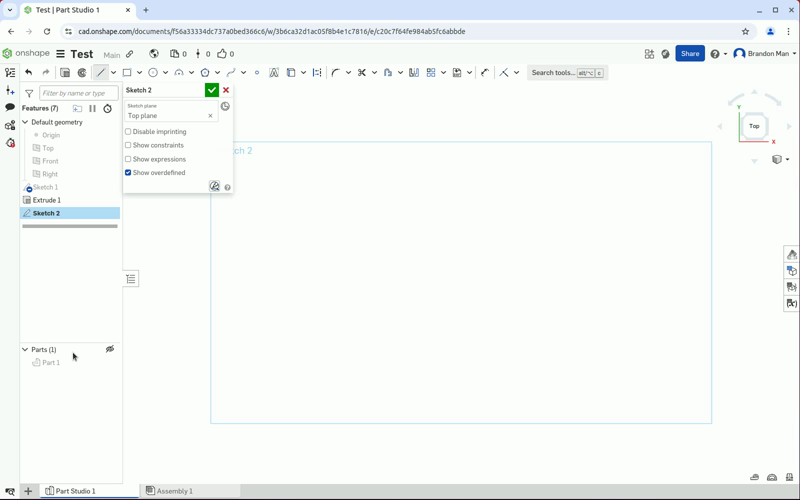
mouse_move(348, 395)
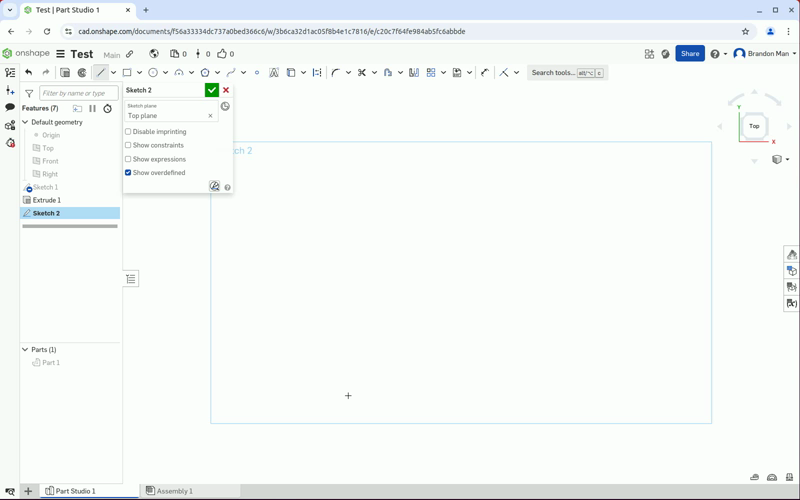
click(348, 395)
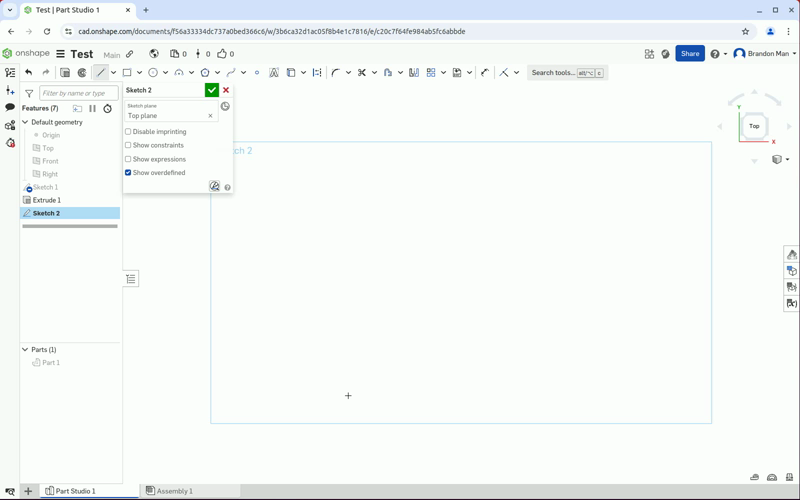
key_up(shift)
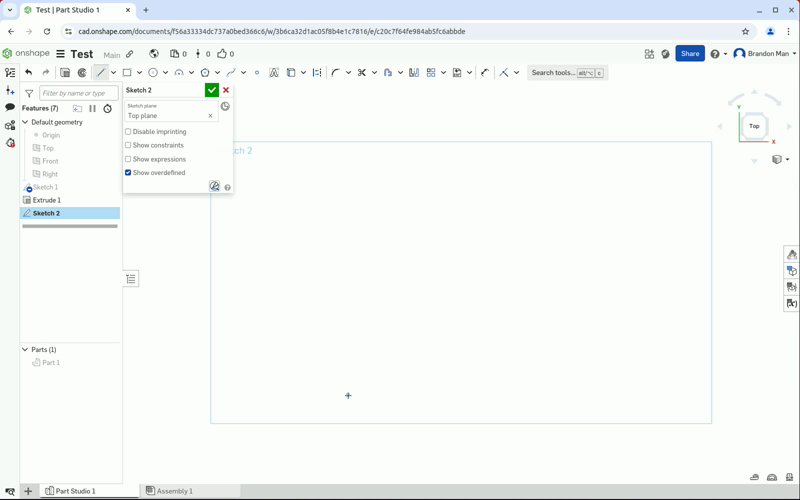
key_down(shift)
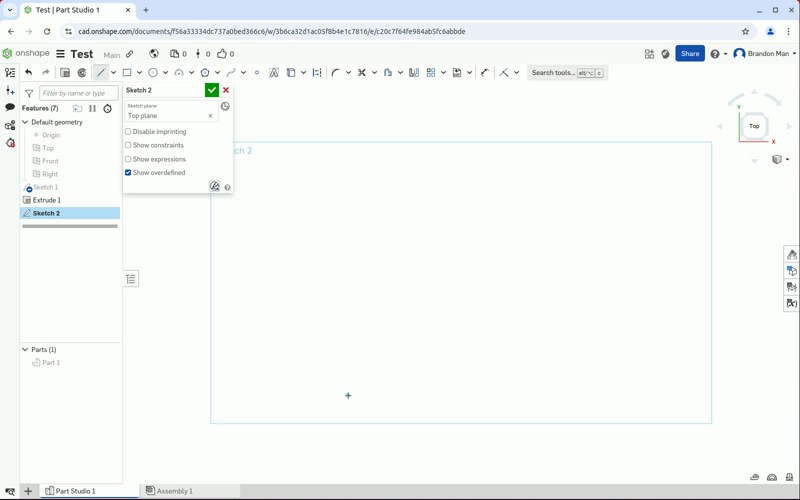
mouse_move(572, 395)
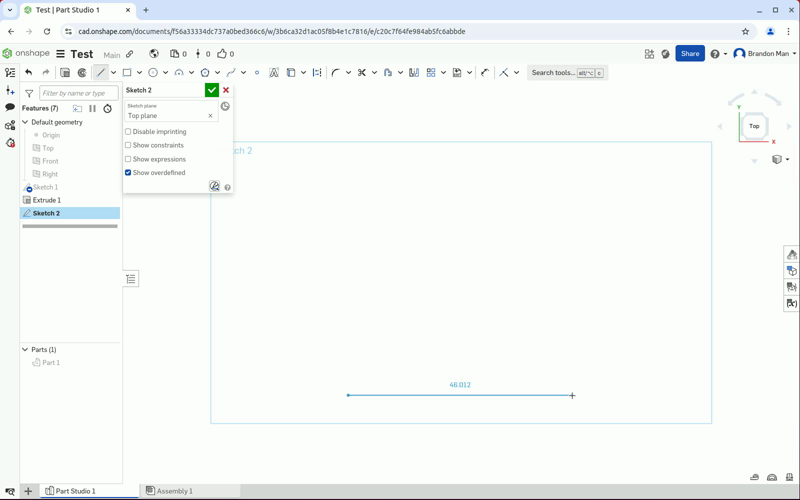
click(572, 395)
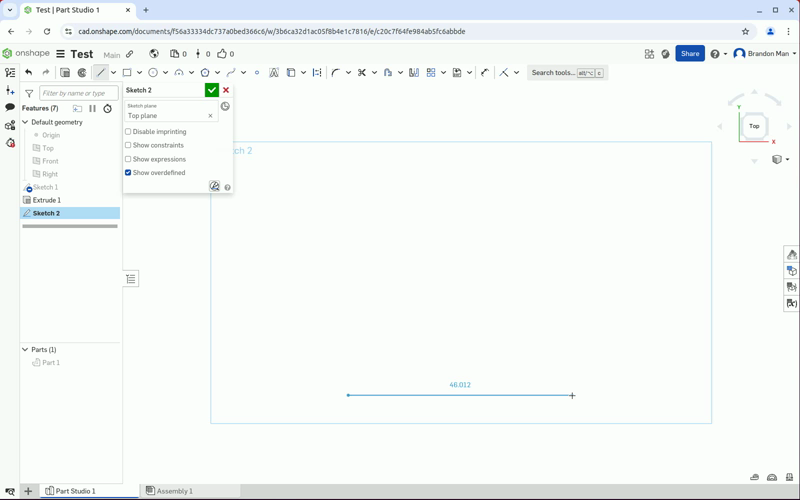
key_up(shift)
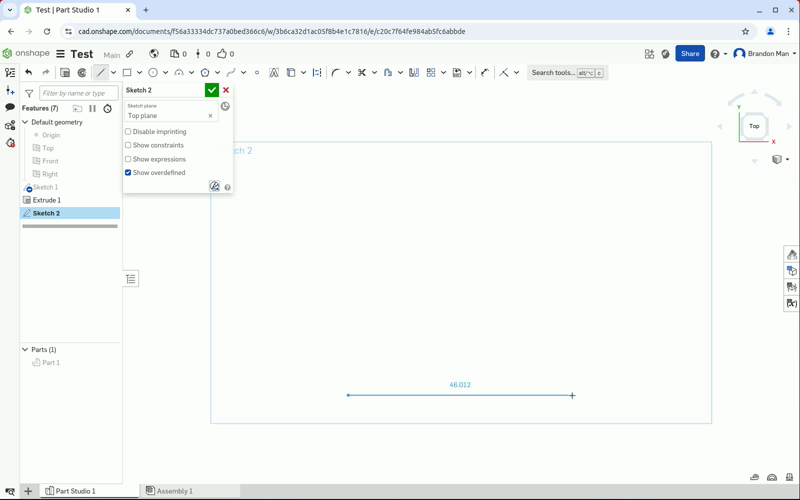
key_down(shift)
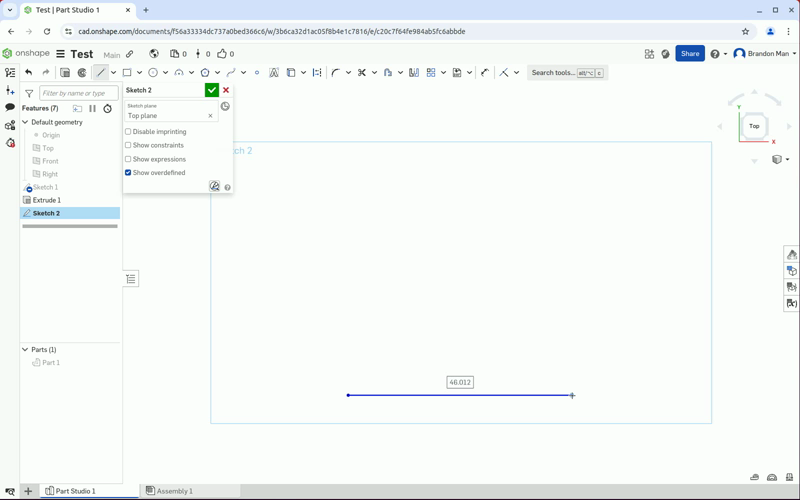
mouse_move(572, 171)
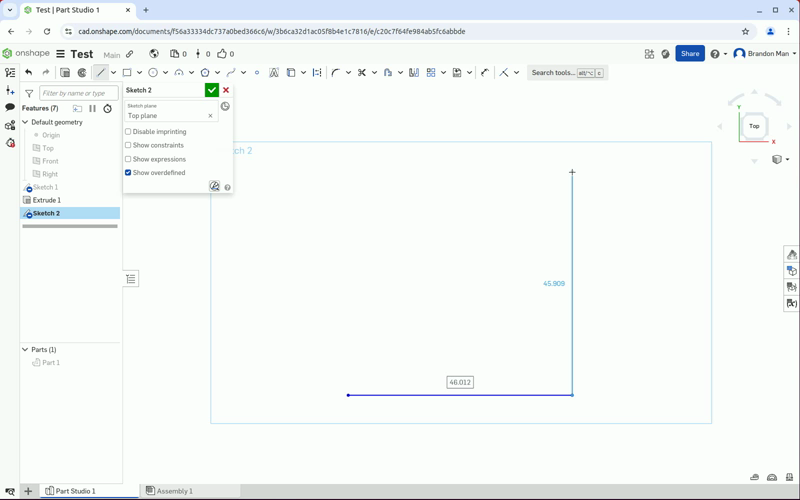
click(572, 171)
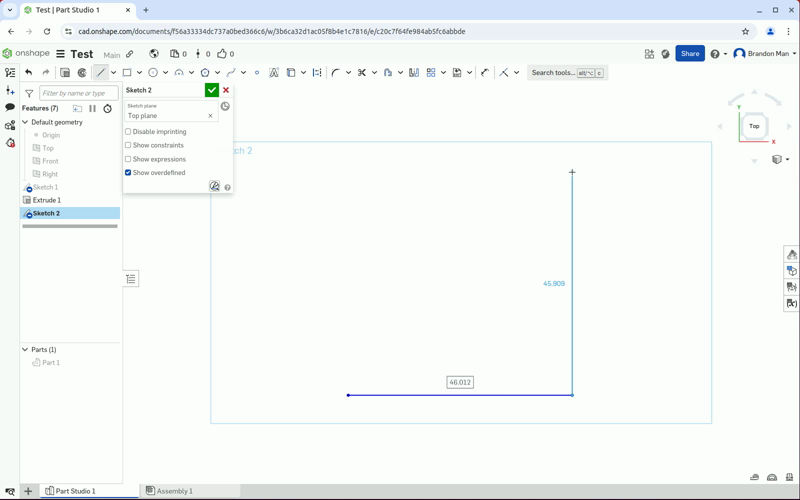
key_up(shift)
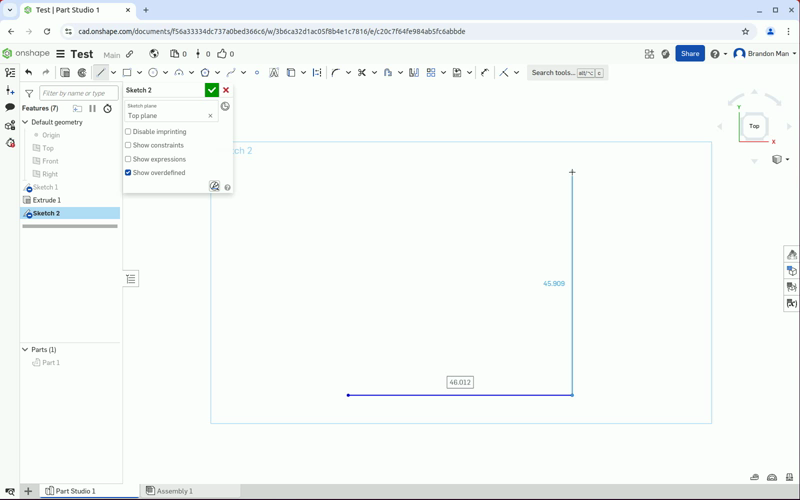
key_down(shift)
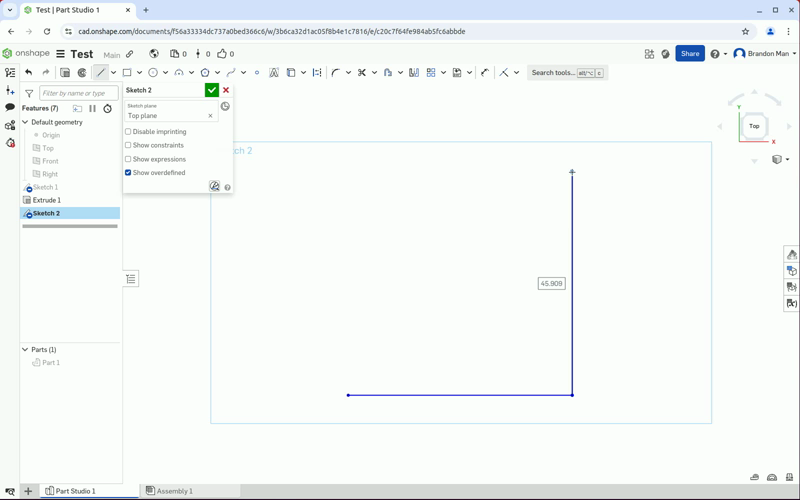
mouse_move(348, 171)
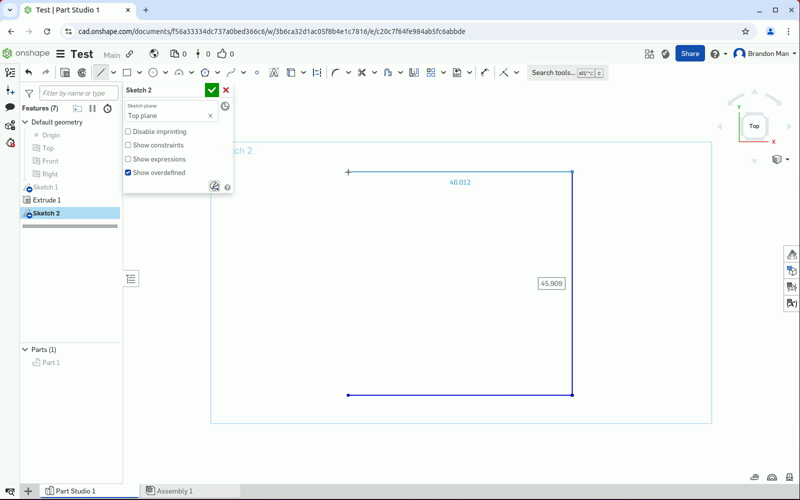
click(348, 171)
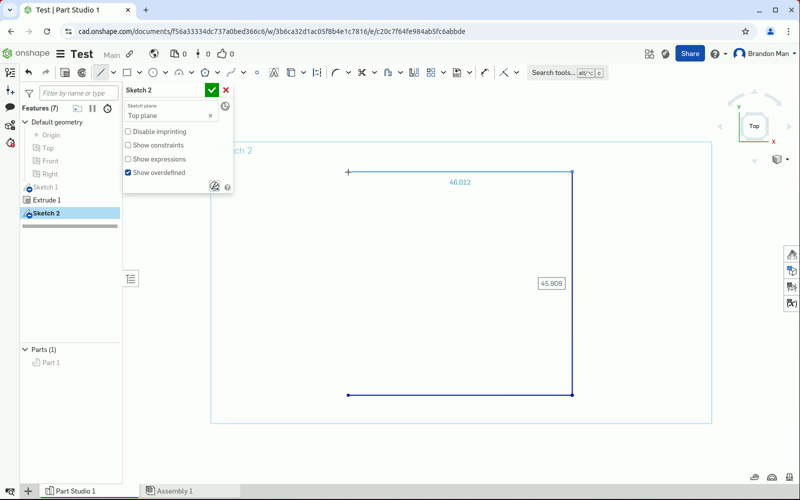
key_up(shift)
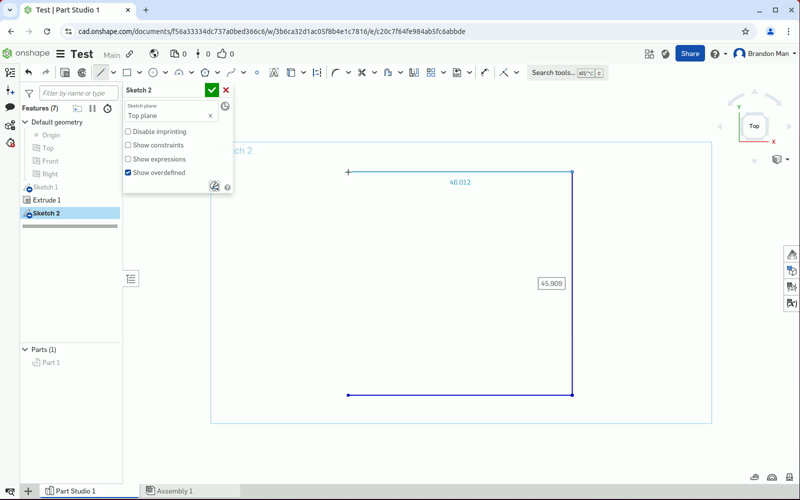
key_down(shift)
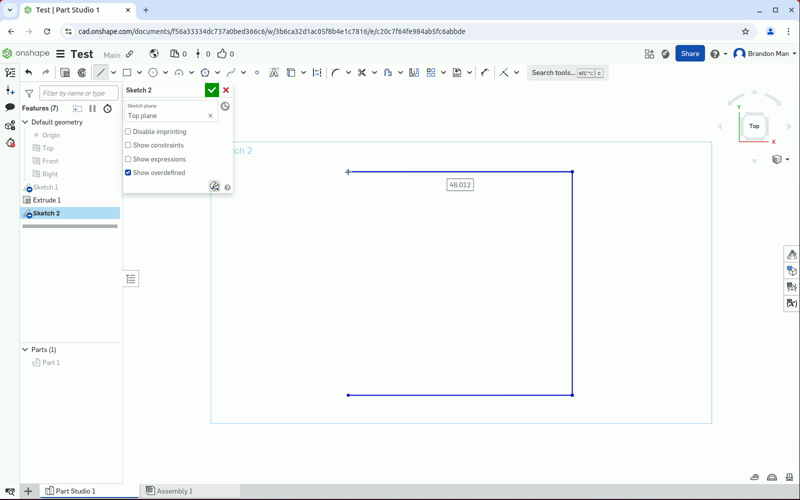
mouse_move(348, 395)
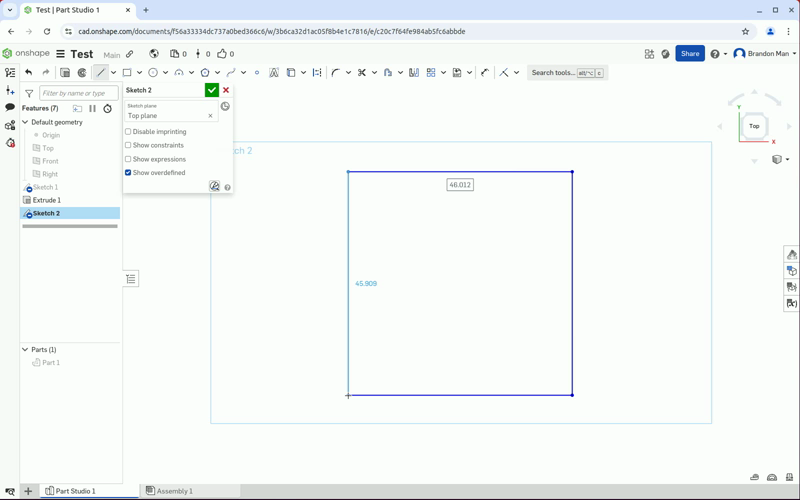
key_up(shift)
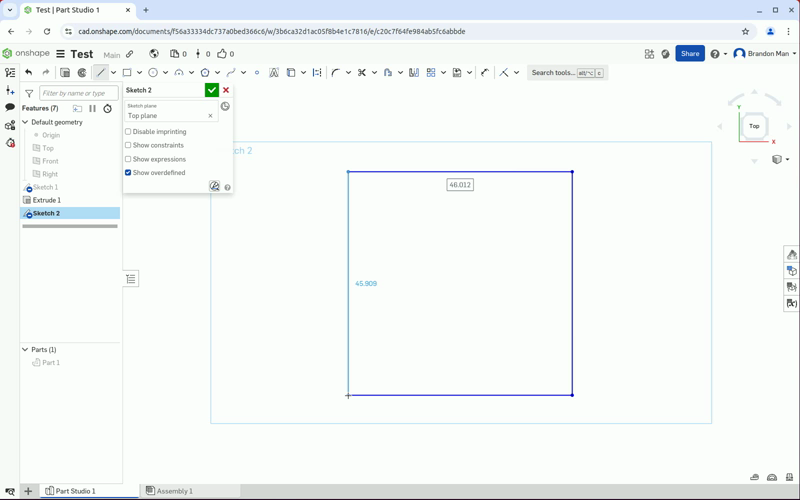
click(348, 395)
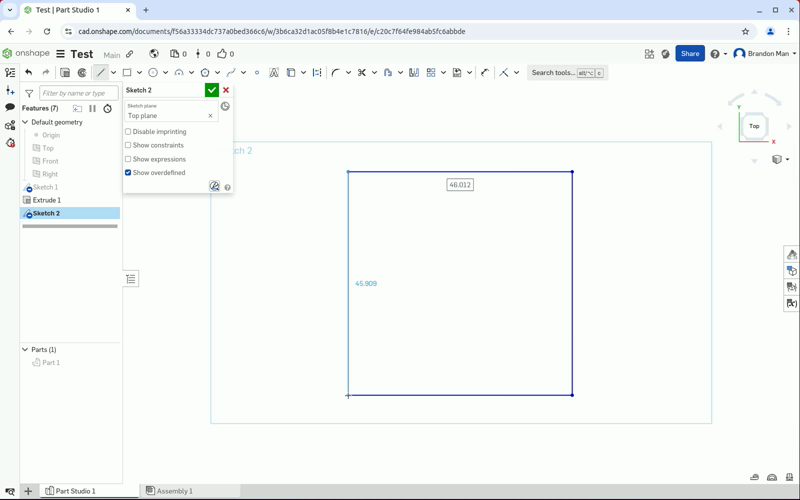
key(esc)
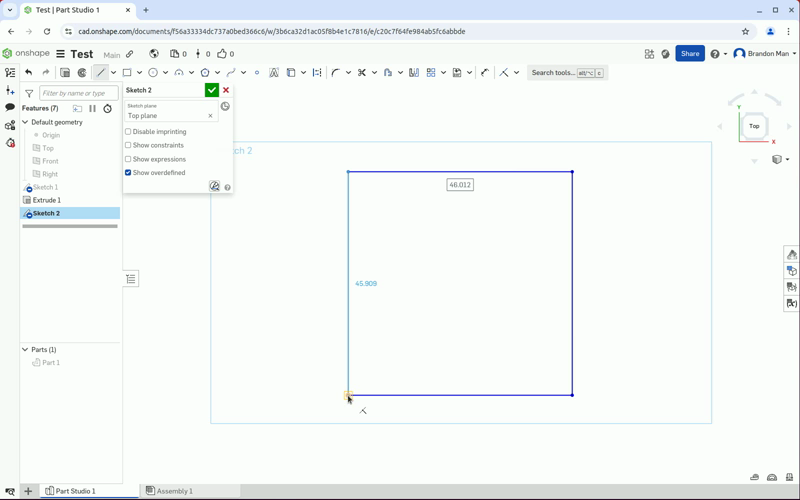
mouse_move(419, 348)
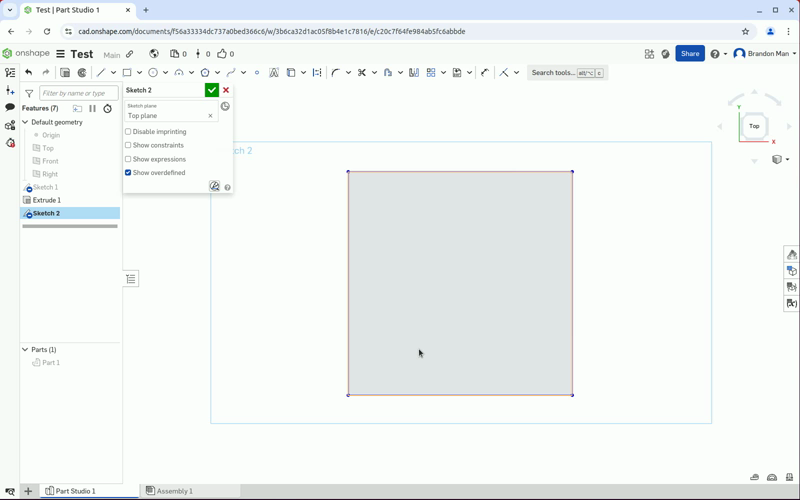
click(419, 348)
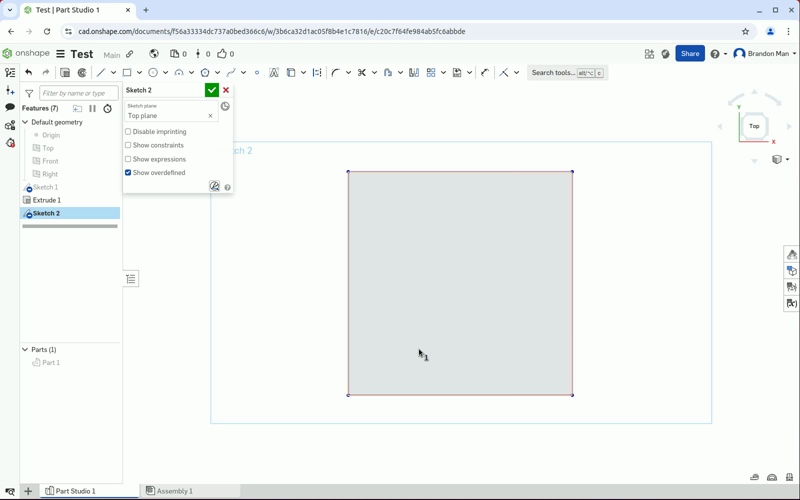
mouse_move(73, 352)
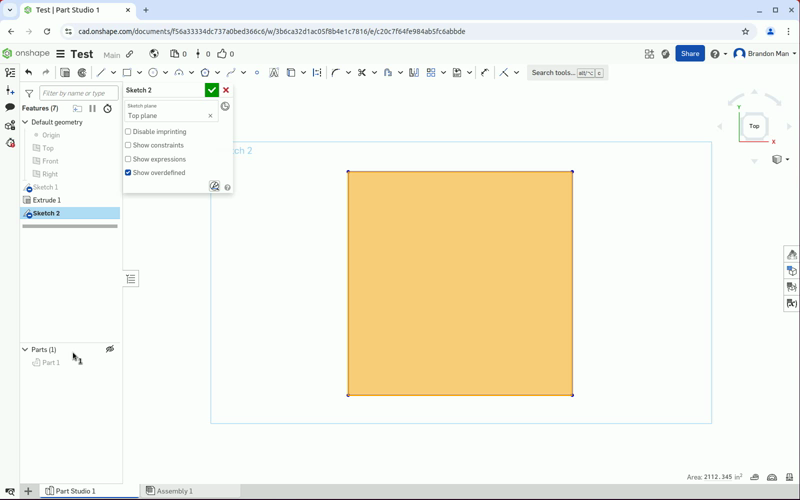
key(shift+y)
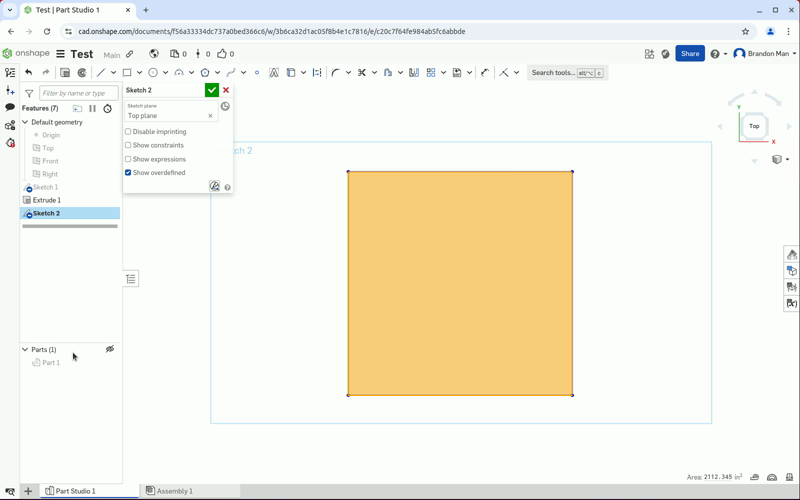
key(shift+e)
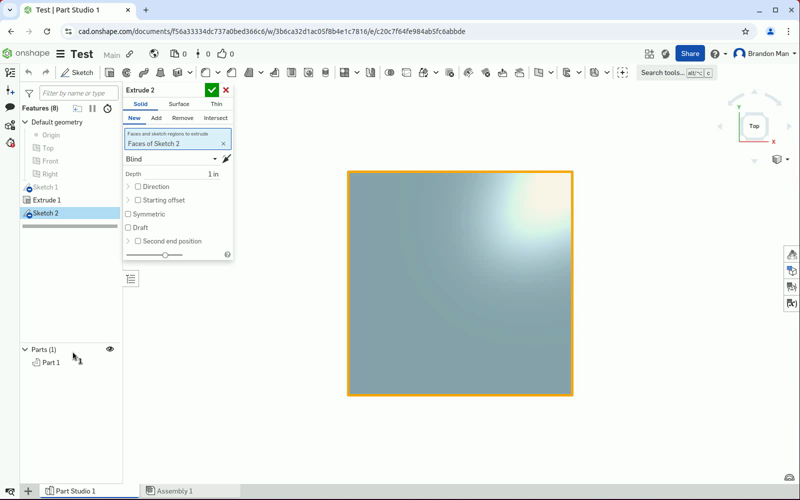
mouse_move(143, 106)
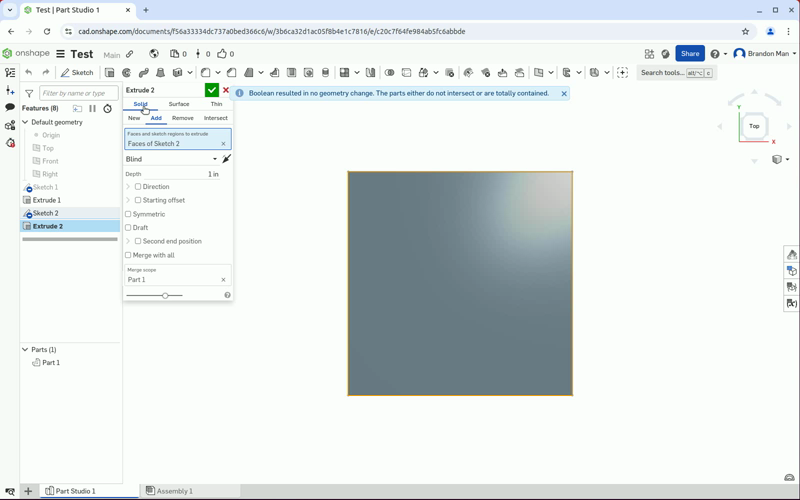
click(143, 106)
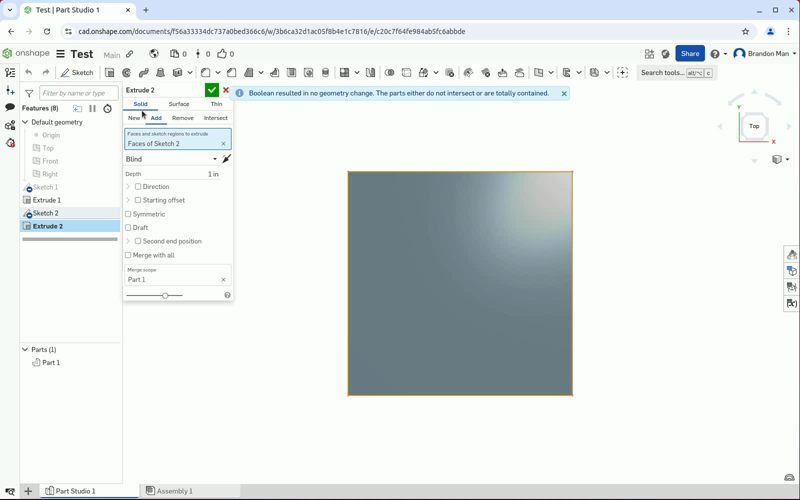
mouse_move(137, 120)
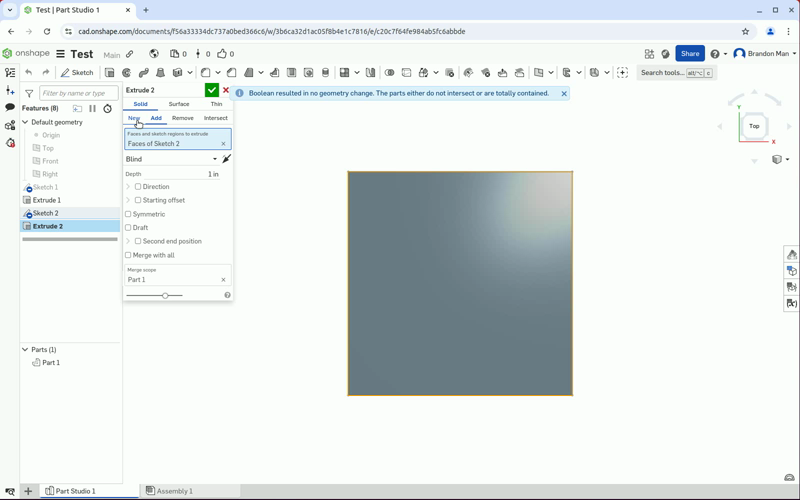
click(137, 120)
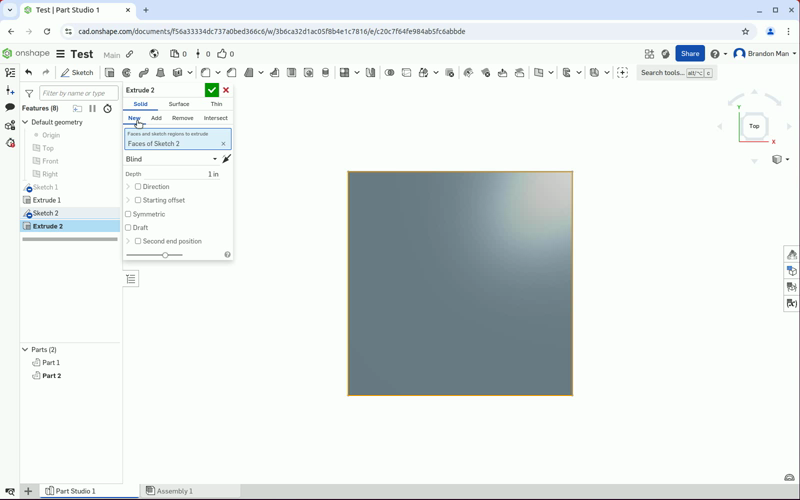
key(tab, 4)
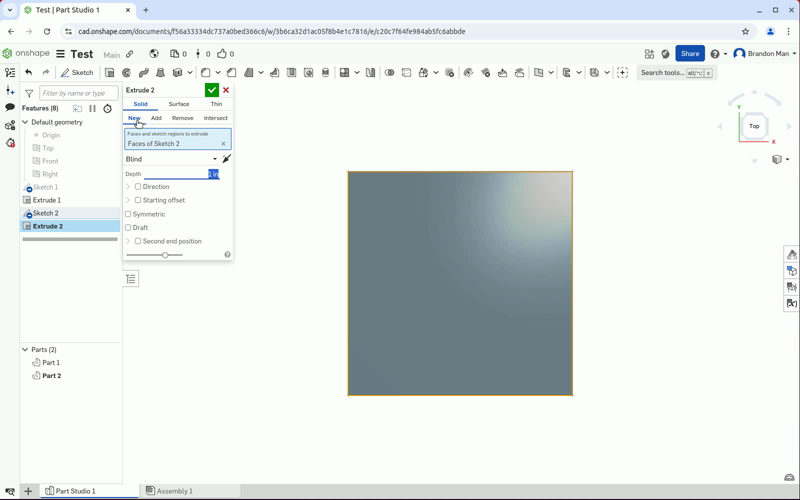
text(23.108)
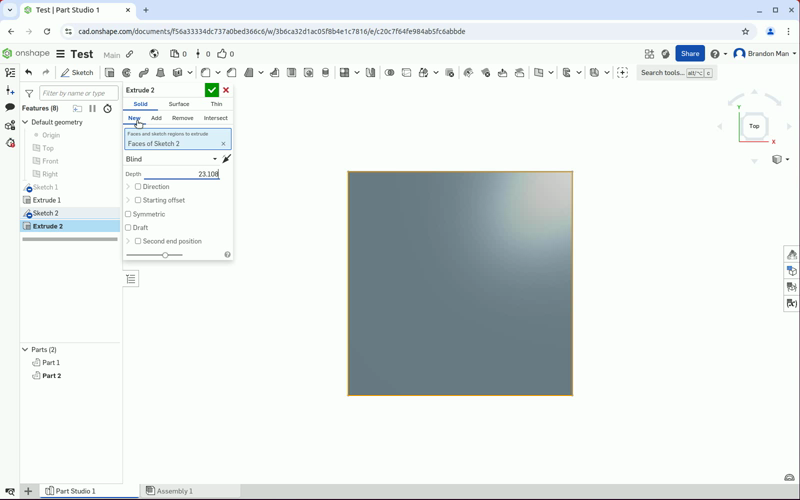
key(tab, 3)
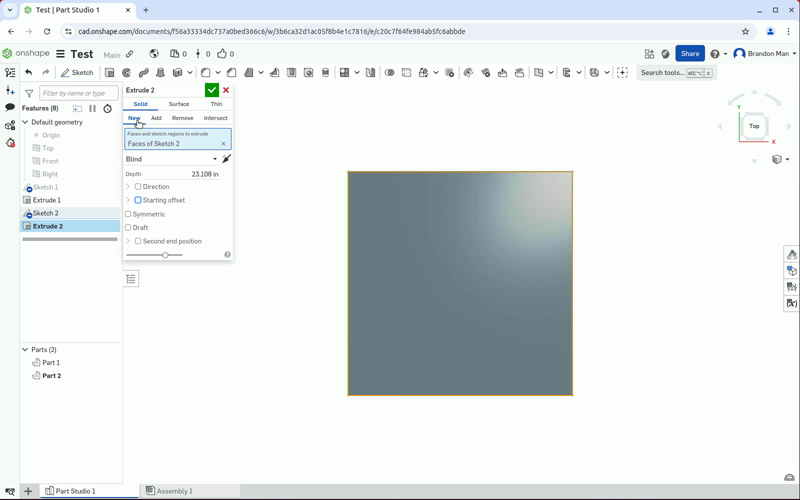
key(tab, 2)
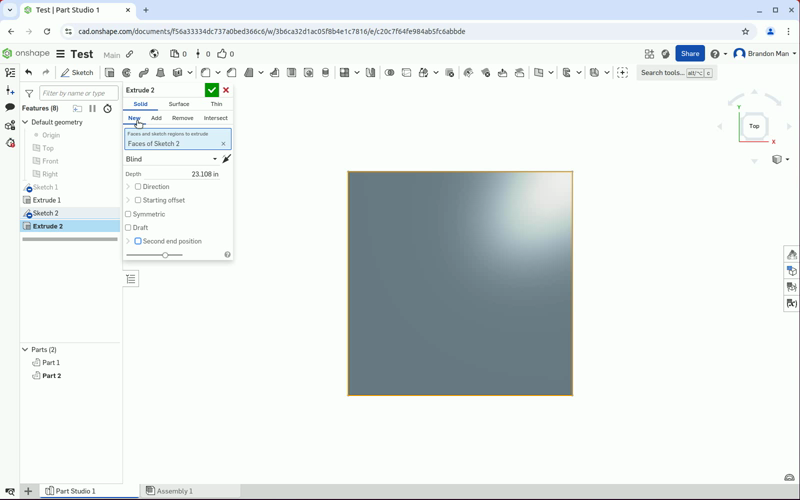
key(space)
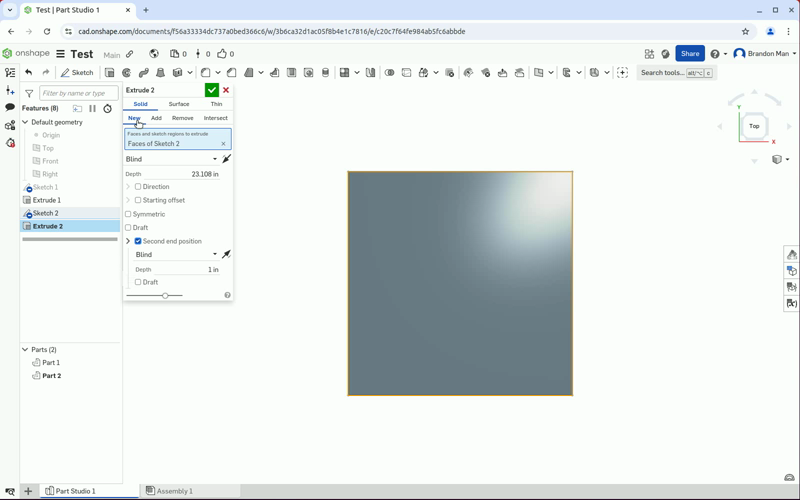
key(tab, 3)
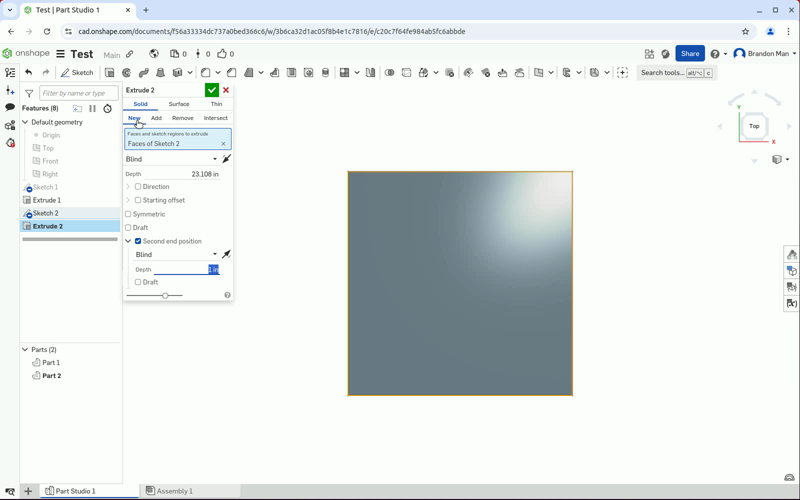
text(23.108)
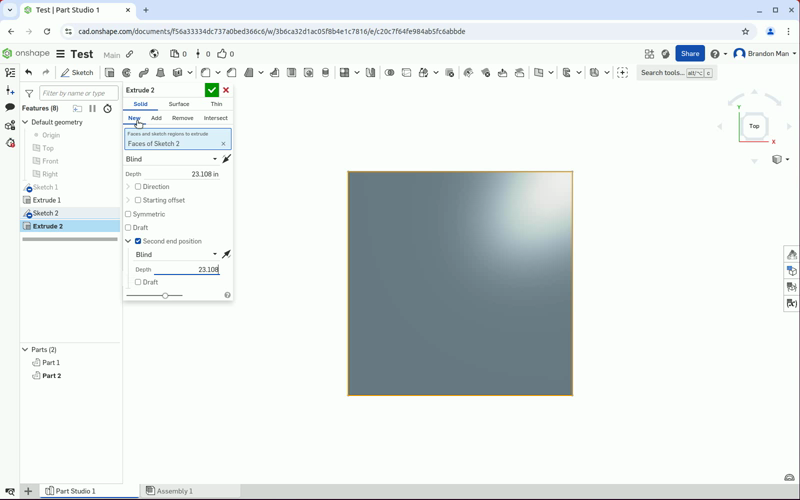
key(enter)
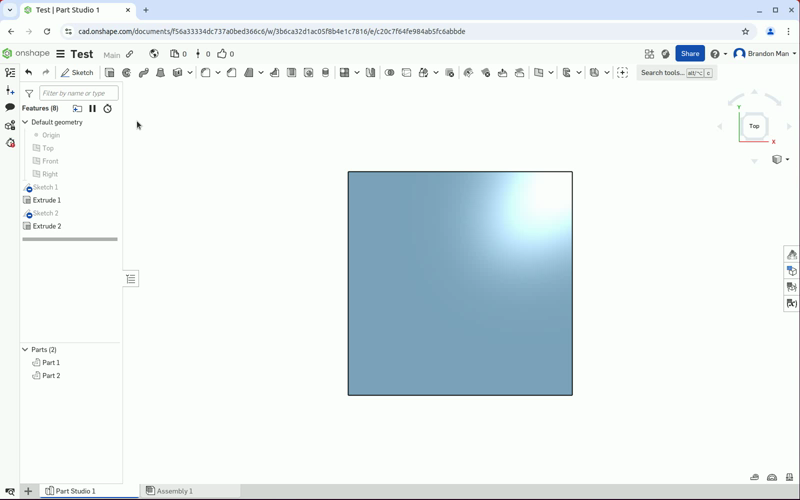
key(shift+h)
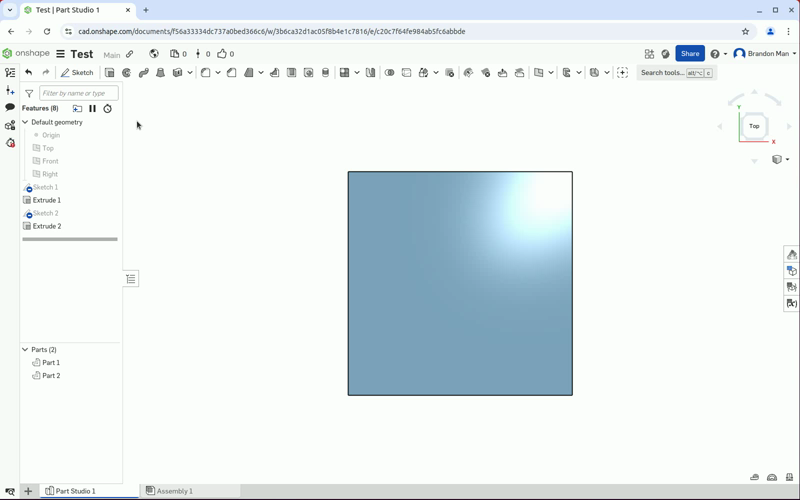
key(shift+h)
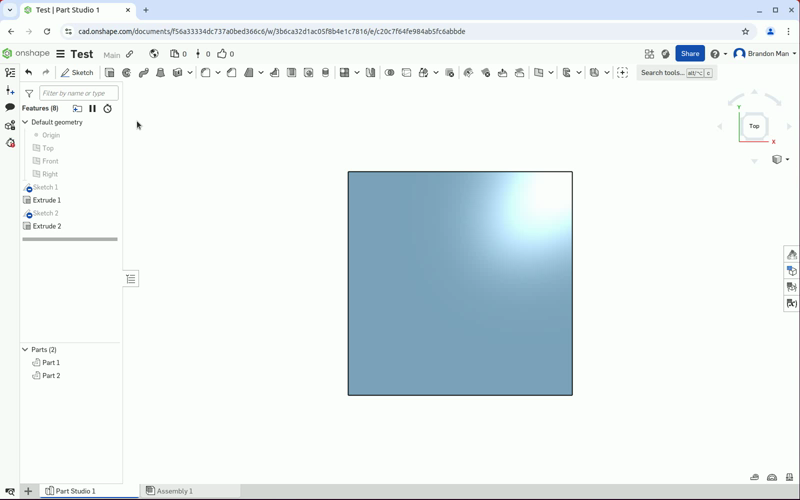
mouse_move(73, 189)
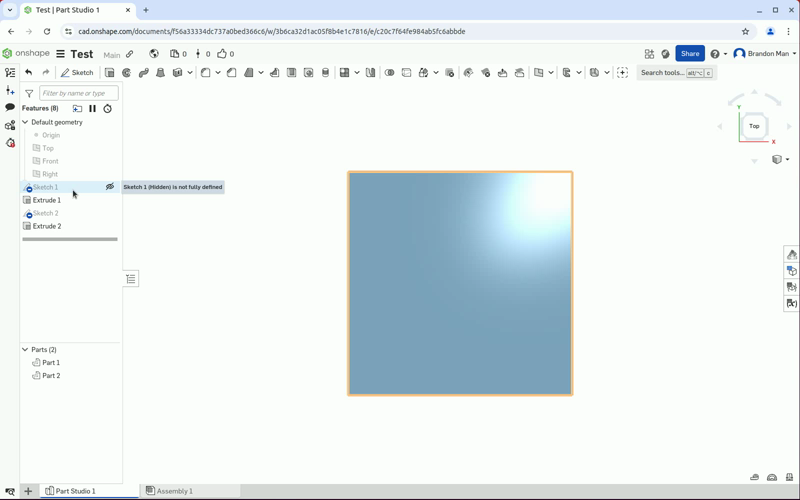
click(73, 189)
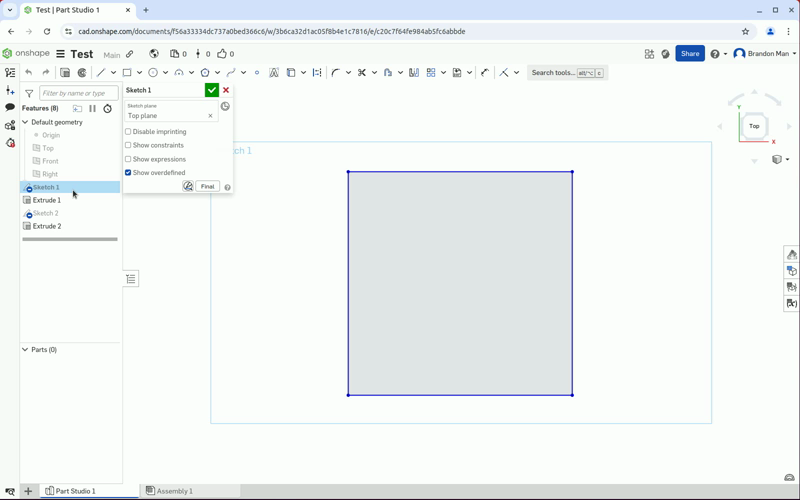
mouse_move(229, 92)
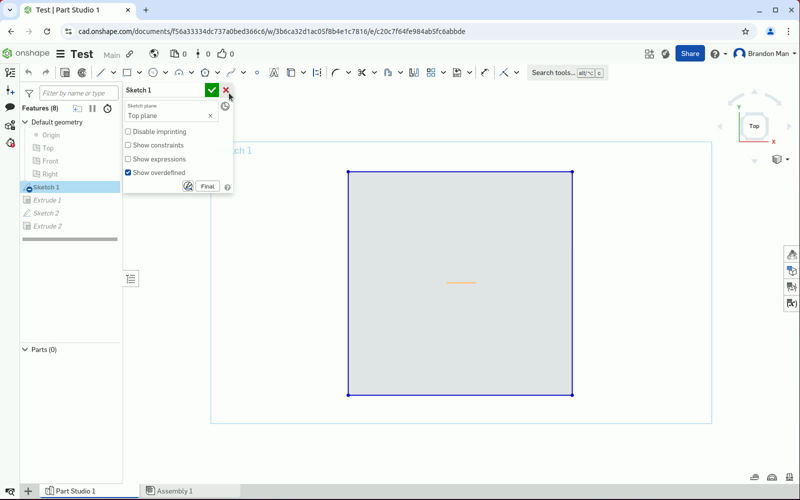
click(229, 92)
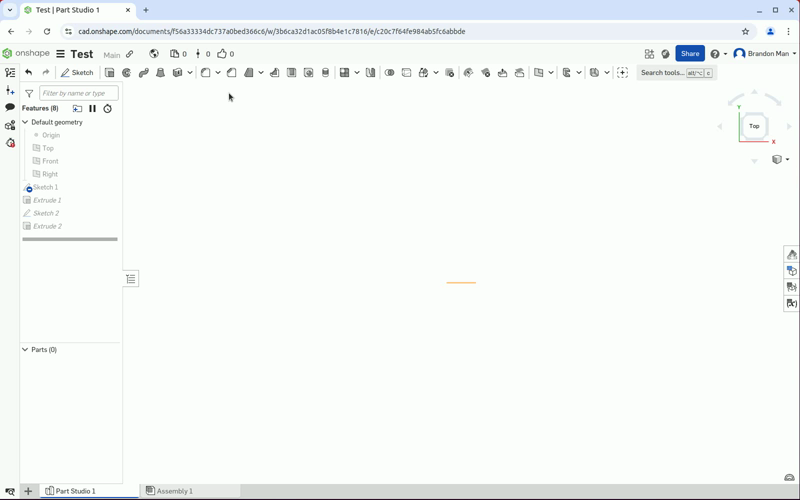
mouse_move(73, 352)
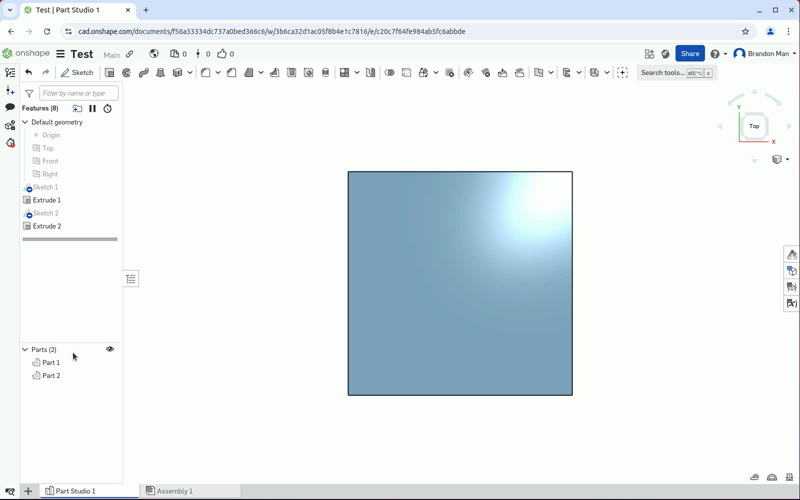
key(y)
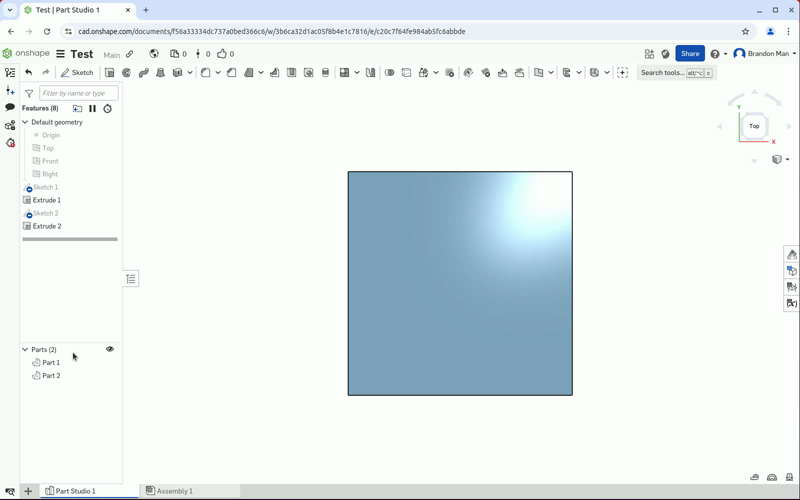
key(shift+p)
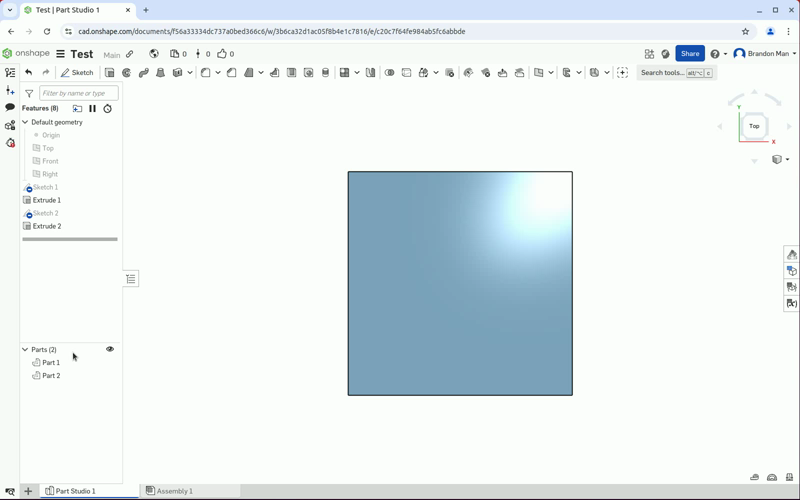
key(space)
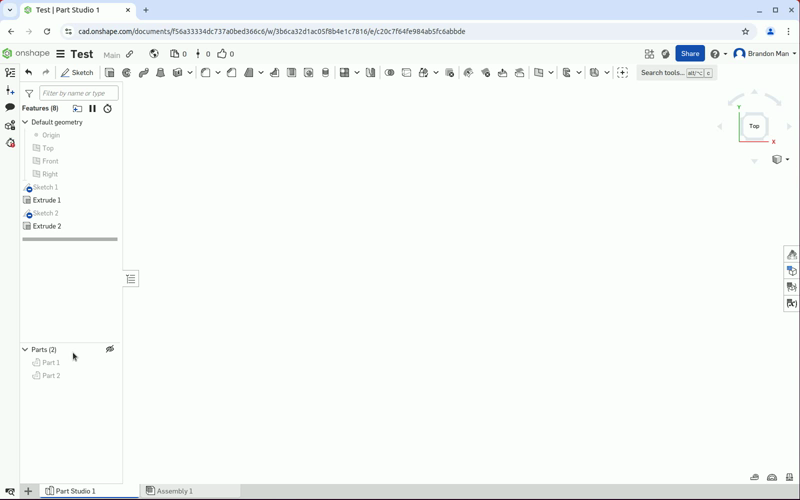
key_down(shift)
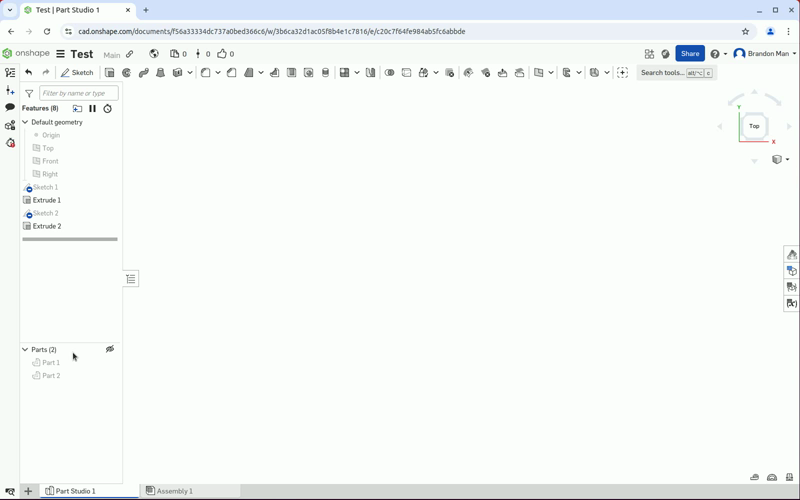
key(up)
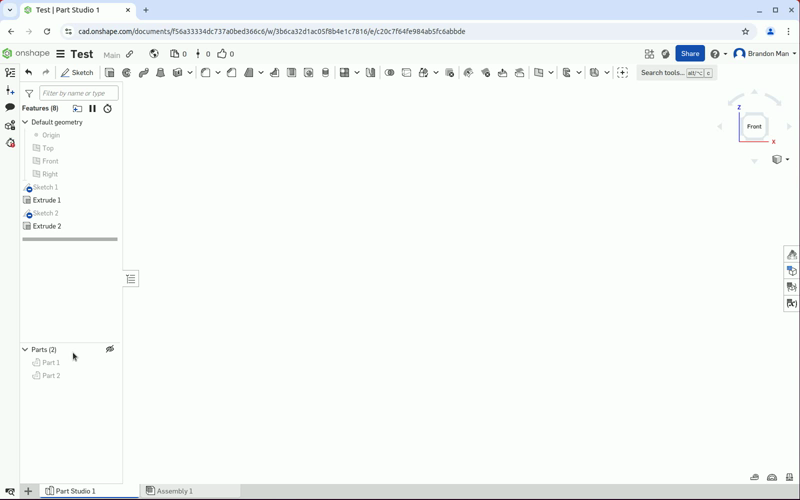
key_up(shift)
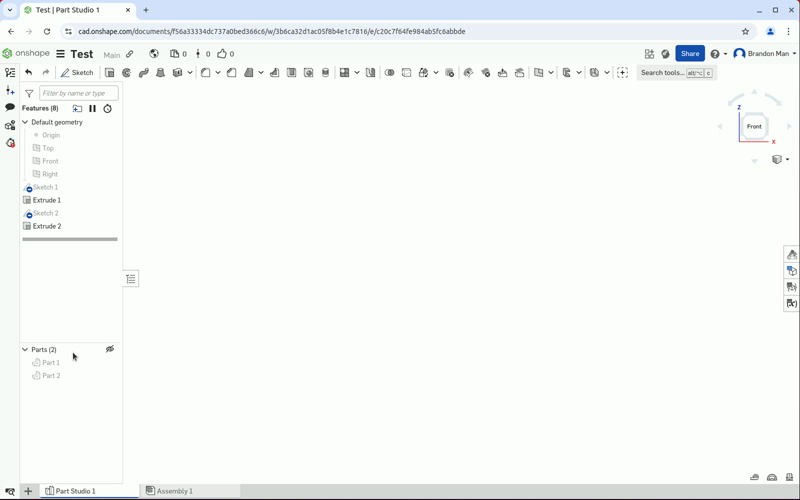
mouse_move(73, 352)
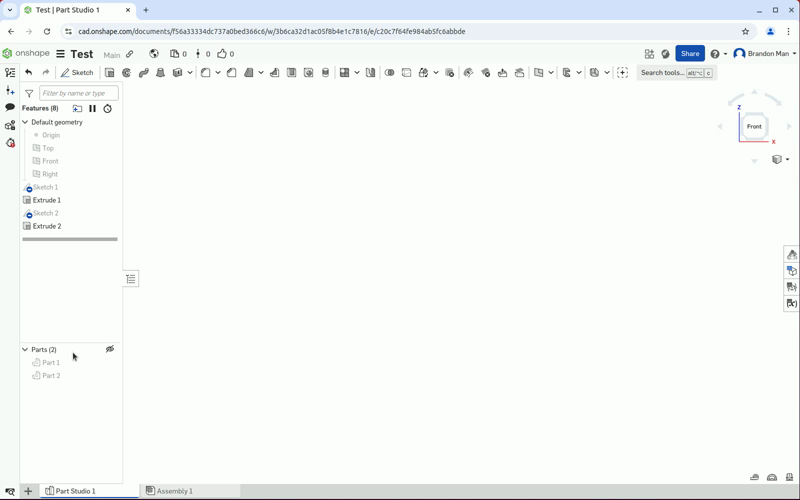
key(shift+y)
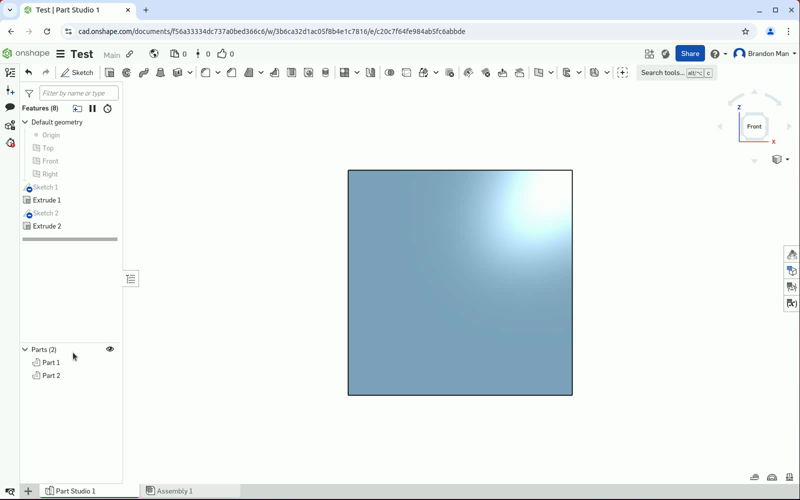
mouse_move(541, 75)
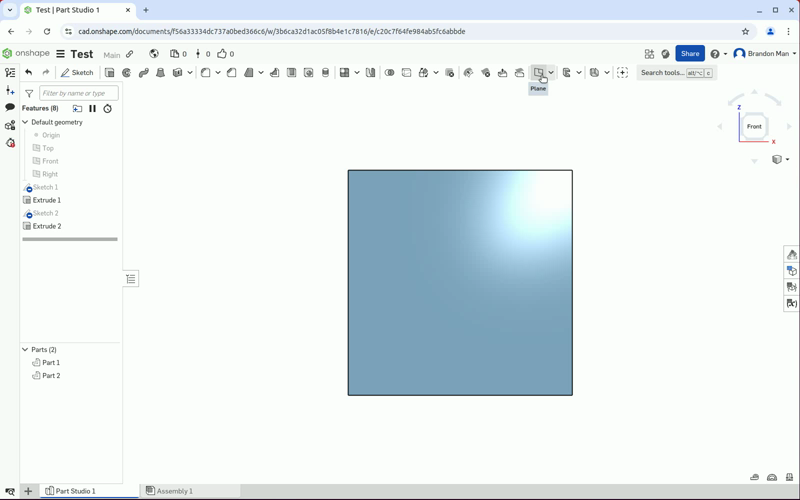
click(541, 75)
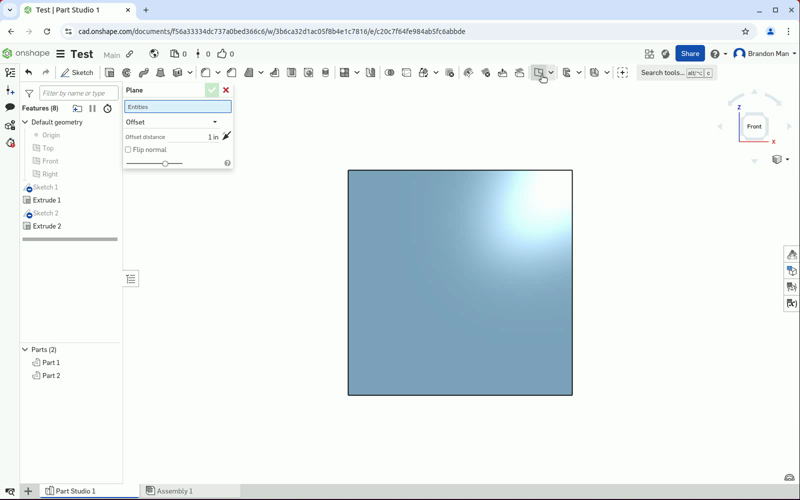
mouse_move(73, 163)
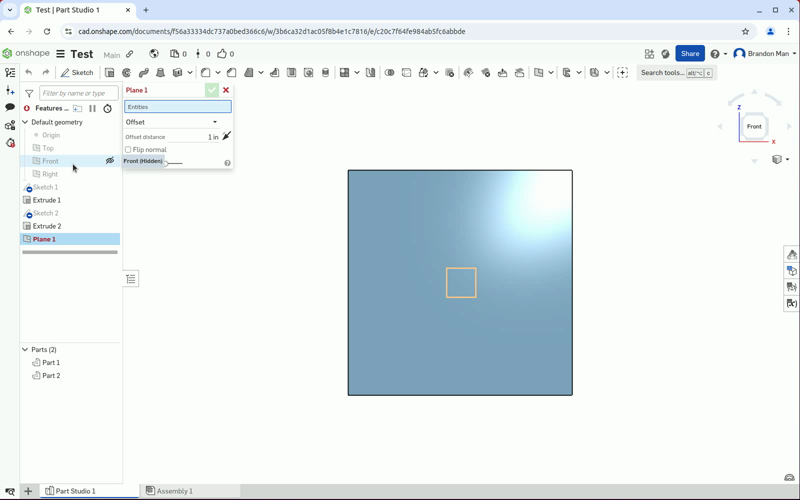
click(73, 163)
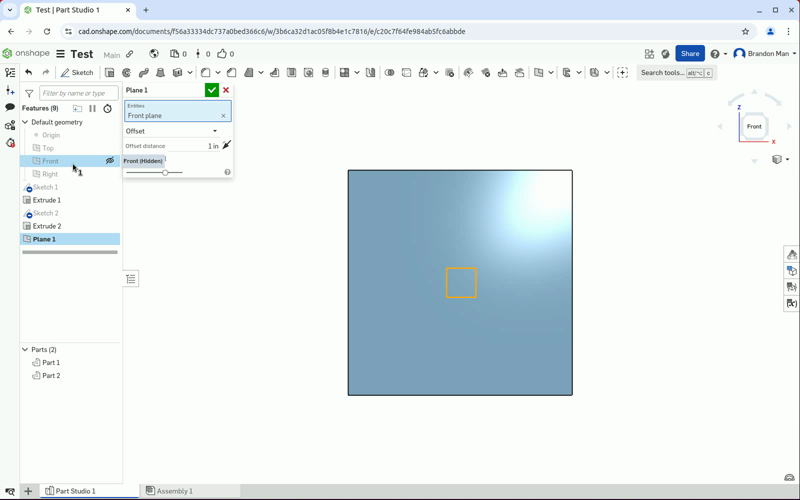
key(tab, 2)
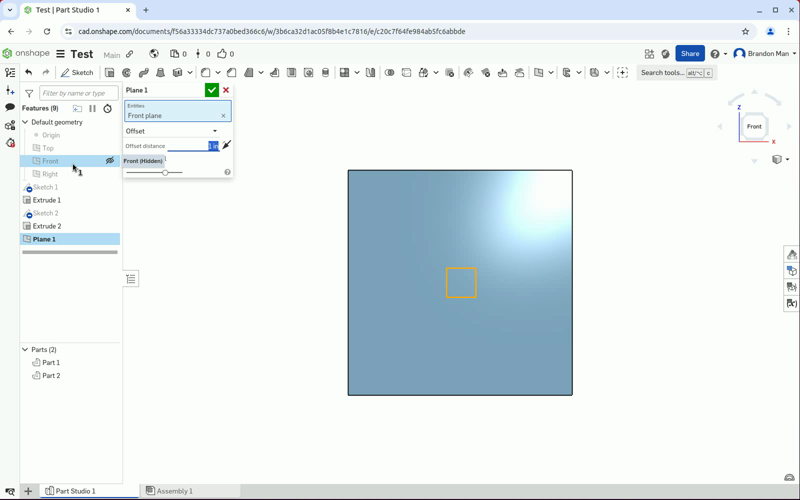
text(23.108)
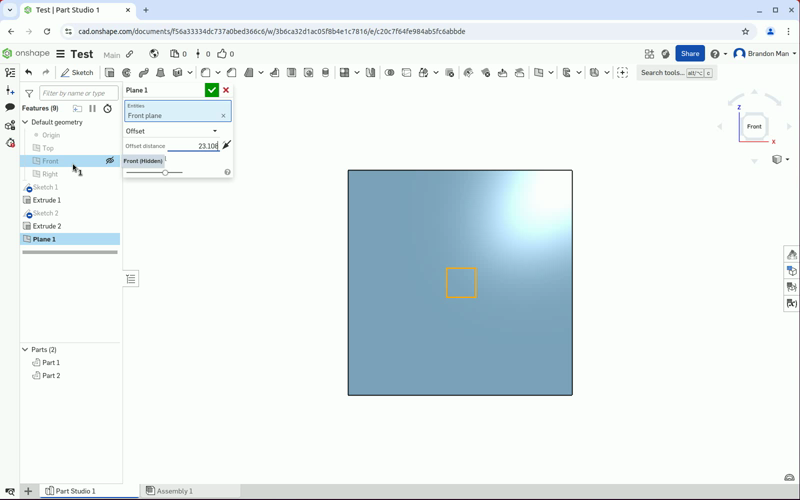
key(enter, 2)
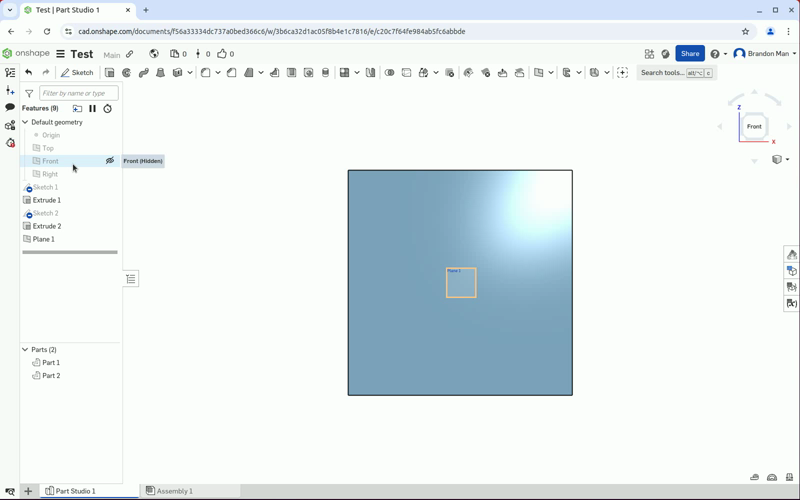
key(shift+s)
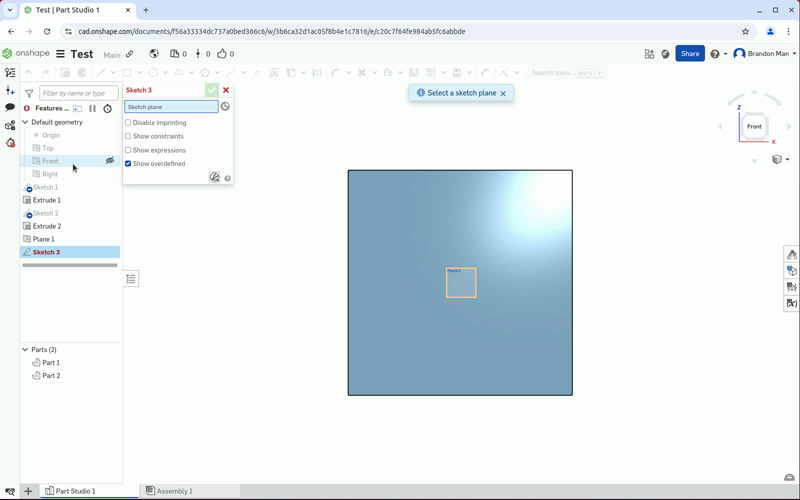
mouse_move(73, 241)
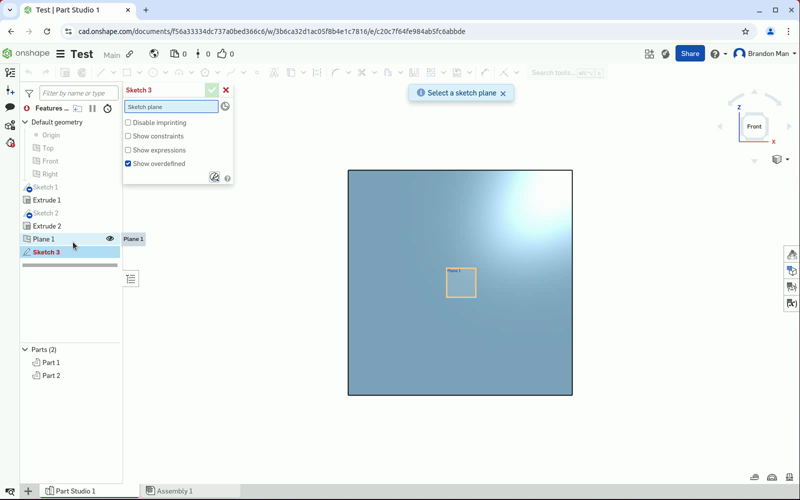
click(73, 241)
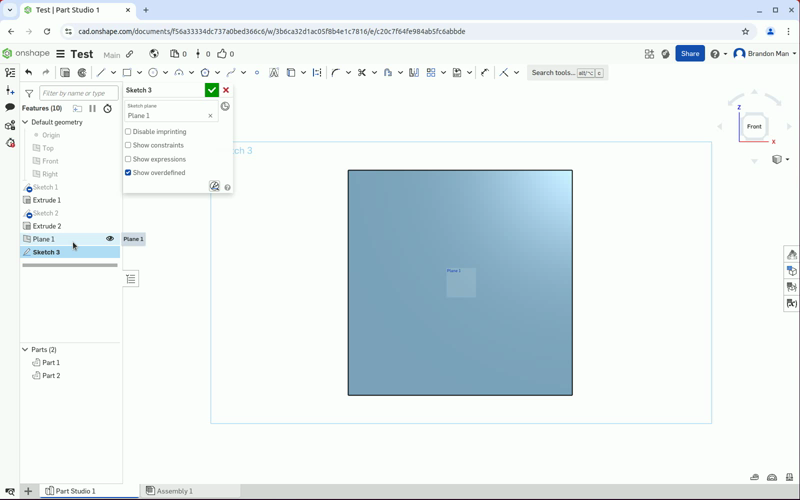
mouse_move(73, 352)
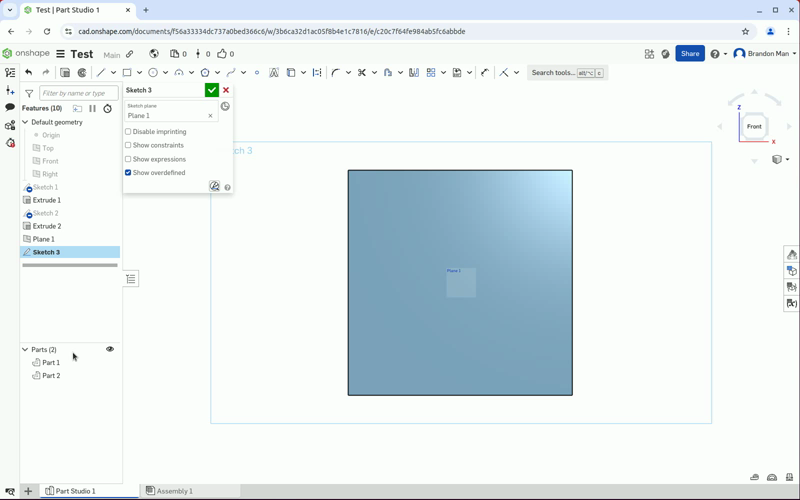
key(y)
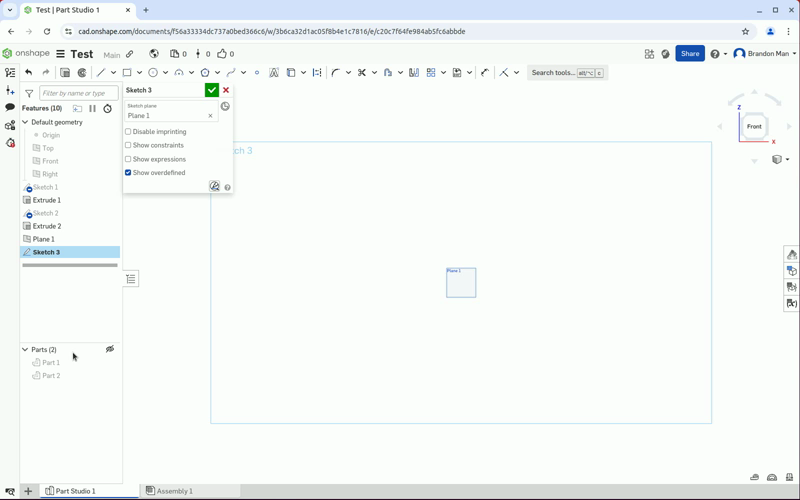
key(l)
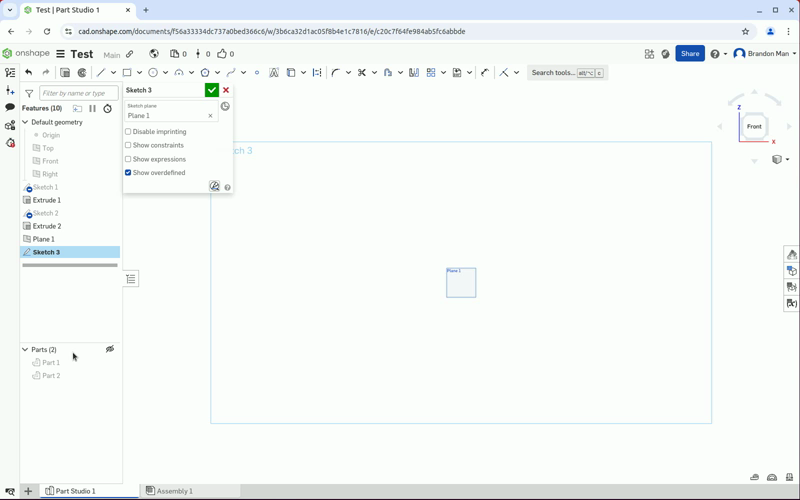
key_down(shift)
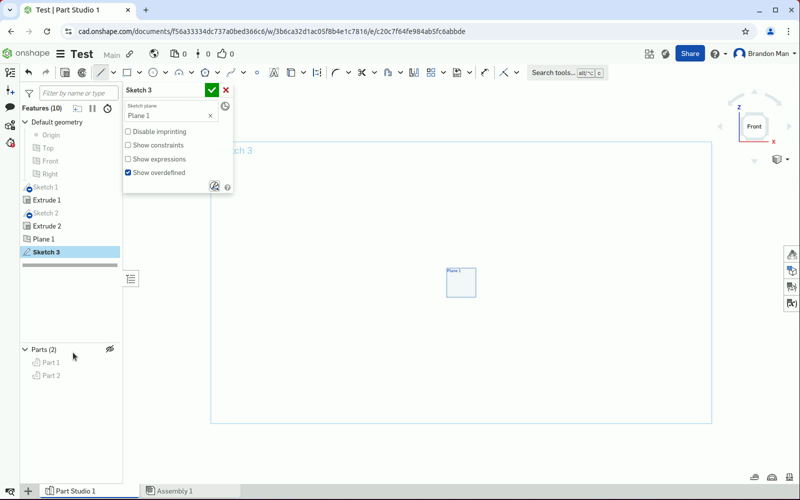
mouse_move(359, 383)
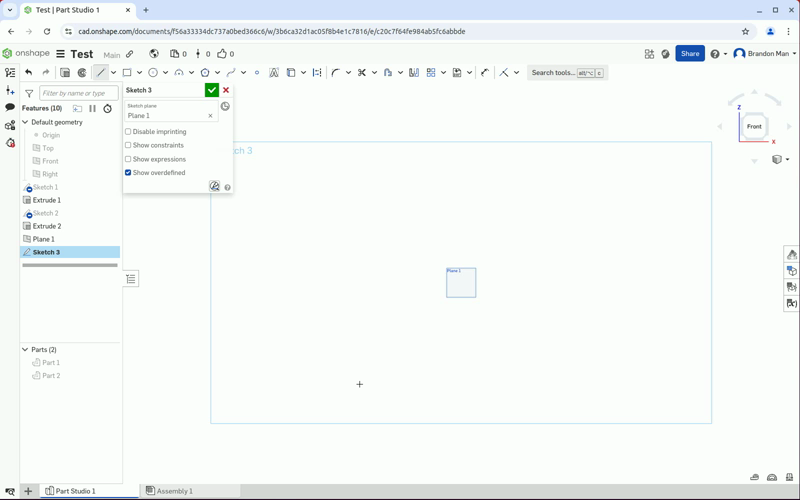
click(359, 383)
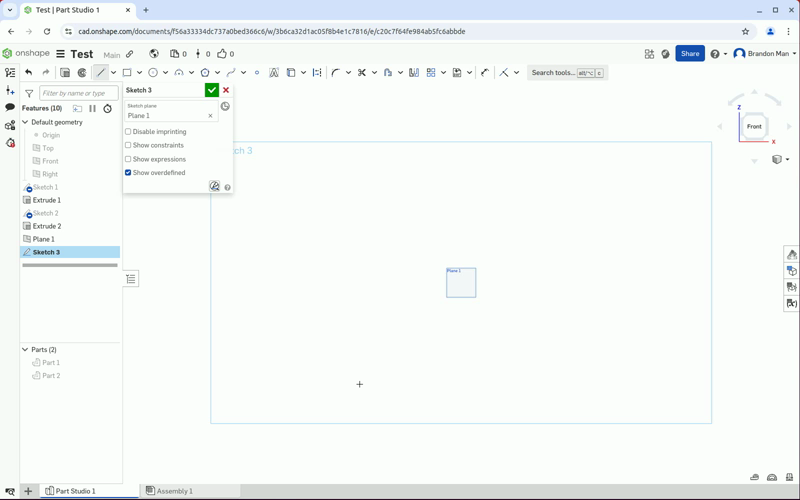
key_up(shift)
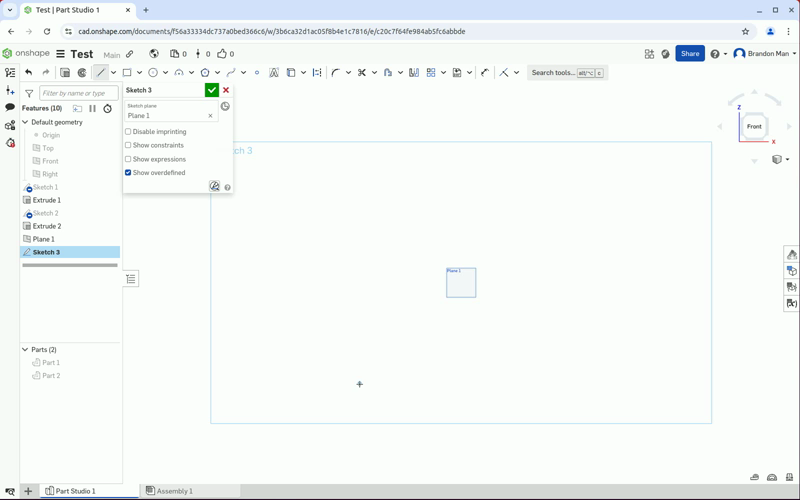
key_down(shift)
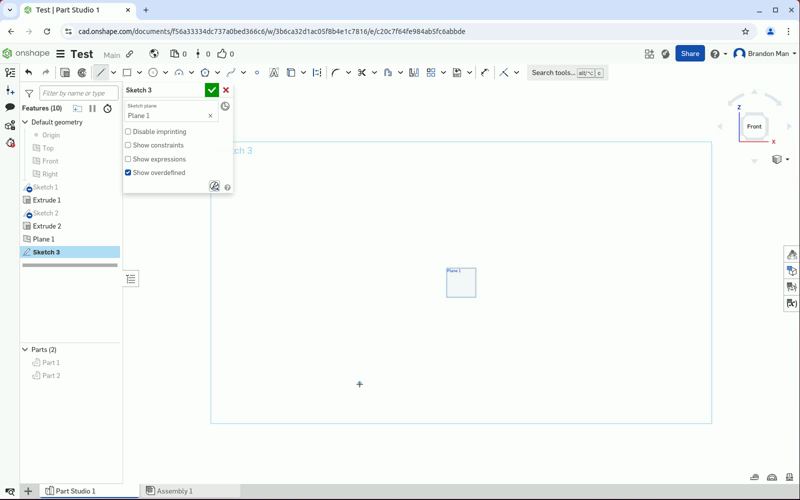
mouse_move(561, 383)
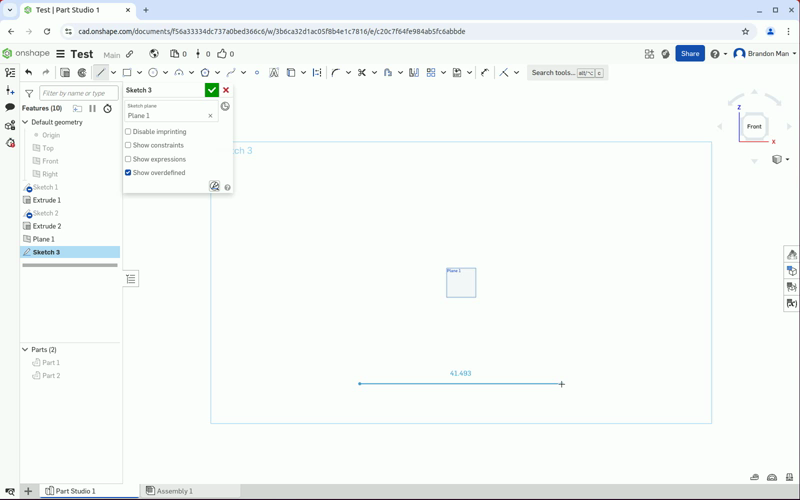
click(561, 383)
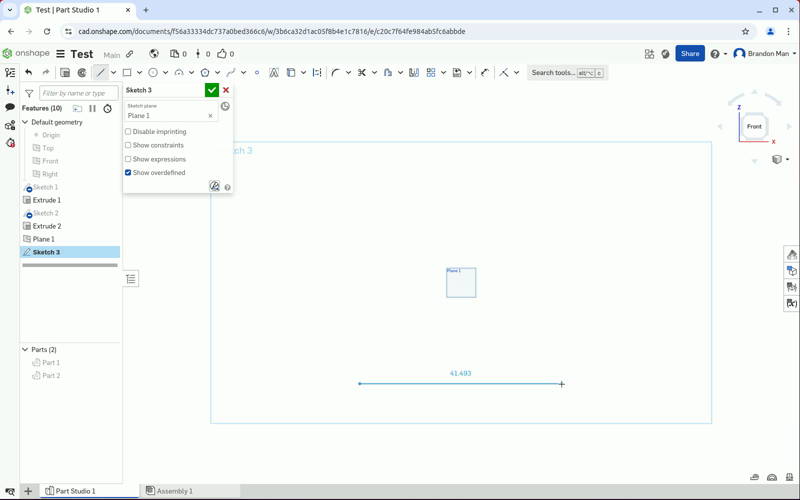
key_up(shift)
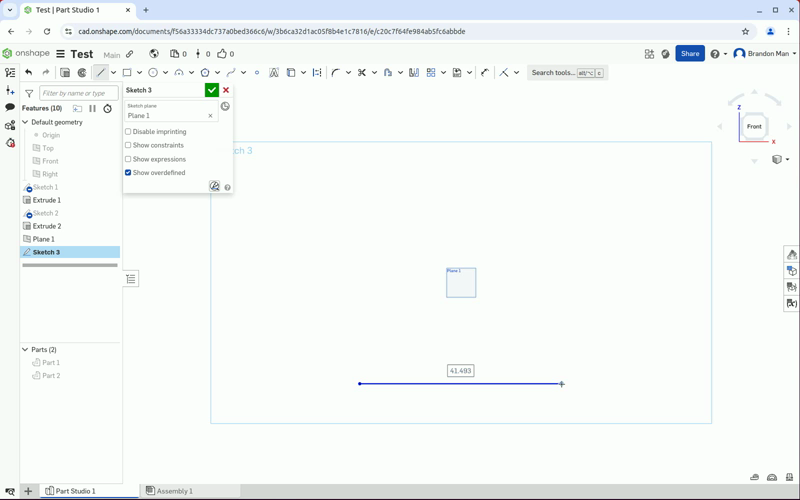
key_down(shift)
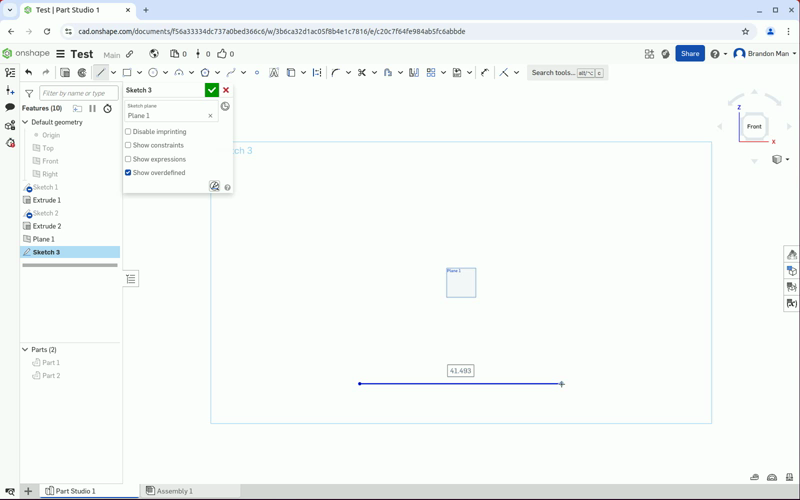
mouse_move(561, 181)
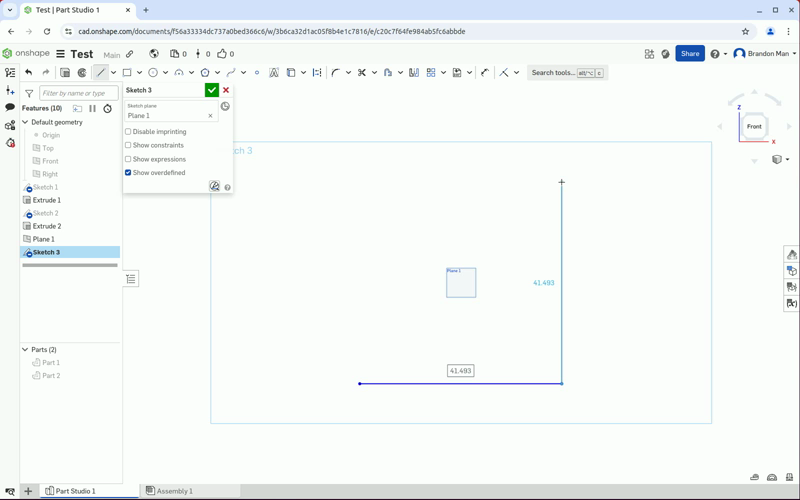
click(561, 181)
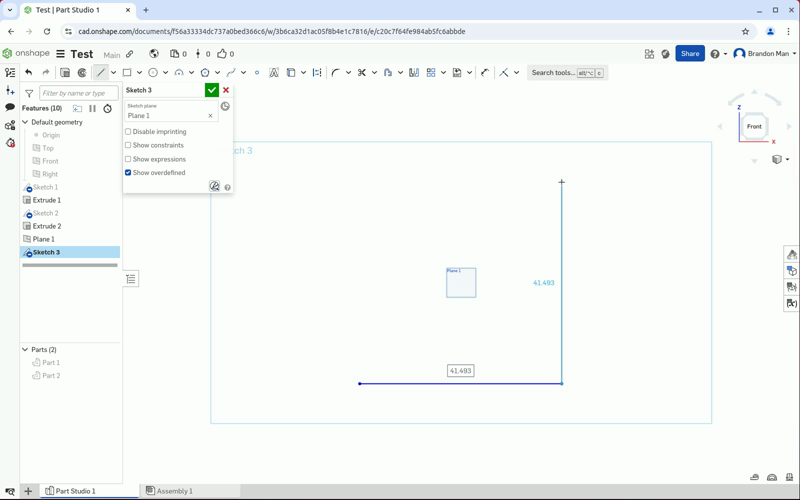
key_up(shift)
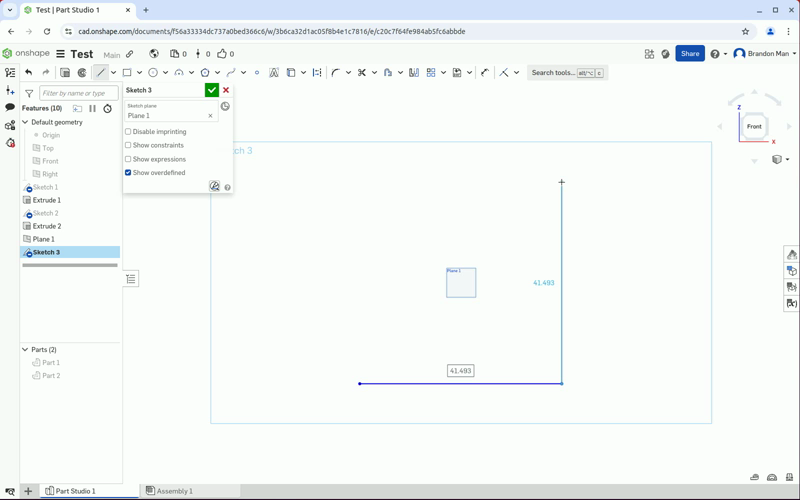
key_down(shift)
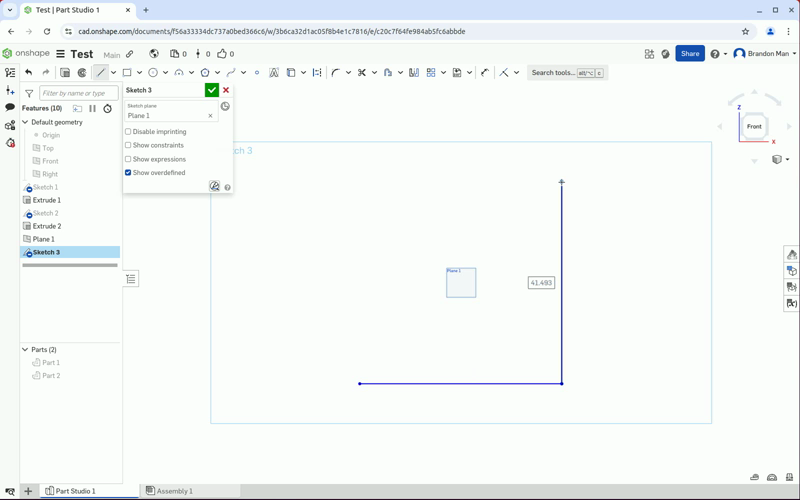
mouse_move(359, 181)
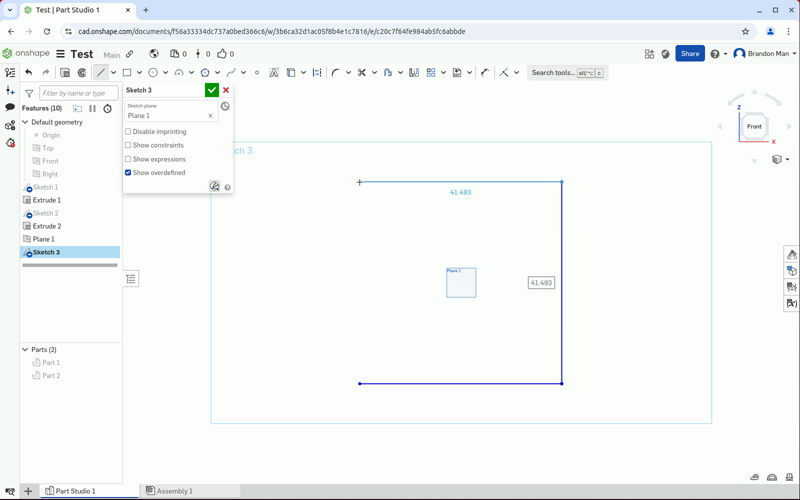
click(359, 181)
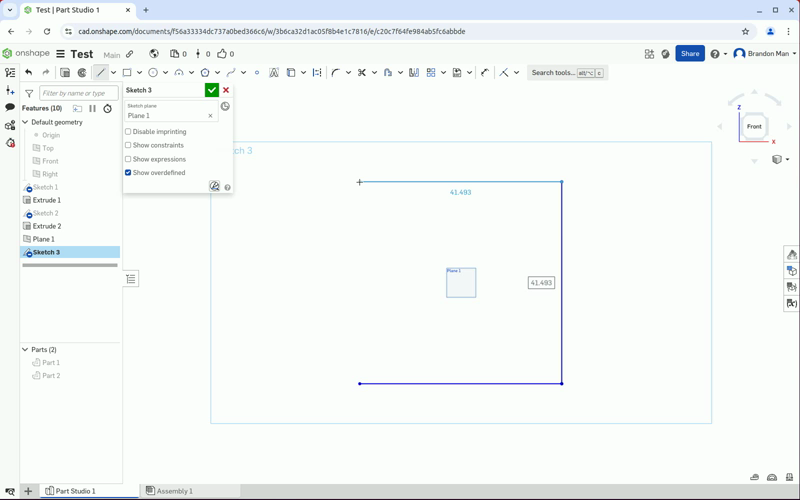
key_up(shift)
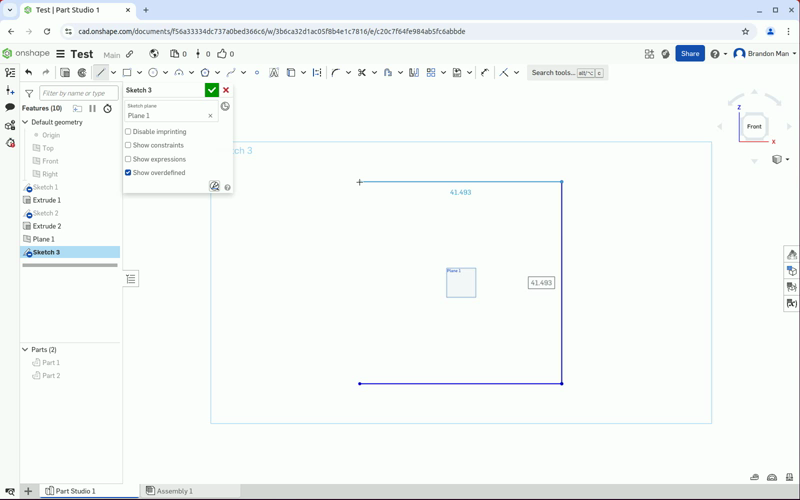
key_down(shift)
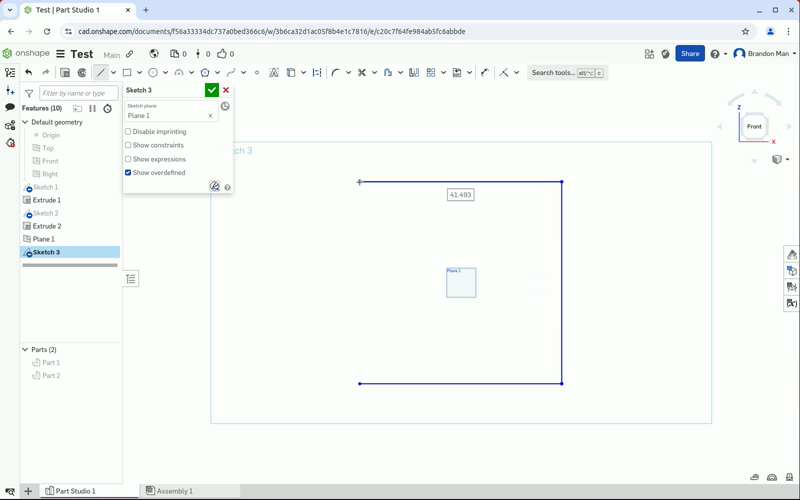
mouse_move(359, 383)
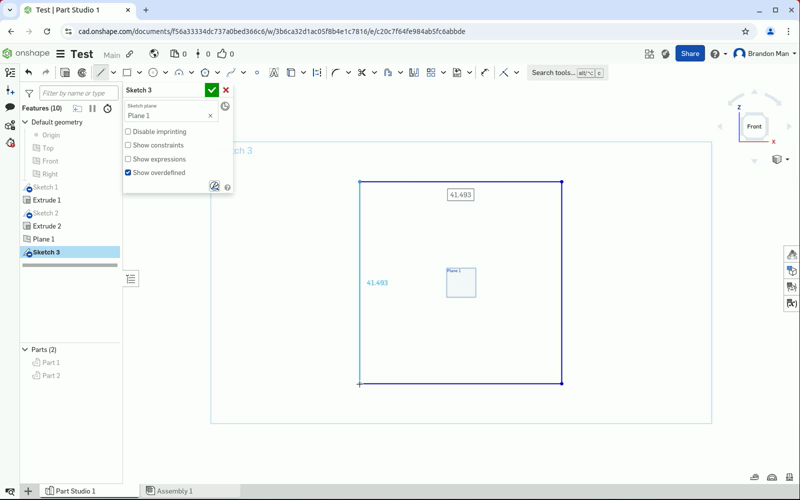
key_up(shift)
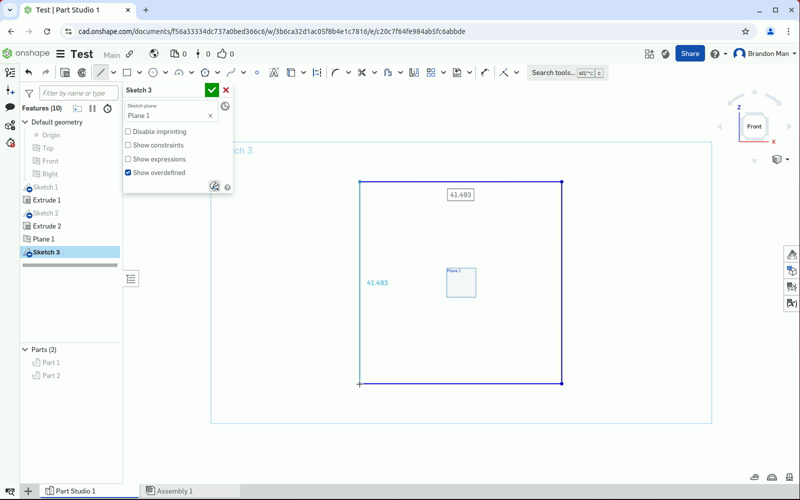
click(359, 383)
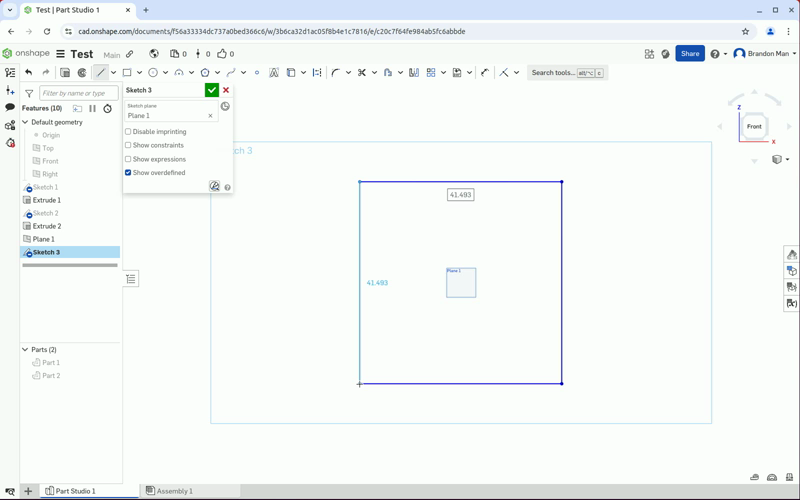
key(esc)
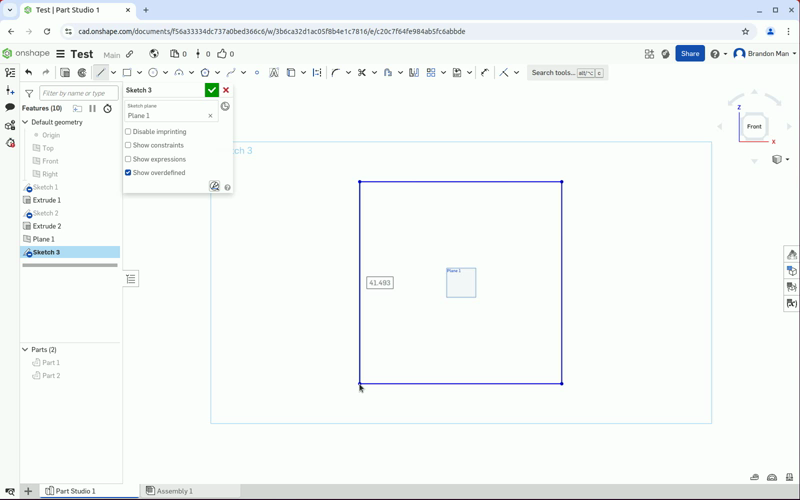
mouse_move(406, 236)
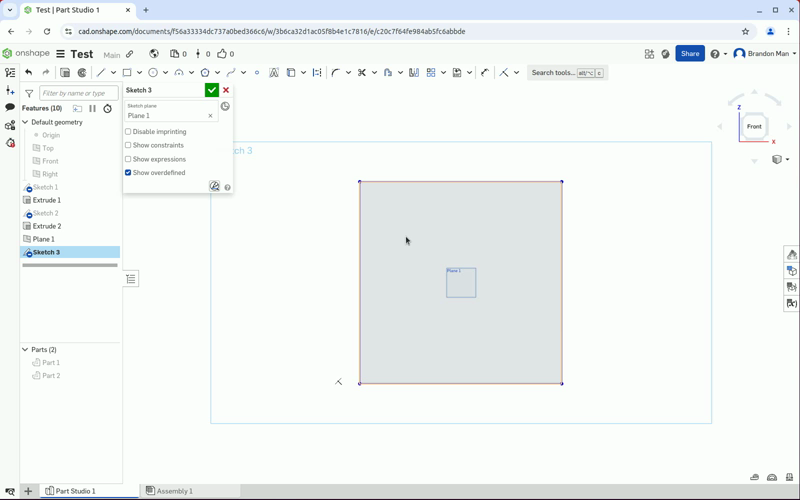
click(406, 236)
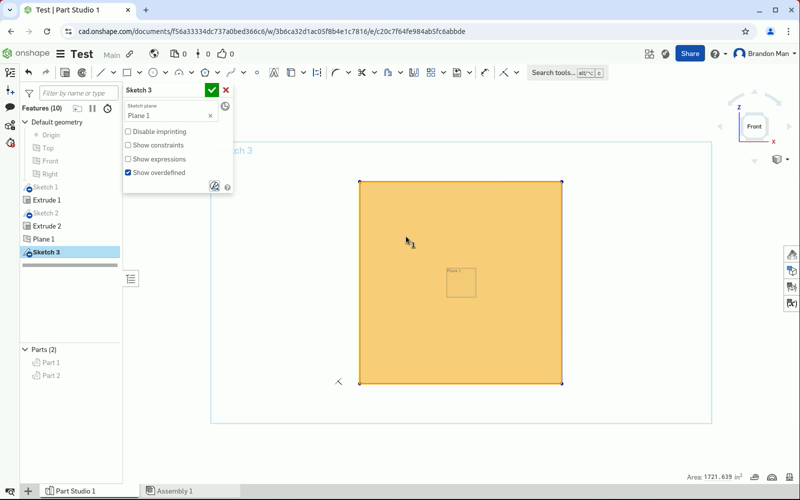
mouse_move(73, 352)
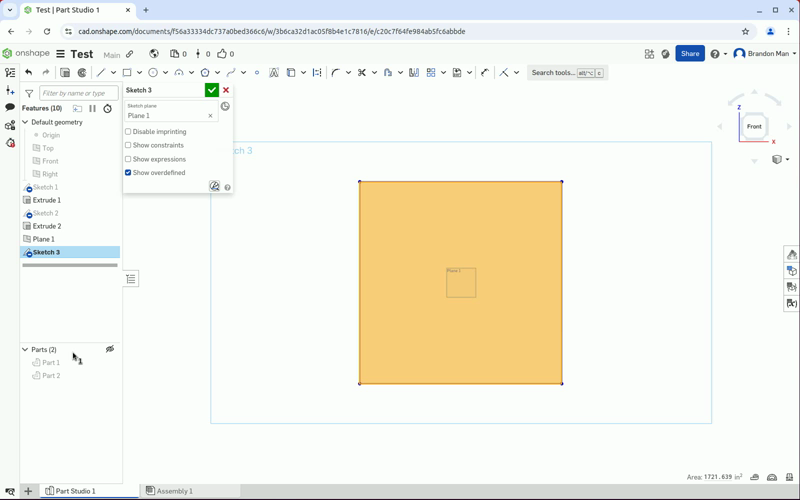
key(shift+y)
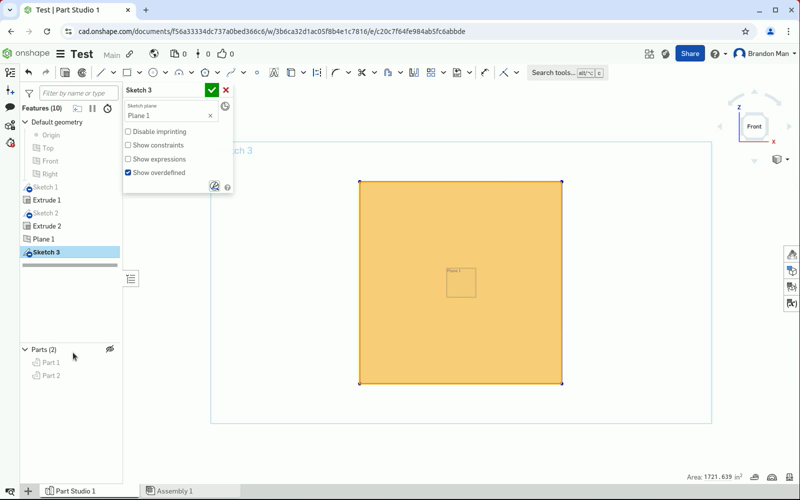
key(shift+e)
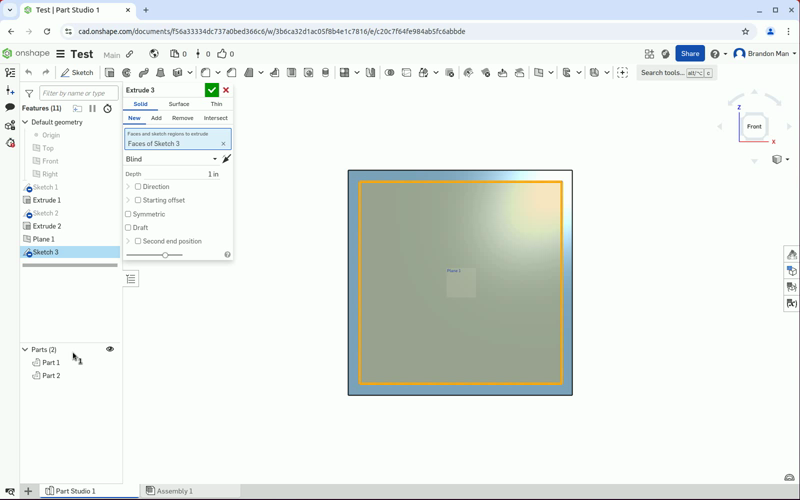
mouse_move(143, 106)
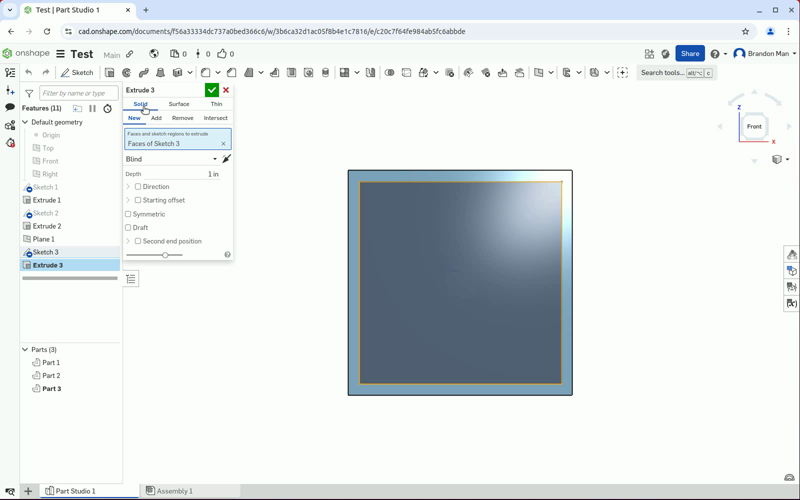
click(143, 106)
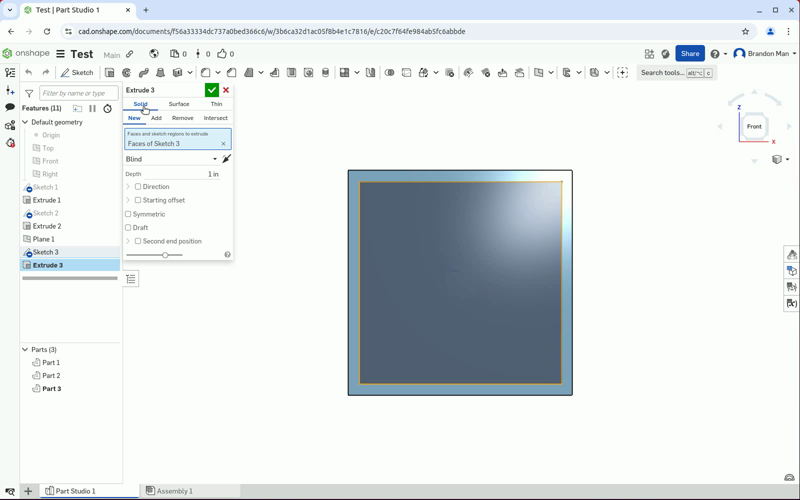
mouse_move(186, 120)
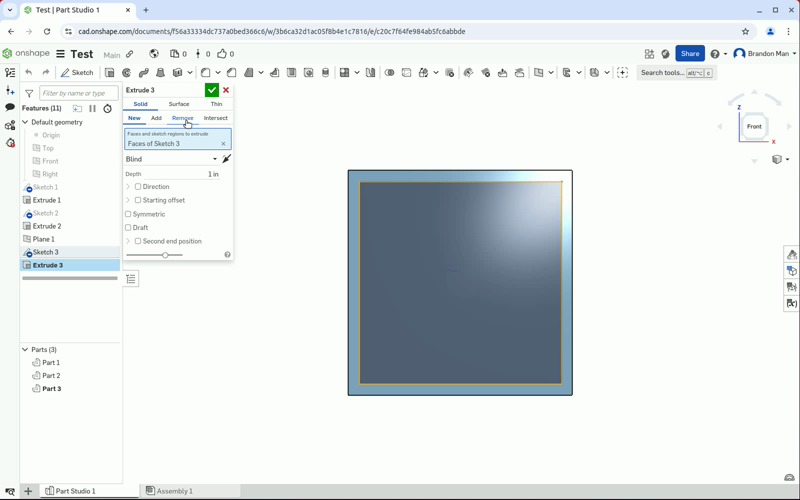
click(186, 120)
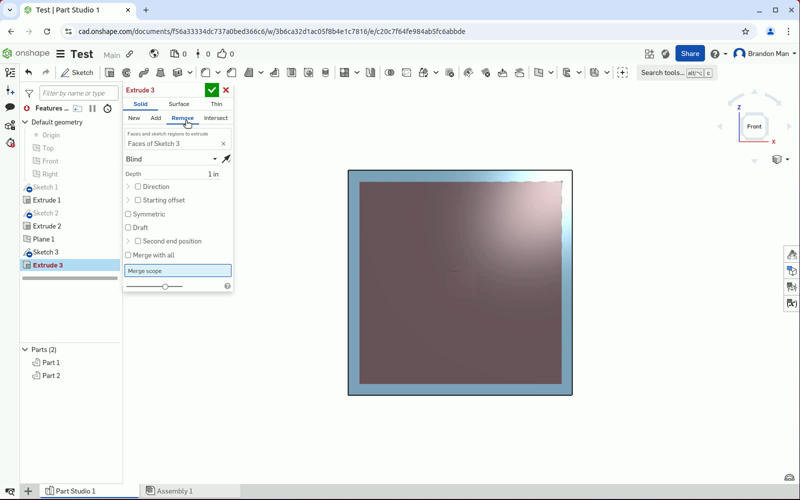
key(tab, 4)
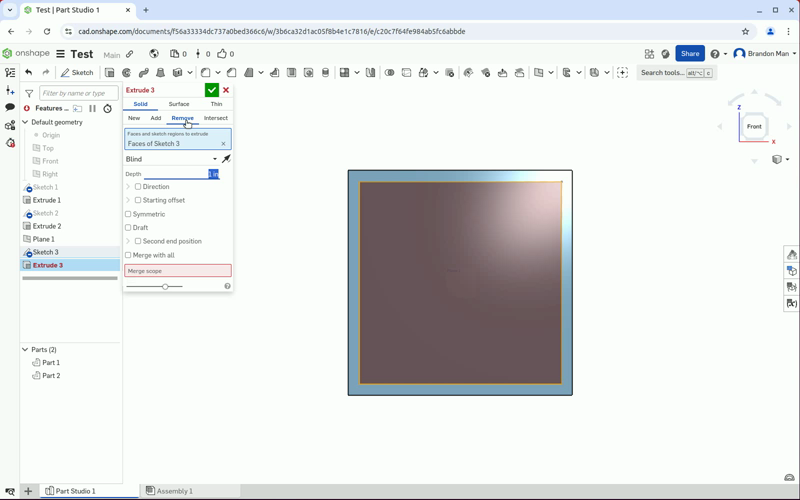
text(30.811)
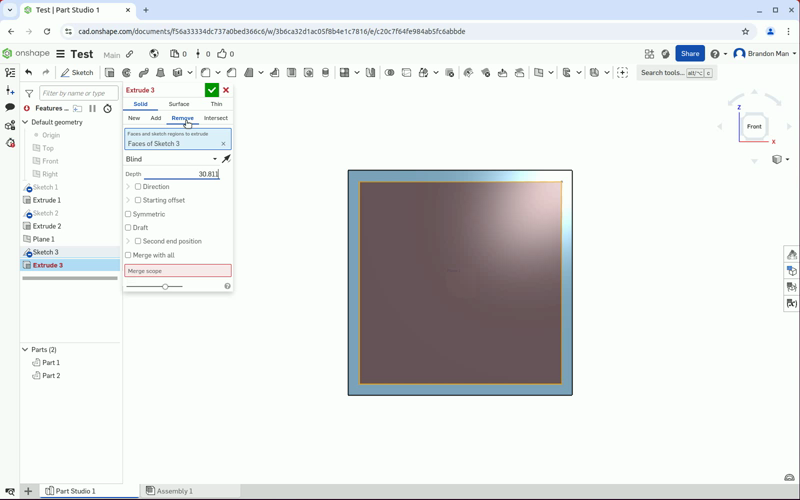
key(tab, 6)
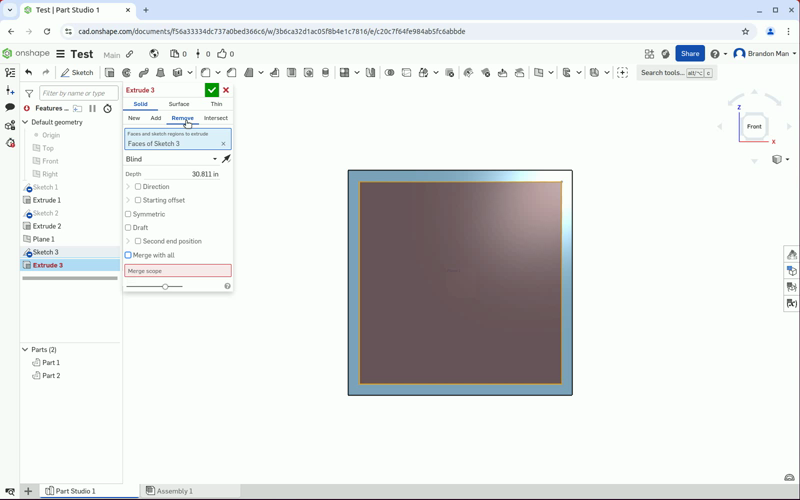
key(space)
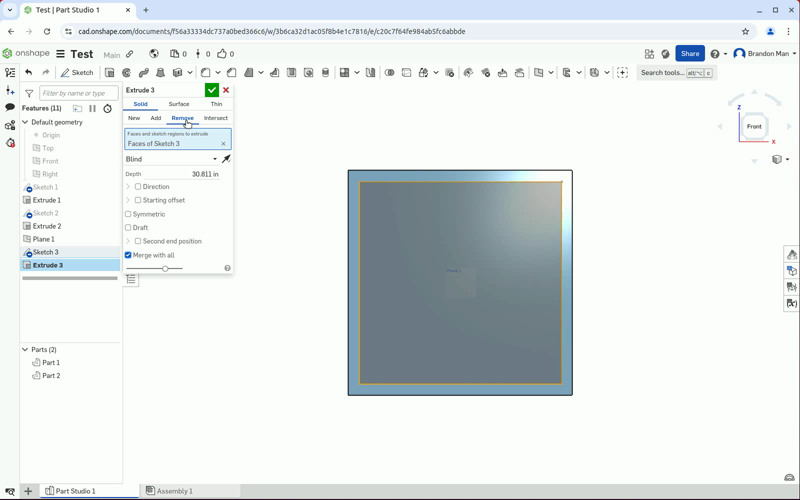
key(enter)
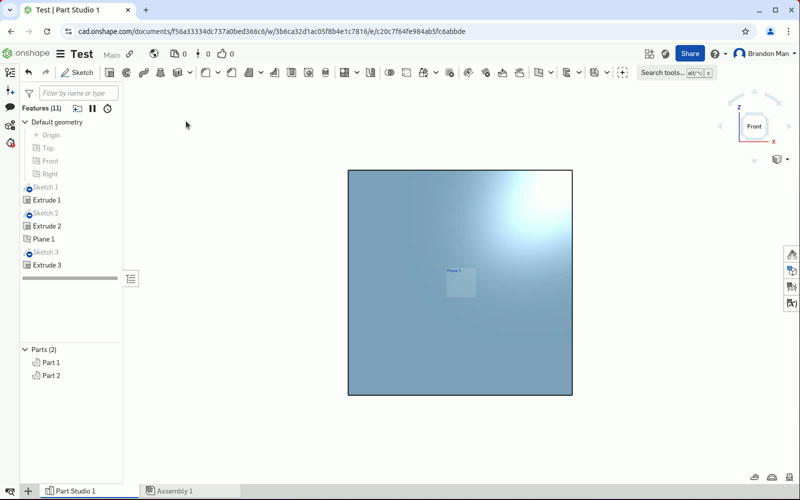
key(shift+h)
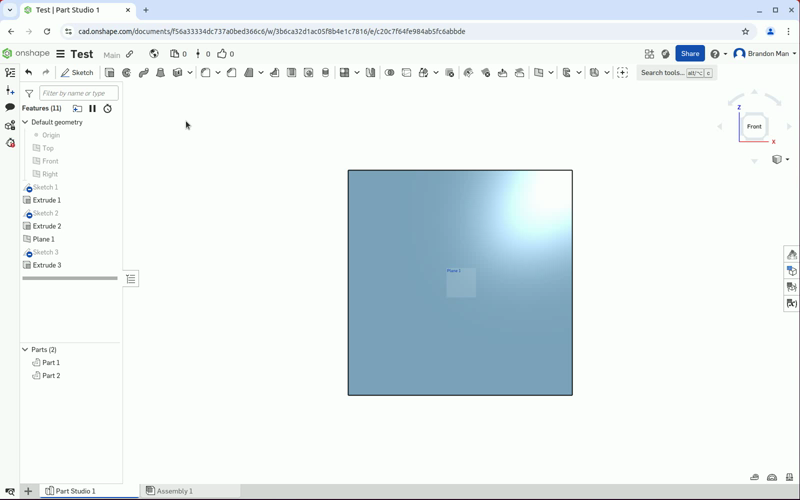
key(shift+h)
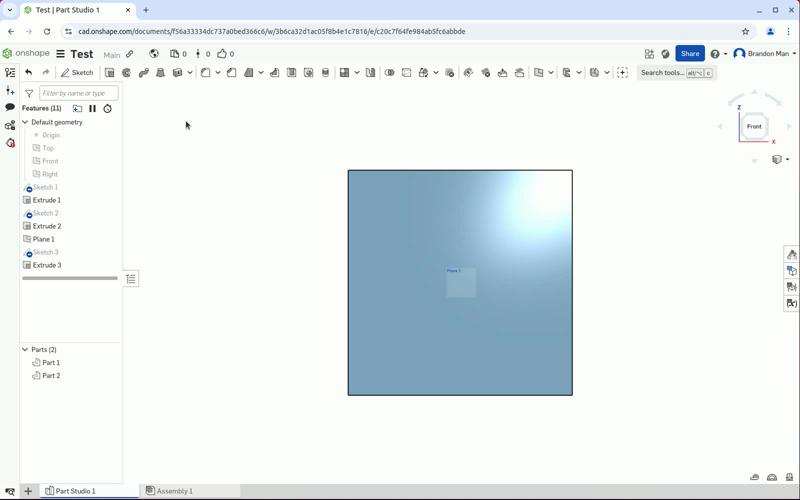
mouse_move(73, 189)
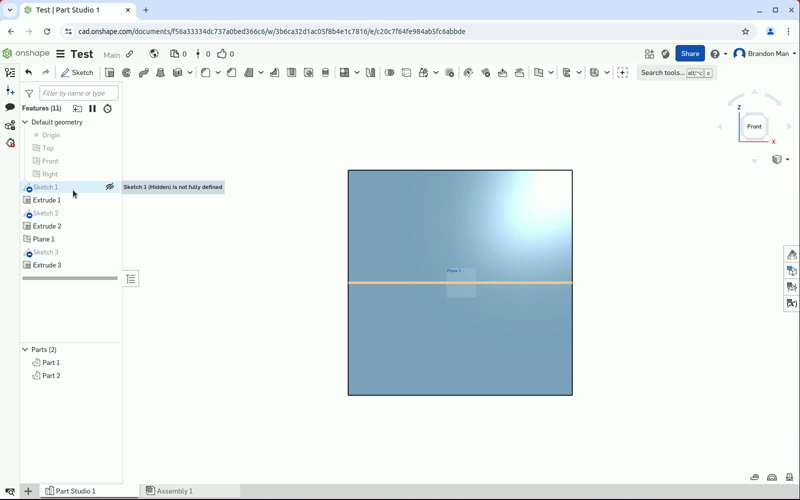
click(73, 189)
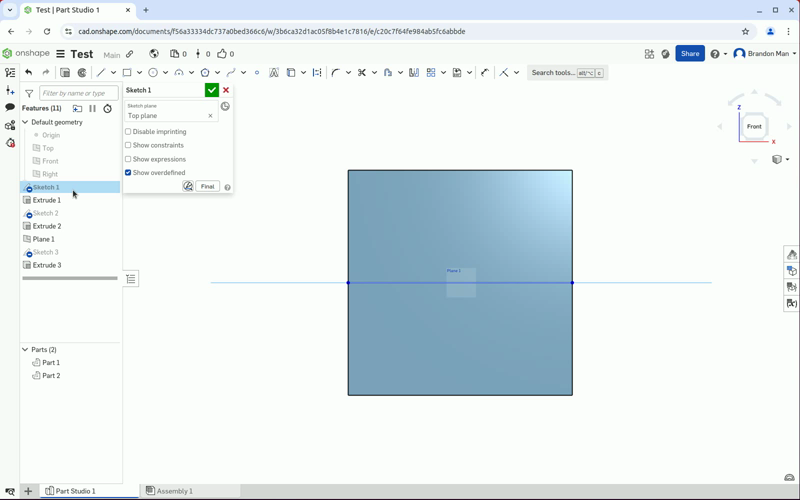
mouse_move(229, 92)
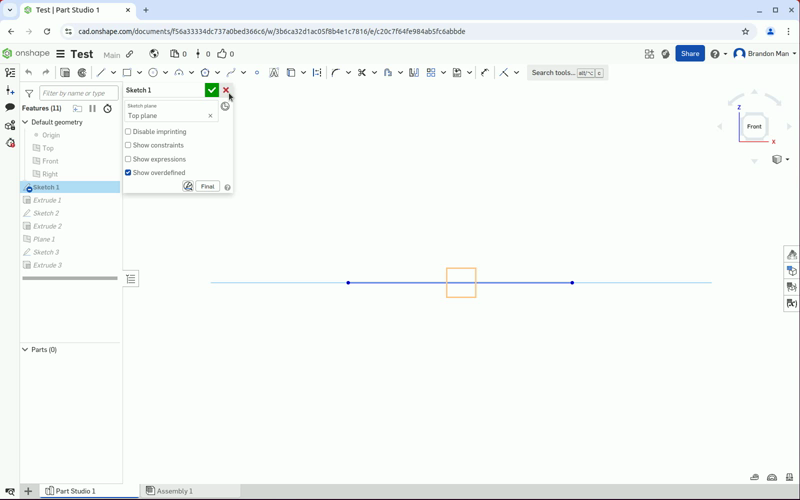
click(229, 92)
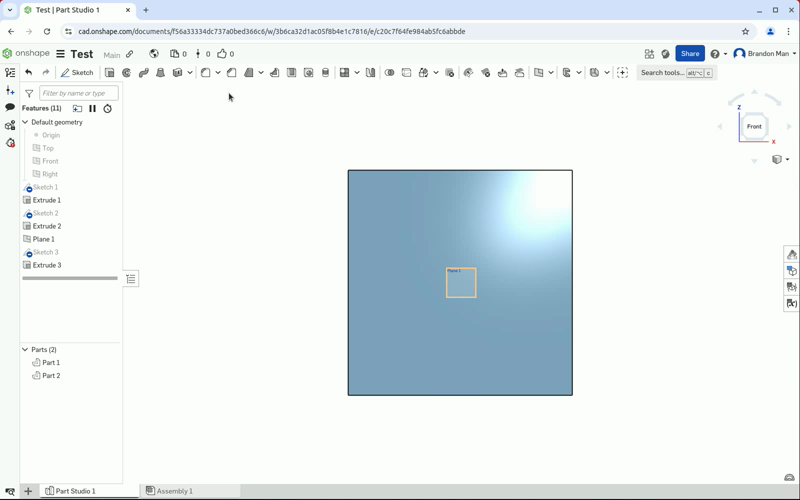
mouse_move(73, 352)
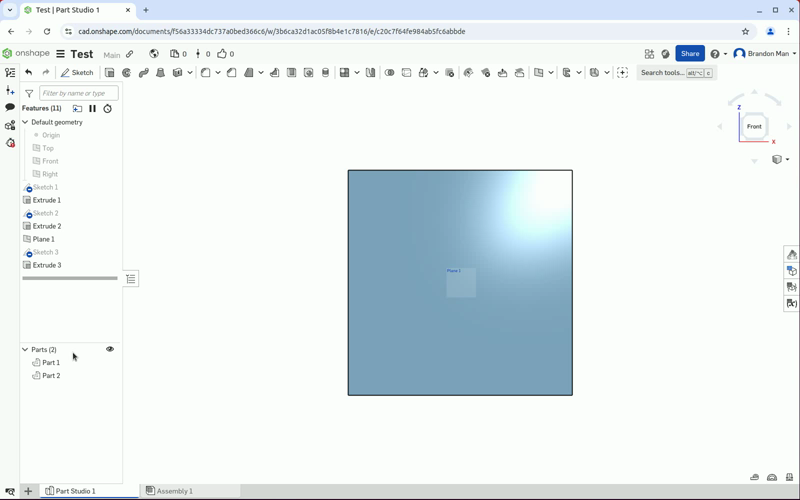
key(y)
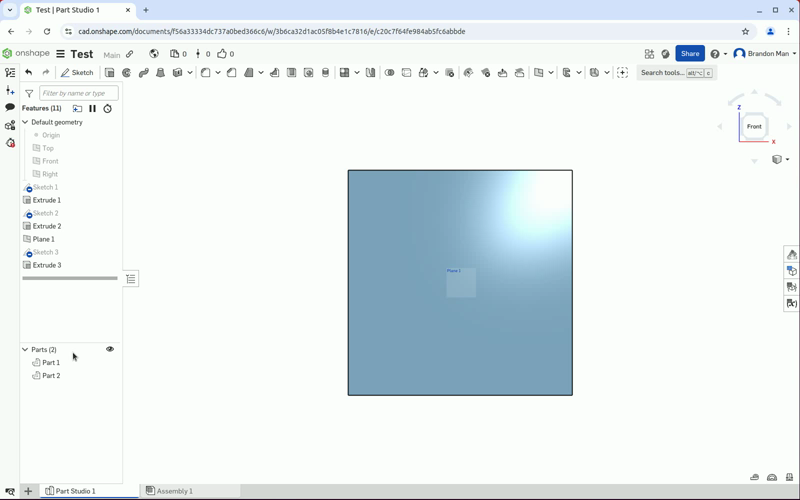
key(shift+p)
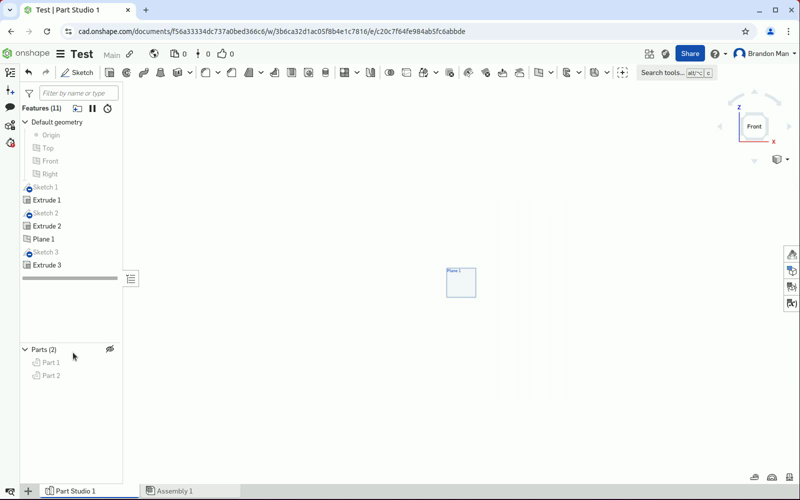
key(space)
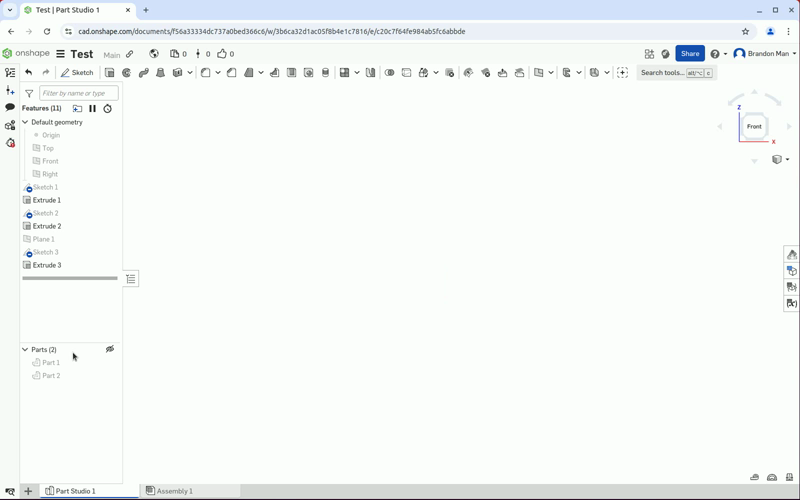
key_down(shift)
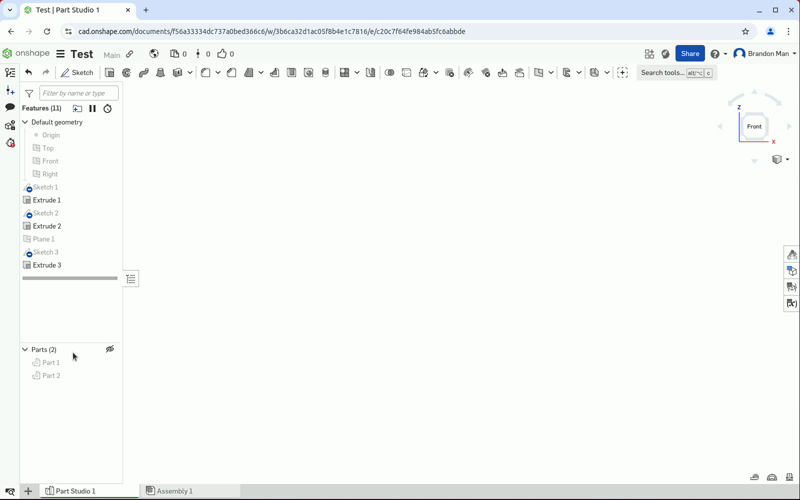
key(down)
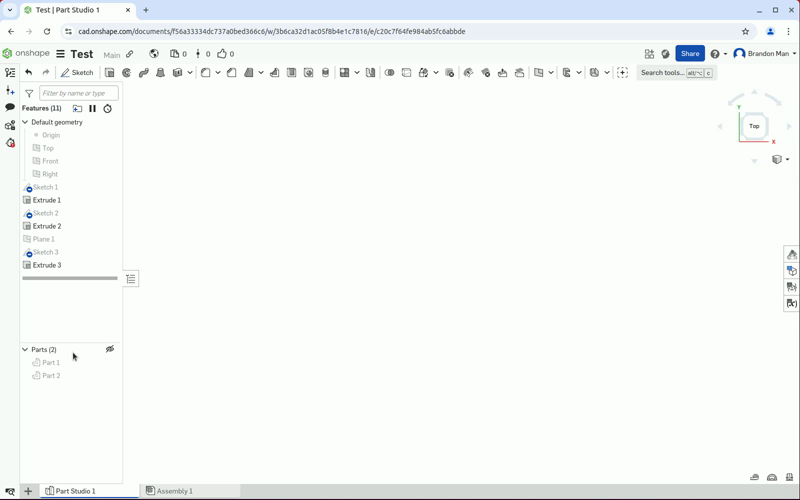
key_up(shift)
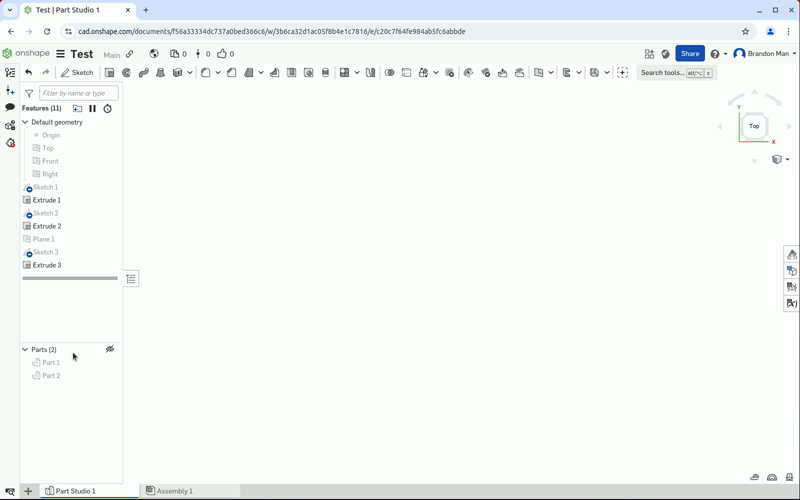
mouse_move(73, 352)
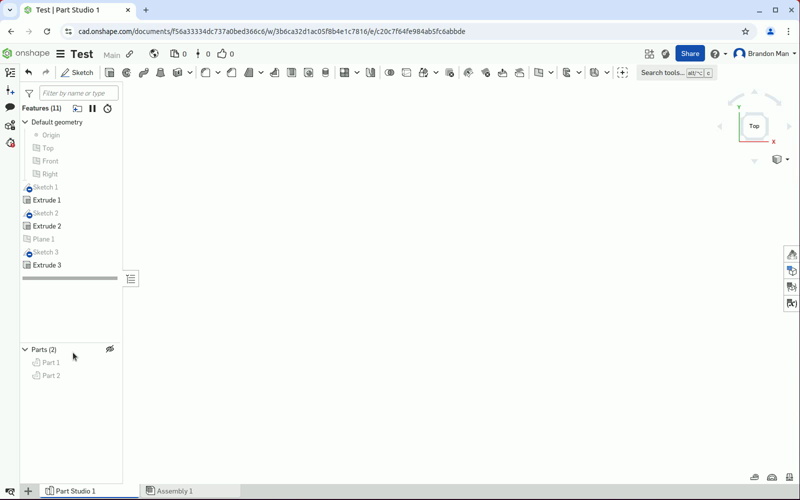
key(shift+y)
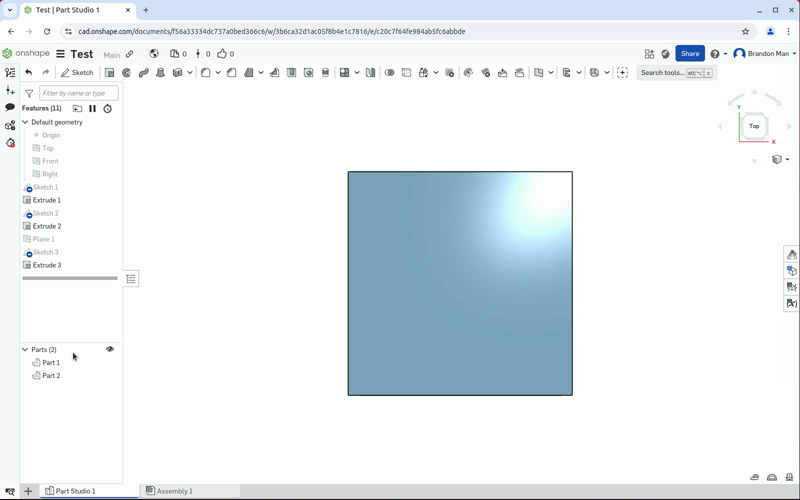
mouse_move(541, 75)
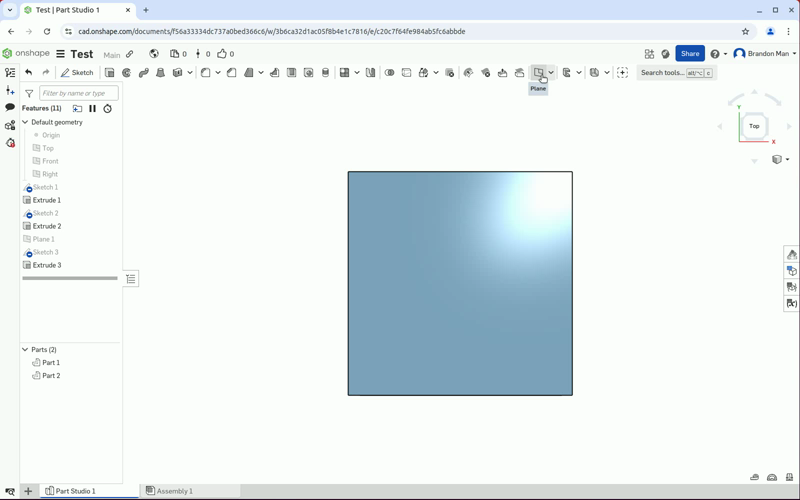
click(541, 75)
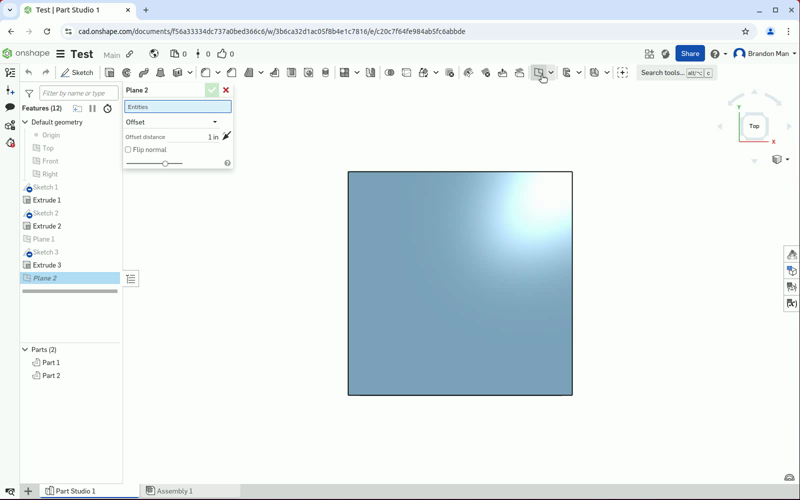
mouse_move(73, 150)
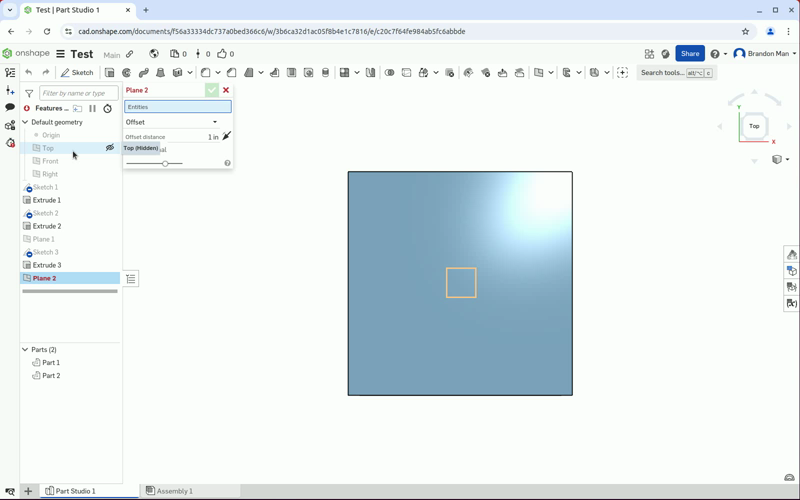
click(73, 150)
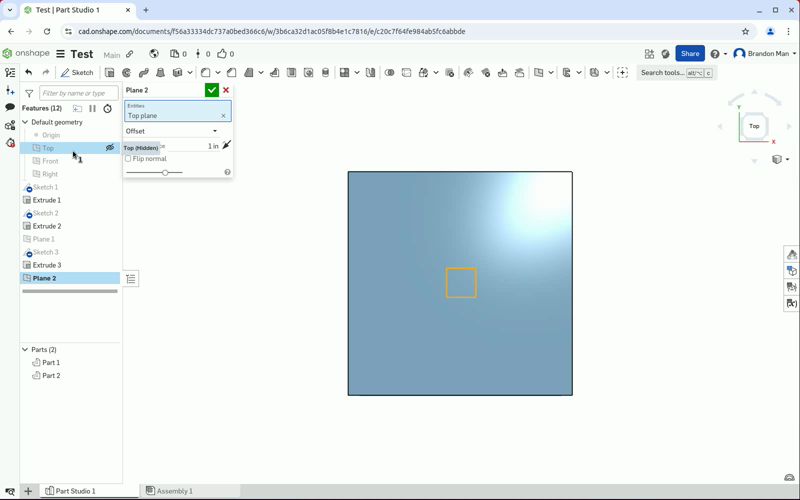
key(tab, 2)
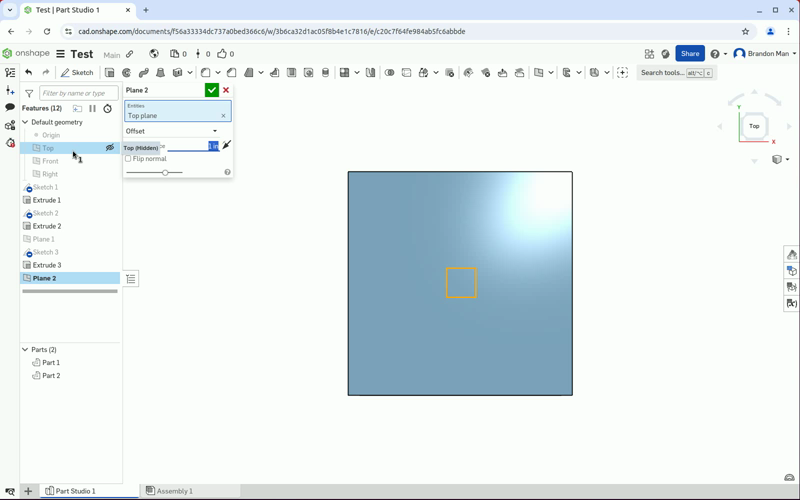
text(23.108)
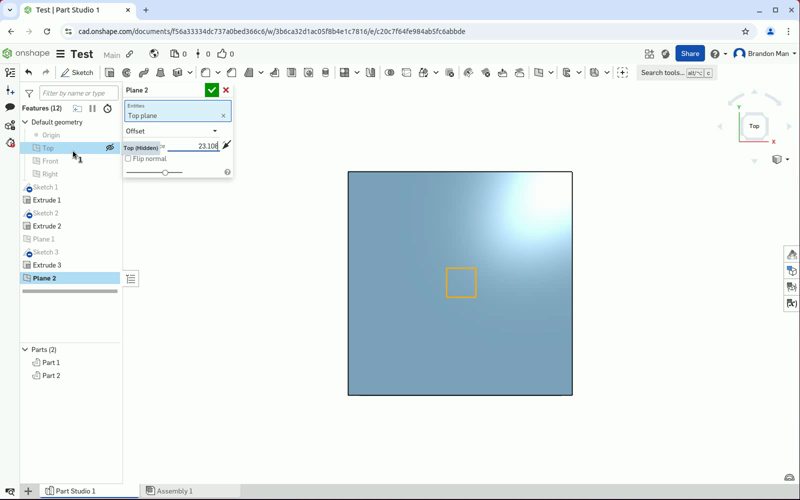
key(enter, 2)
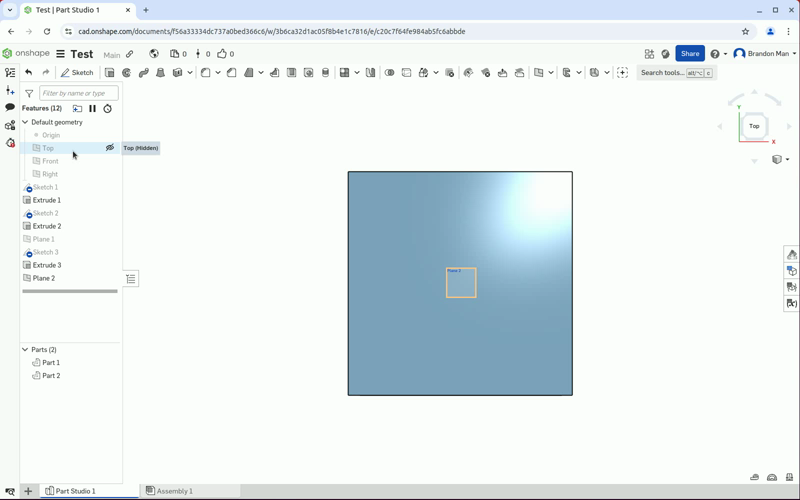
key(shift+s)
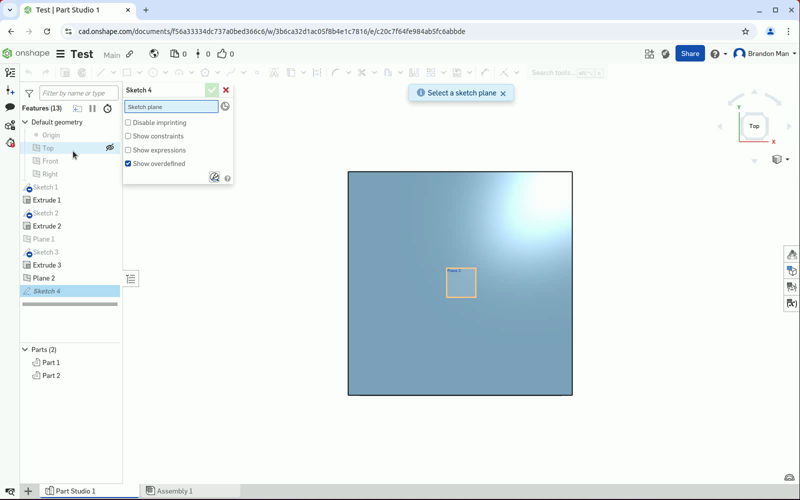
mouse_move(73, 280)
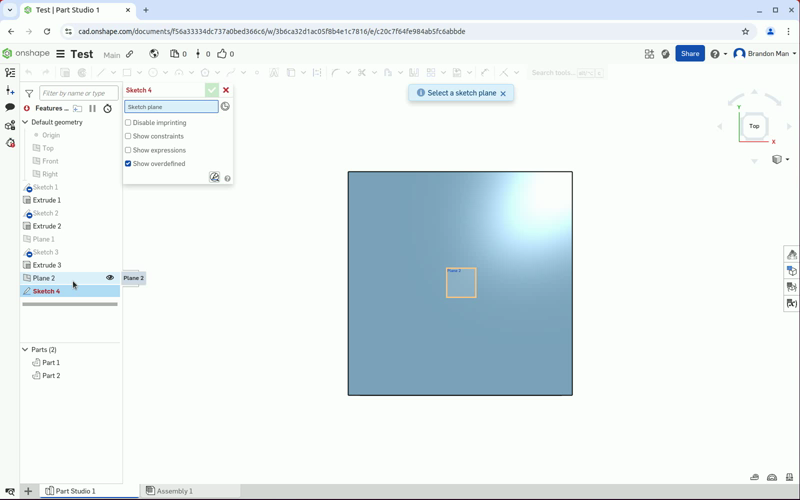
click(73, 280)
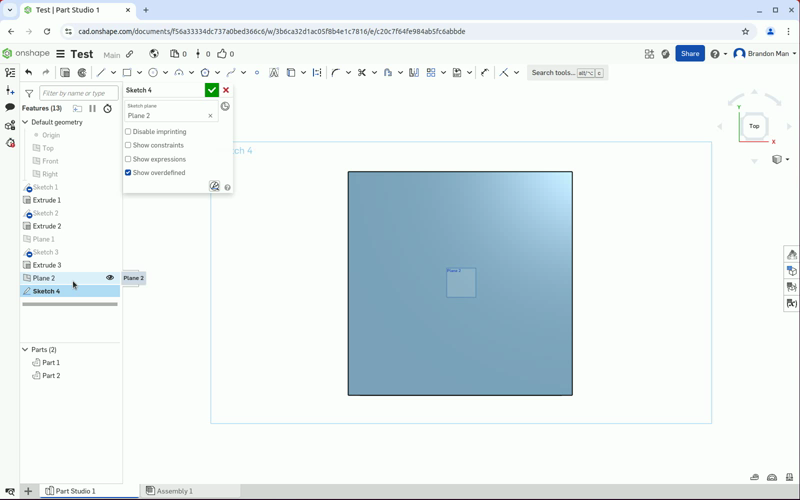
mouse_move(73, 352)
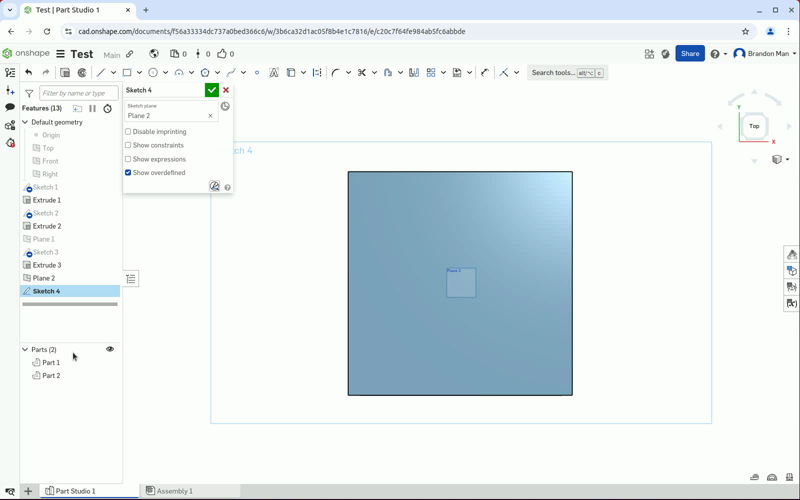
key(y)
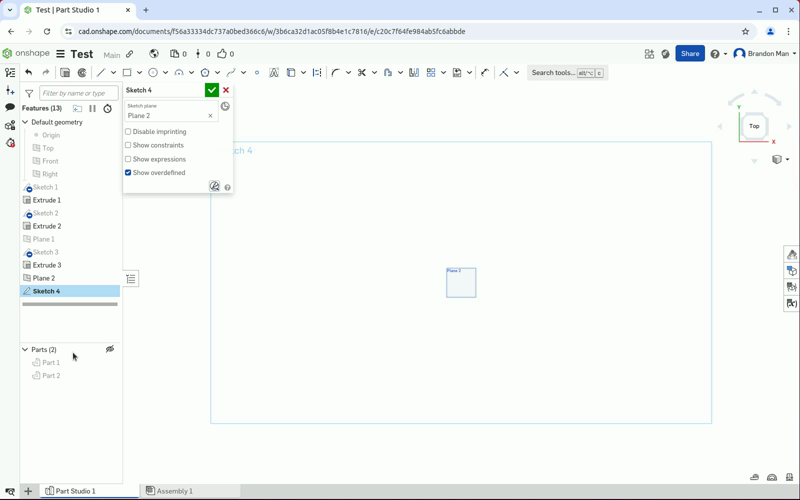
key(l)
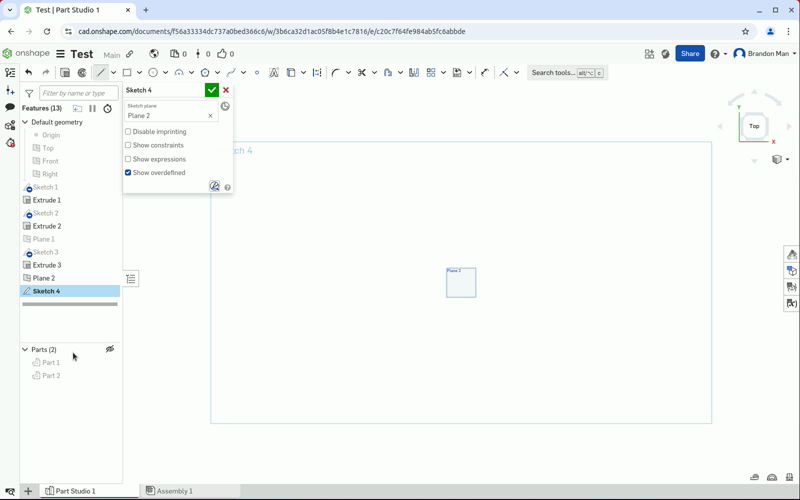
key_down(shift)
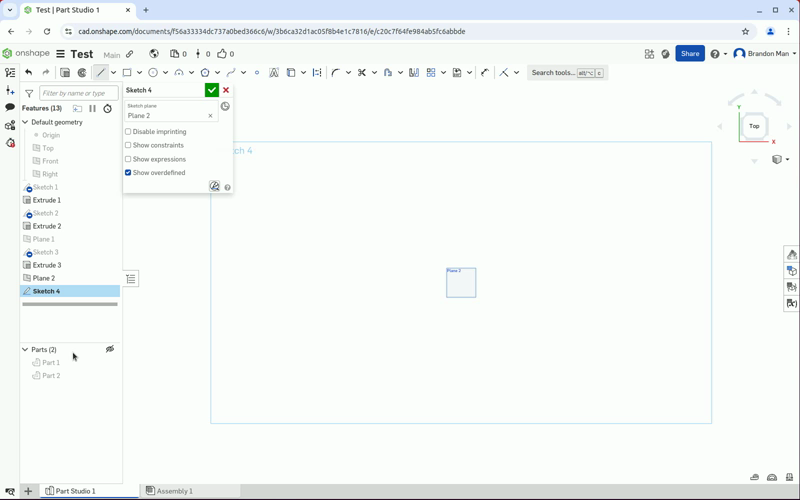
mouse_move(449, 294)
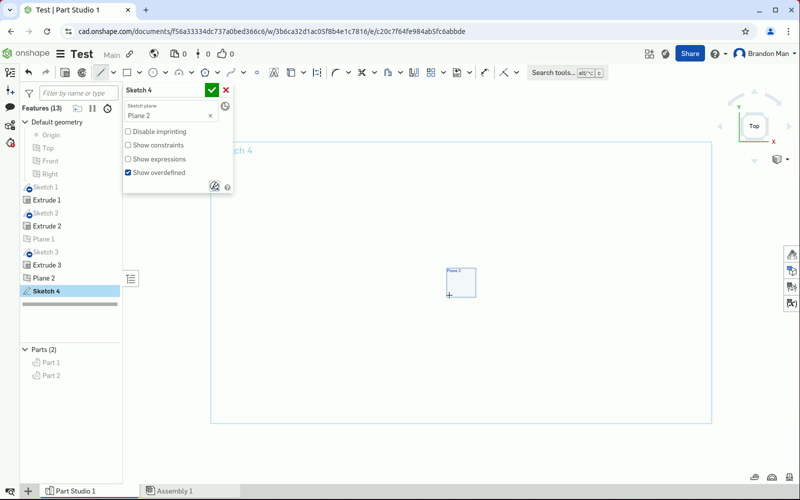
click(449, 294)
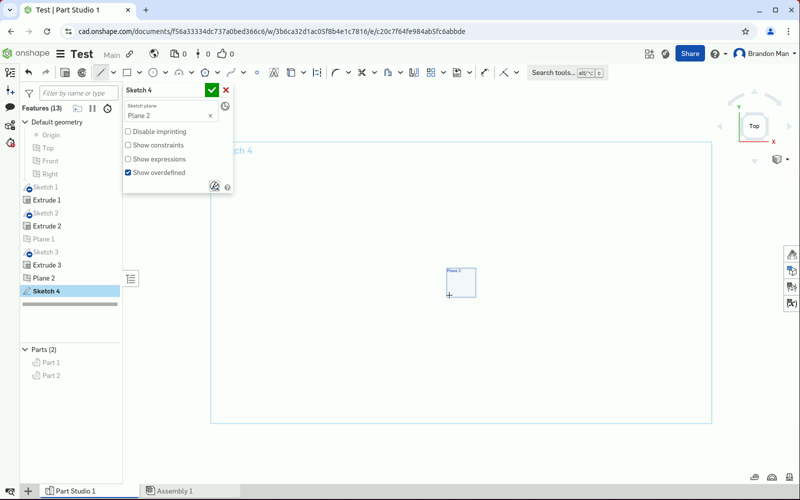
key_up(shift)
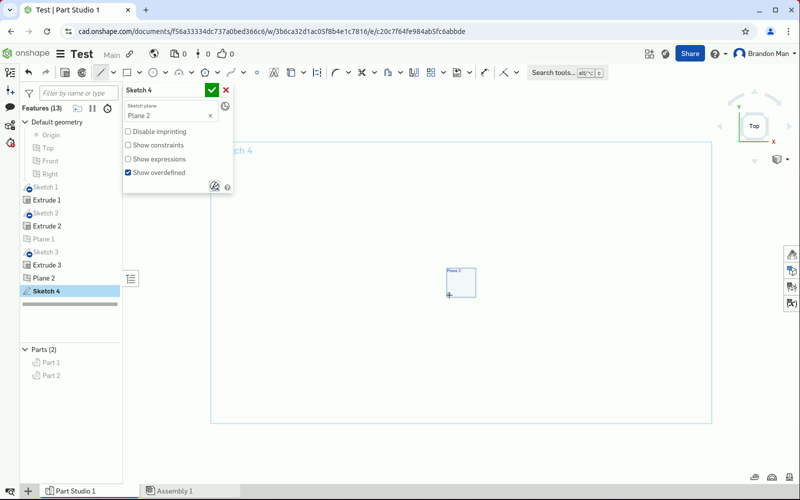
key_down(shift)
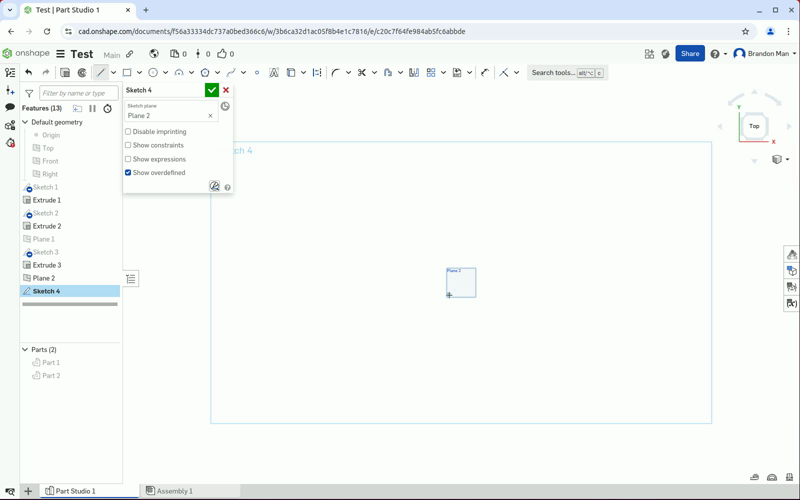
mouse_move(479, 294)
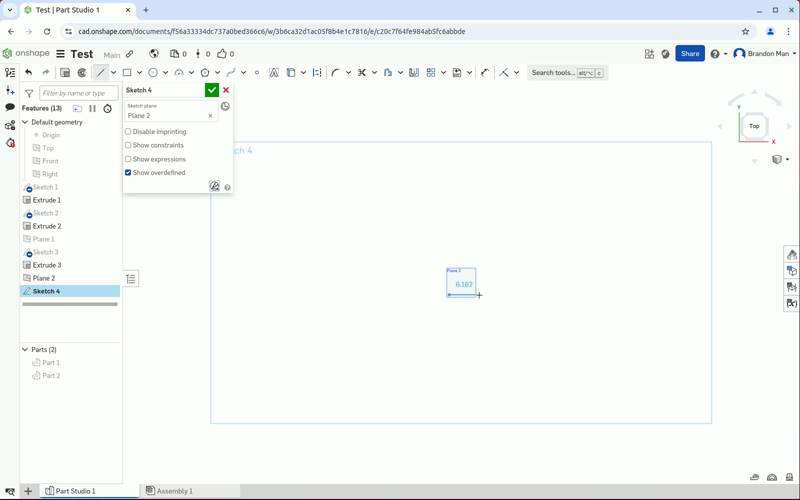
mouse_move(472, 294)
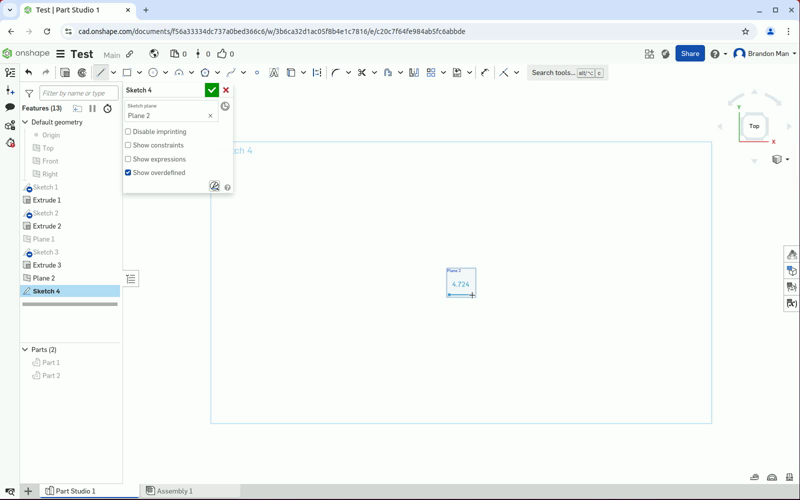
click(472, 294)
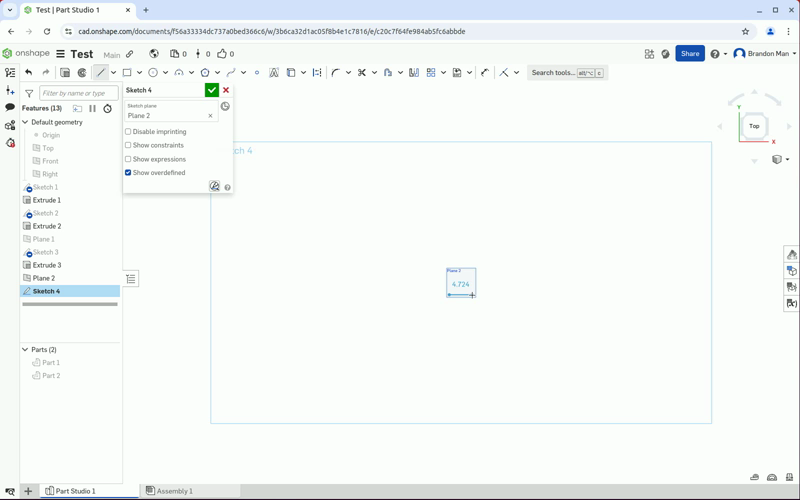
key_up(shift)
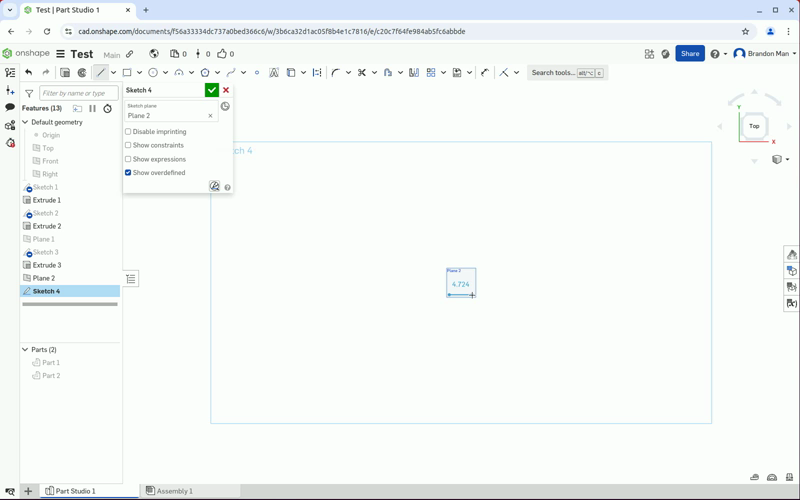
key_down(shift)
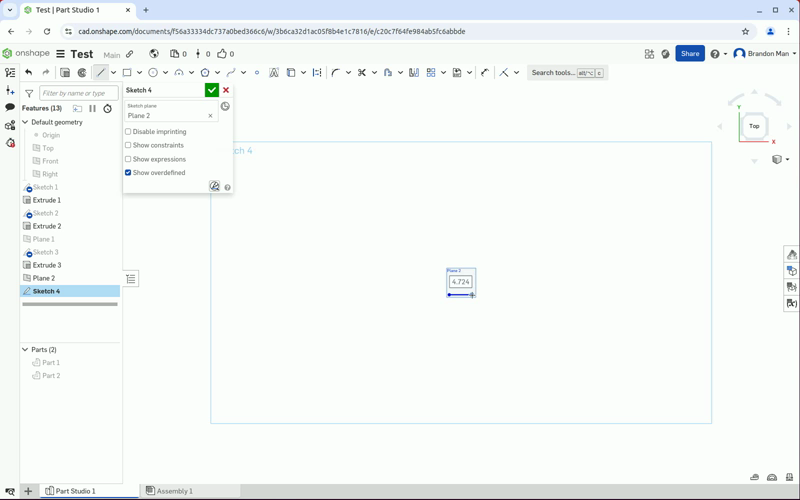
mouse_move(502, 294)
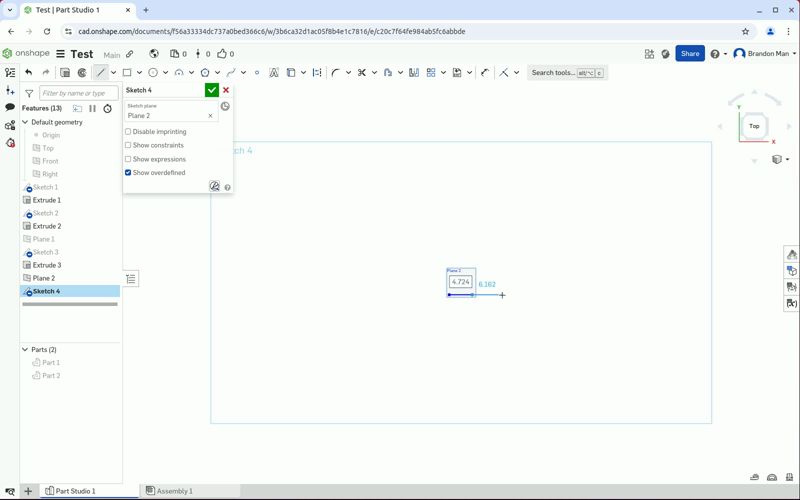
mouse_move(472, 271)
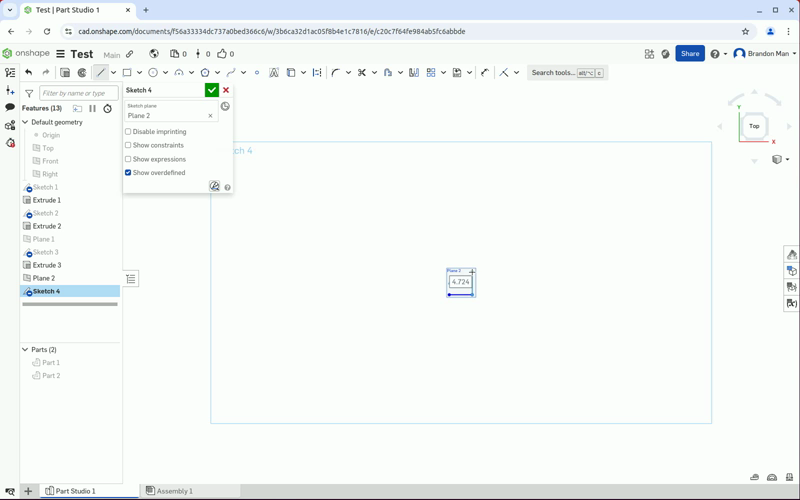
click(472, 271)
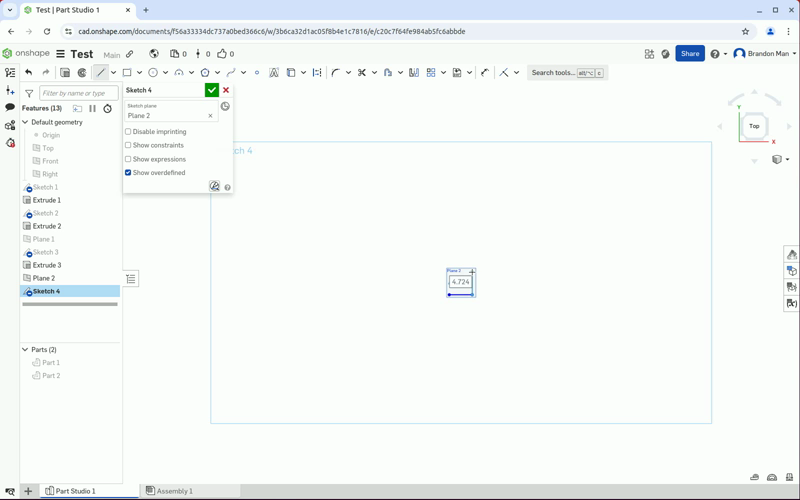
key_up(shift)
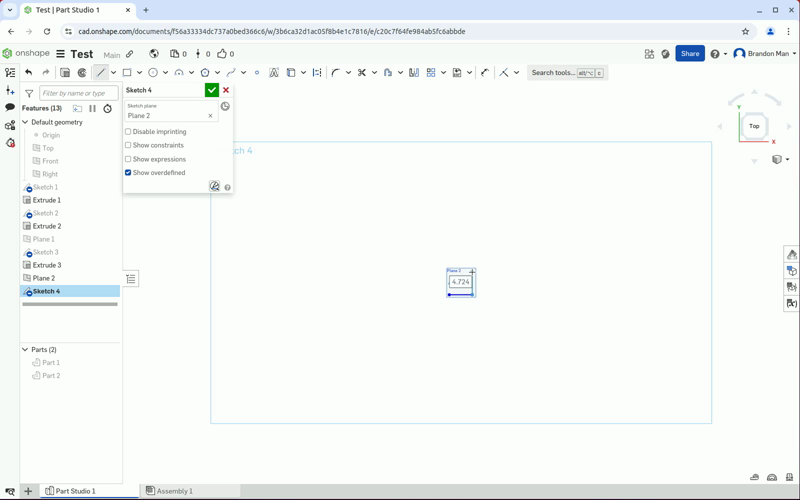
key_down(shift)
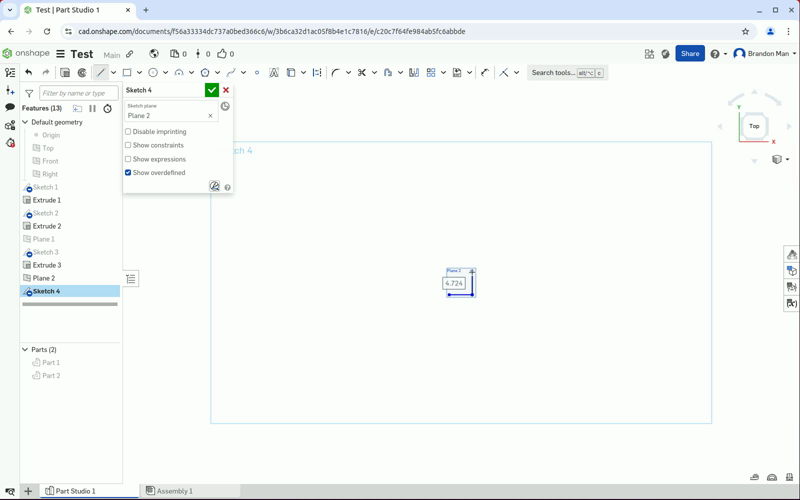
mouse_move(502, 271)
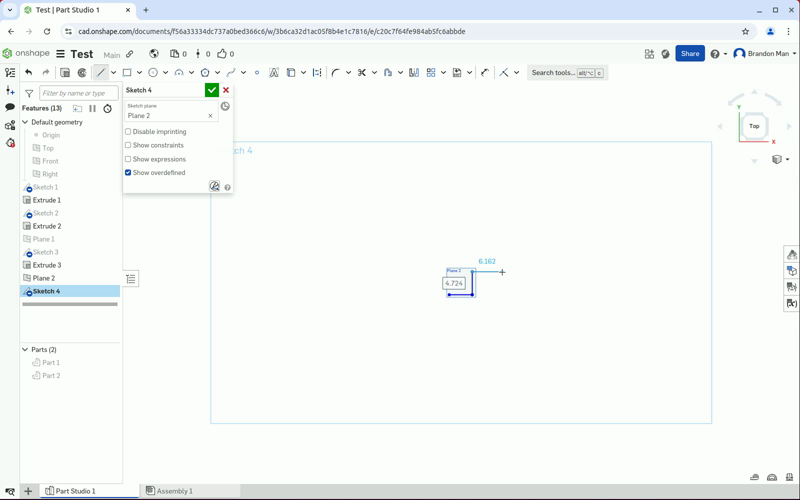
mouse_move(449, 271)
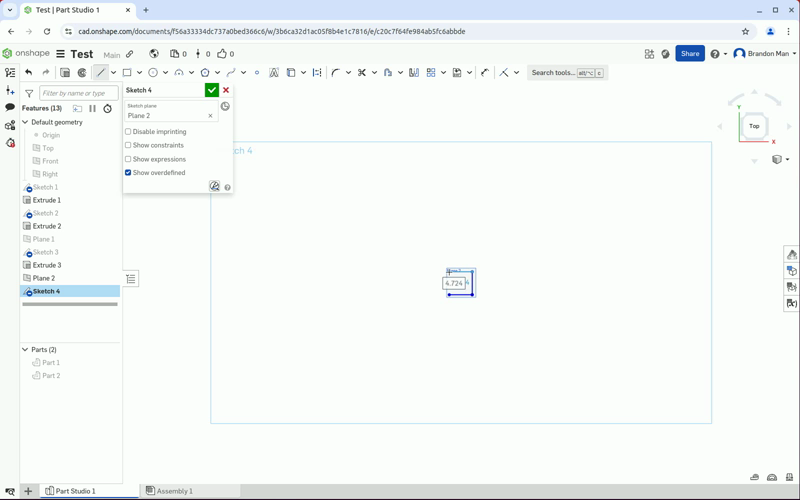
click(449, 271)
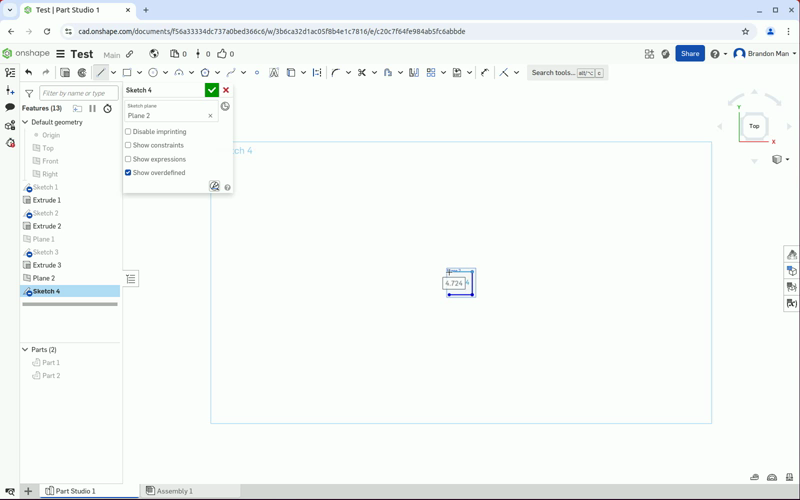
key_up(shift)
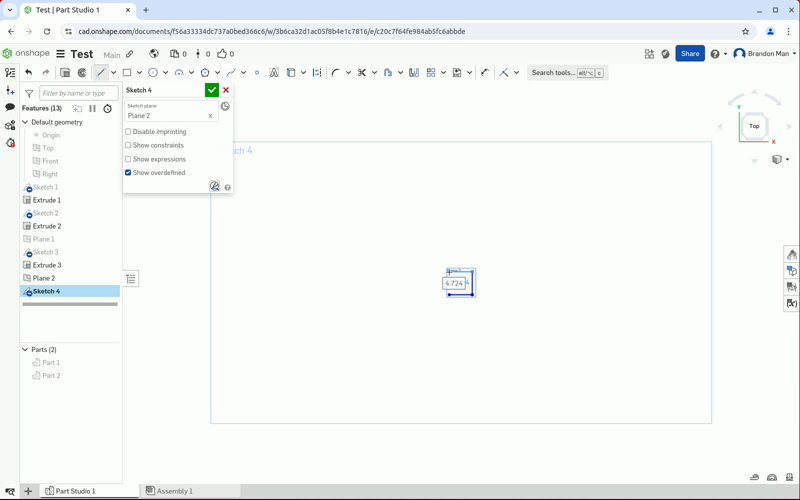
mouse_move(479, 271)
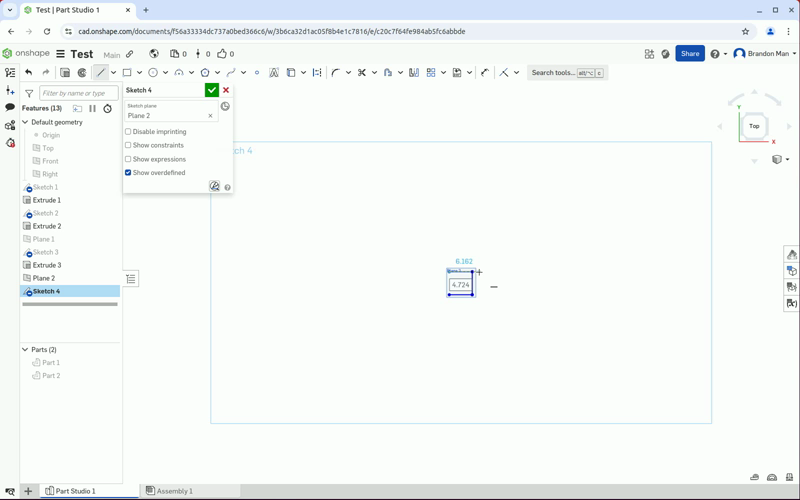
key_down(shift)
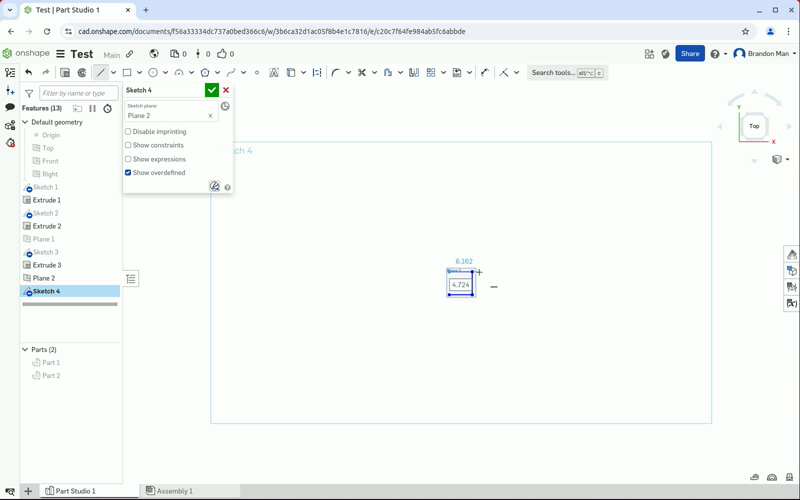
mouse_move(449, 294)
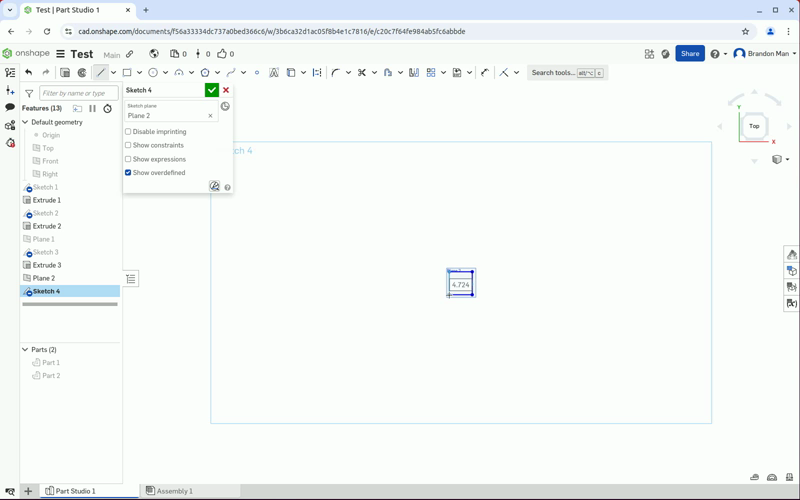
key_up(shift)
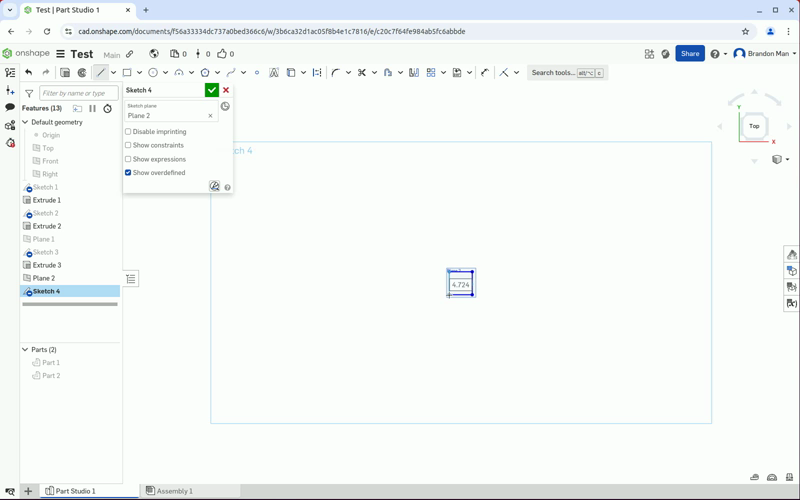
click(449, 294)
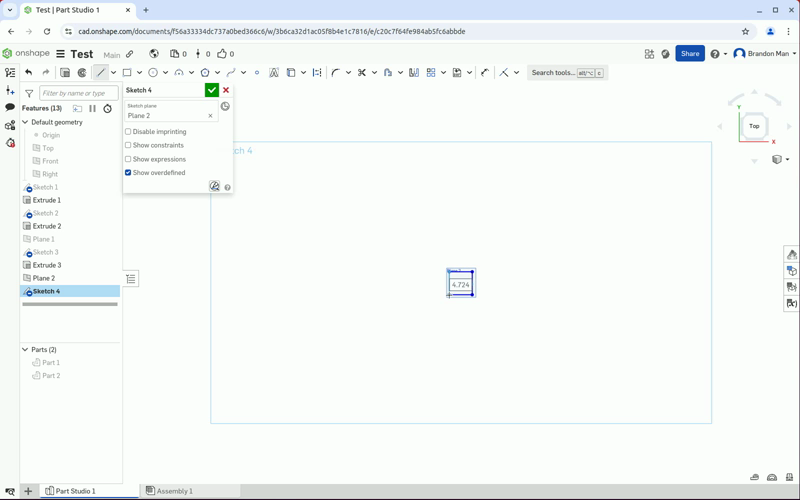
key(esc)
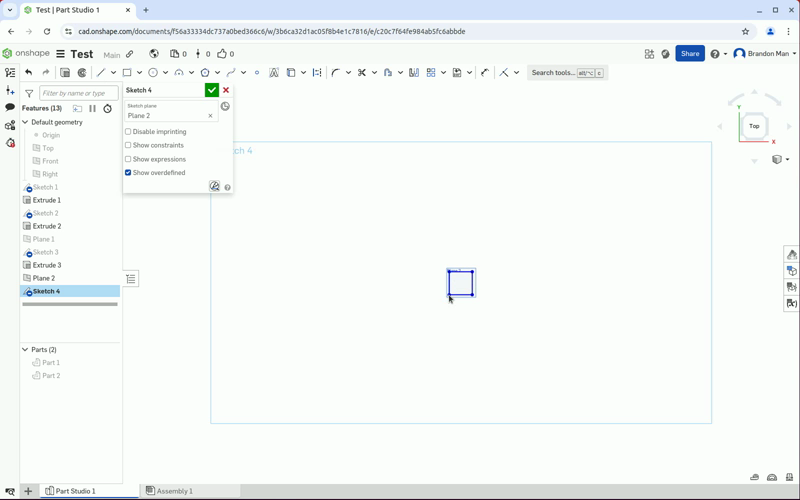
mouse_move(451, 291)
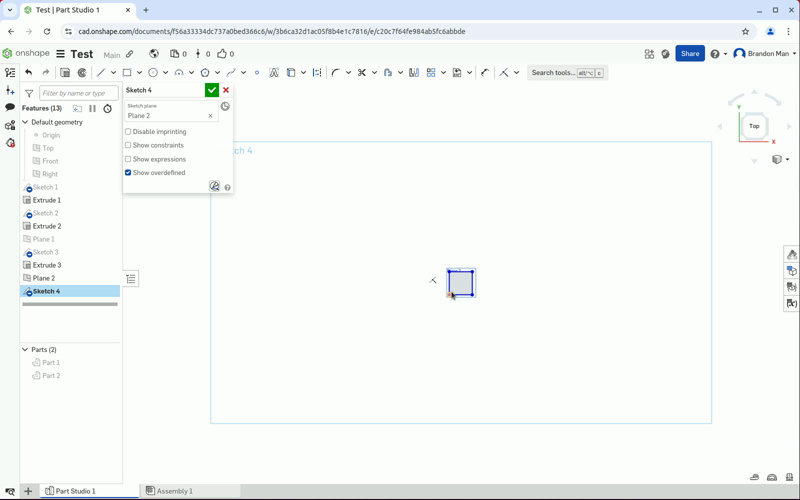
scroll(6)
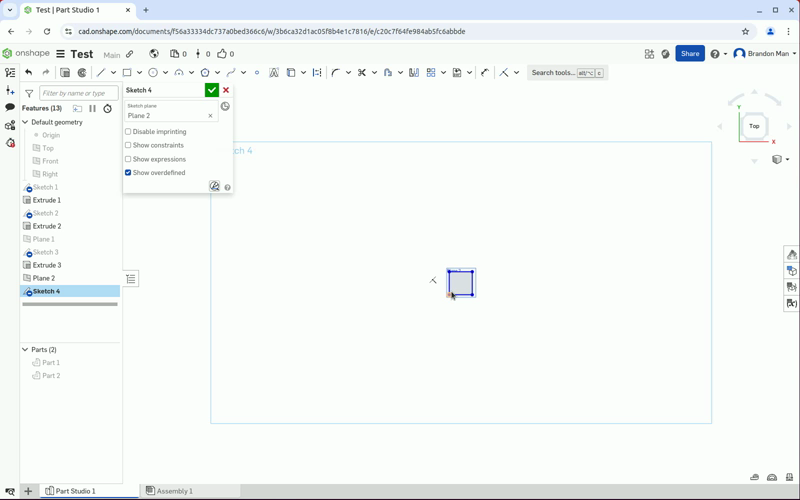
scroll(6)
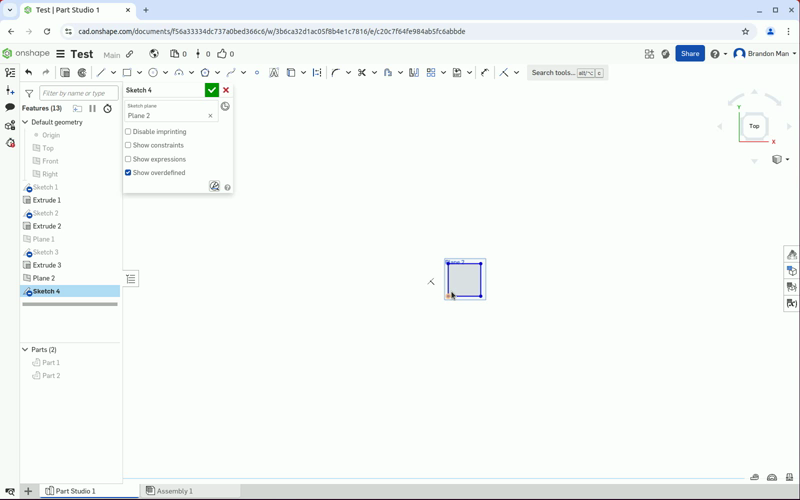
scroll(6)
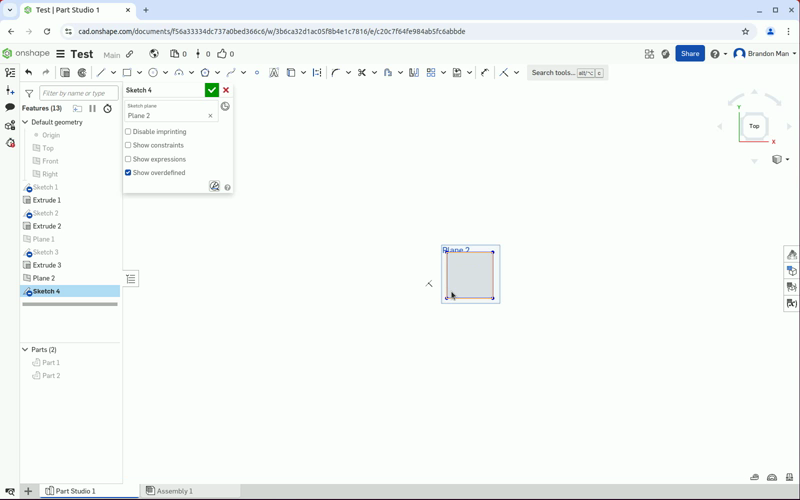
scroll(6)
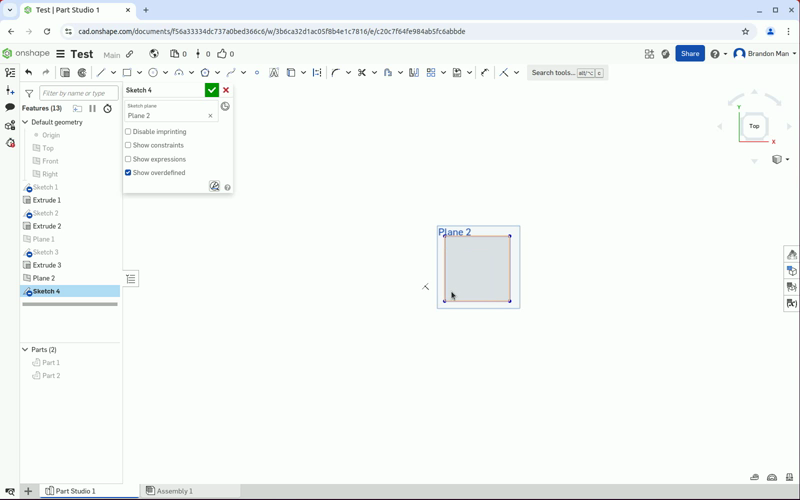
scroll(6)
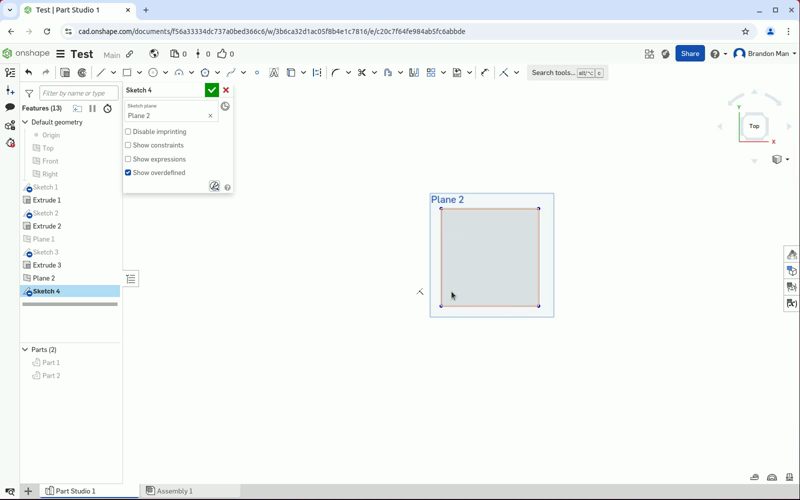
scroll(6)
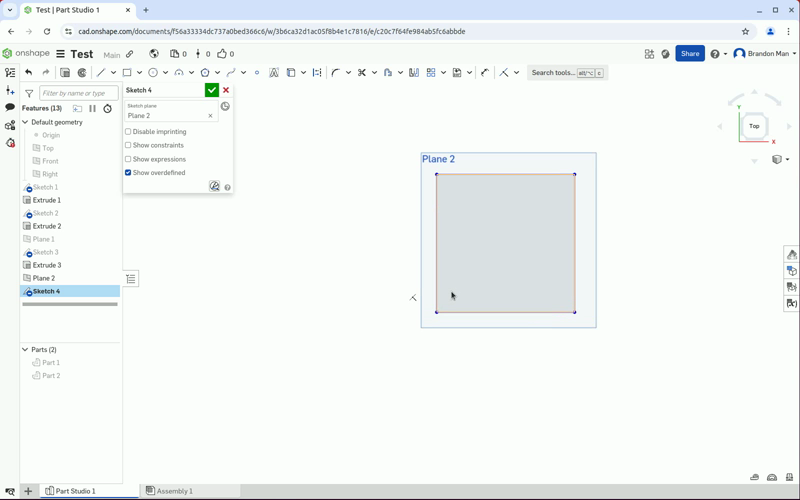
scroll(6)
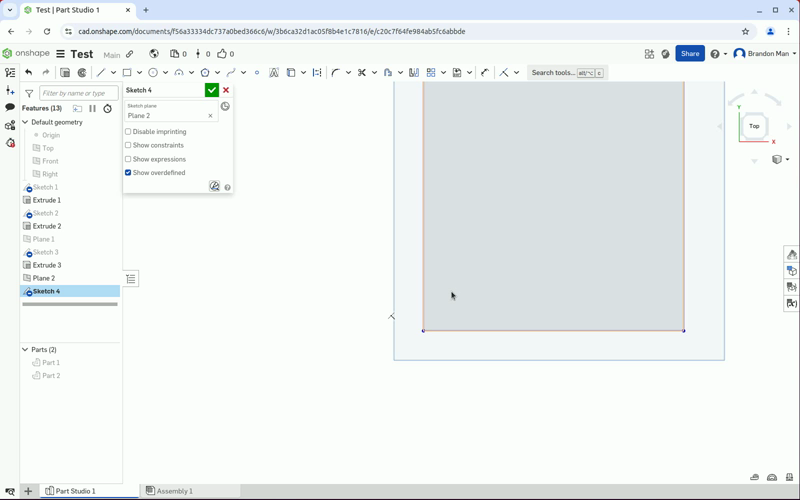
click(451, 291)
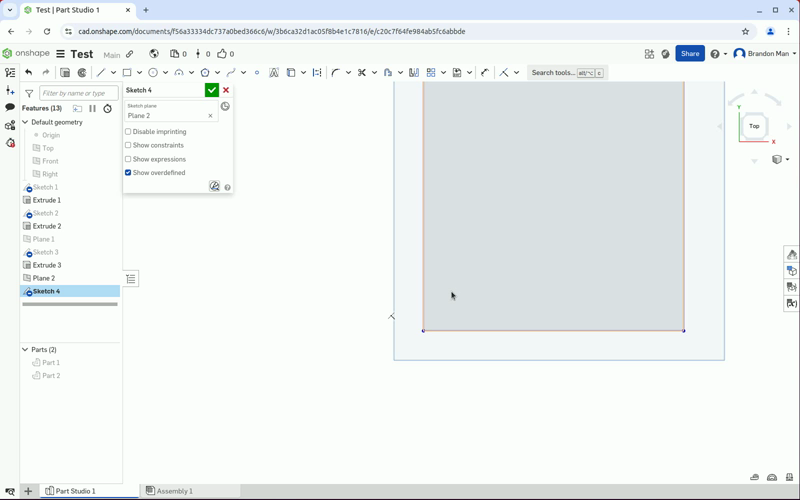
scroll(-6)
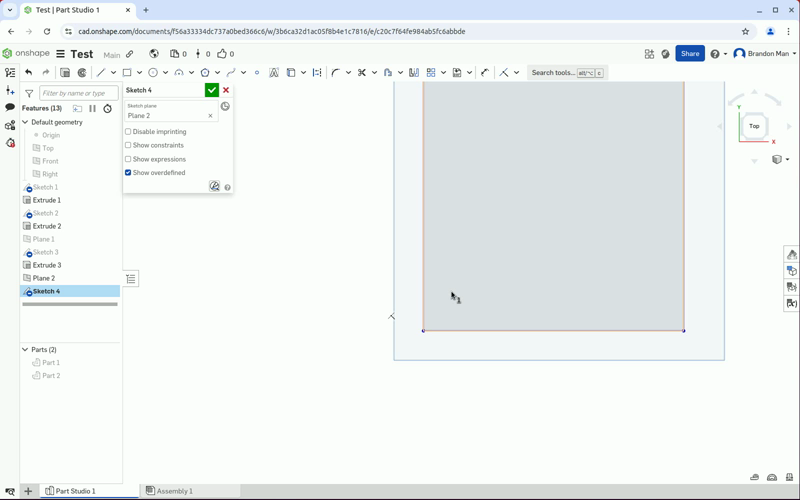
scroll(-6)
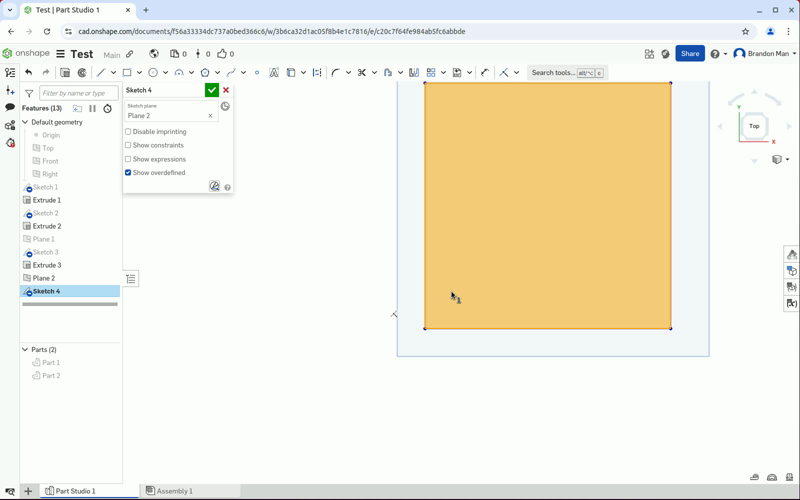
scroll(-6)
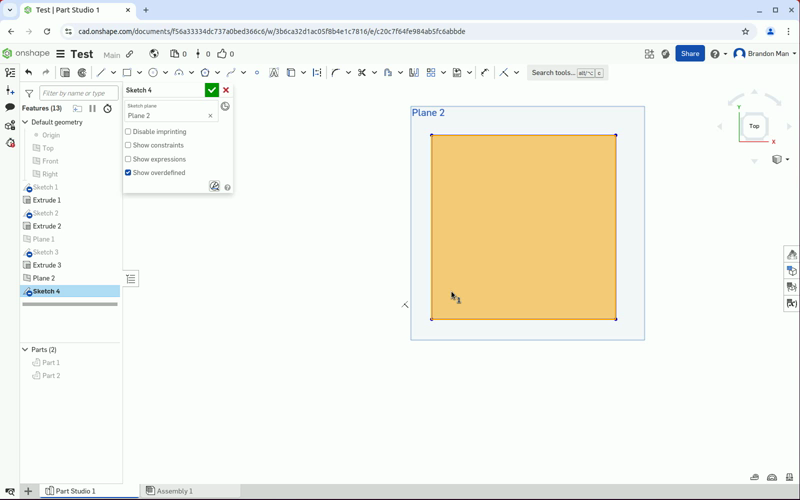
scroll(-6)
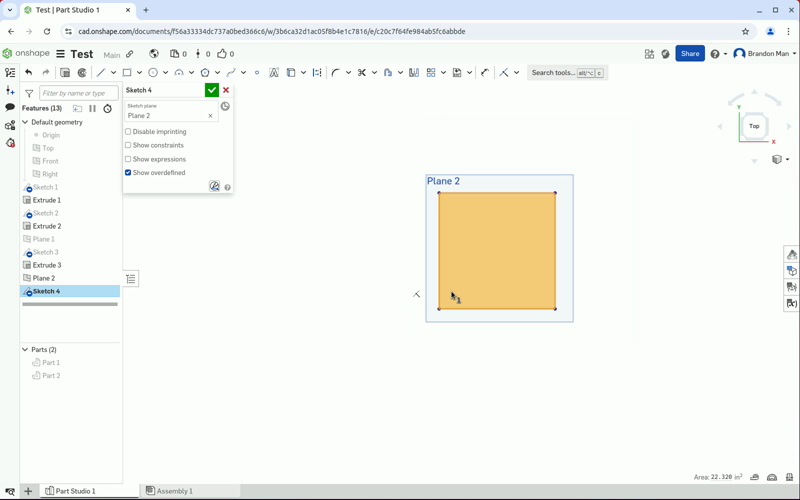
scroll(-6)
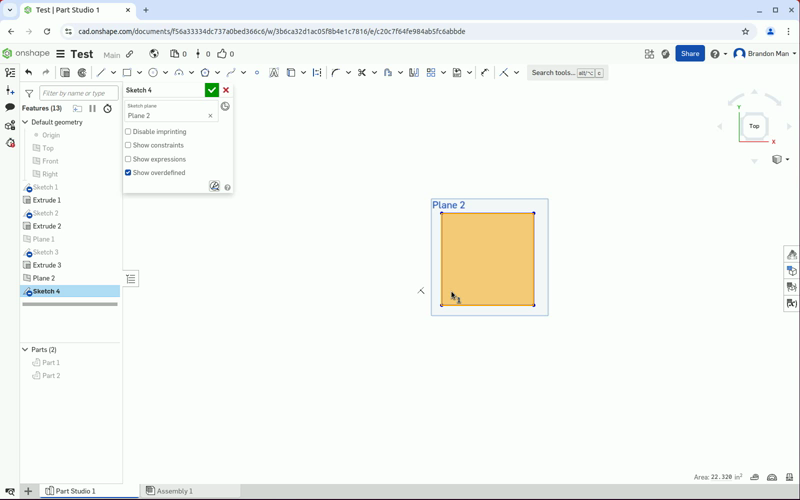
scroll(-6)
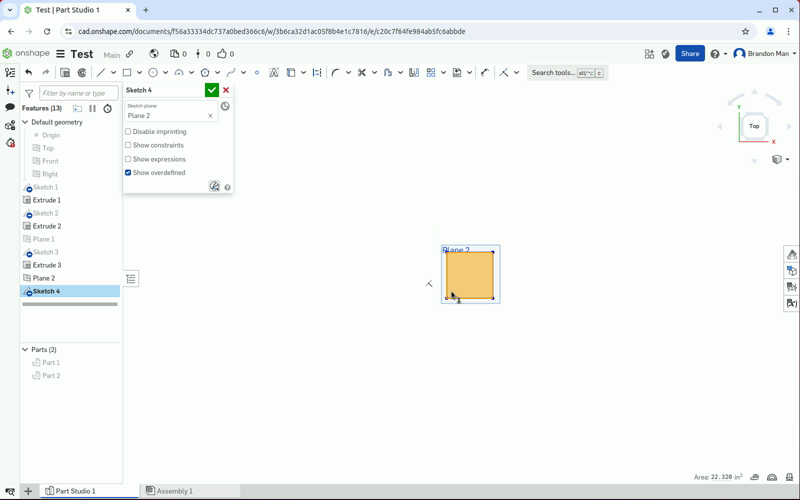
scroll(-6)
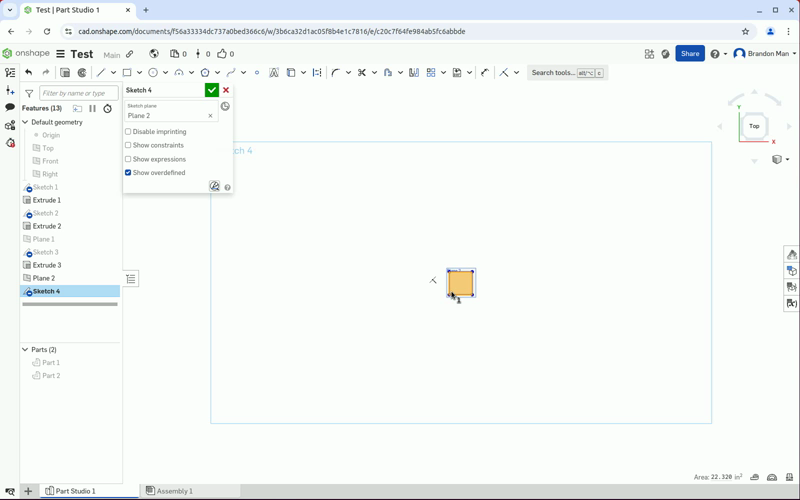
mouse_move(73, 352)
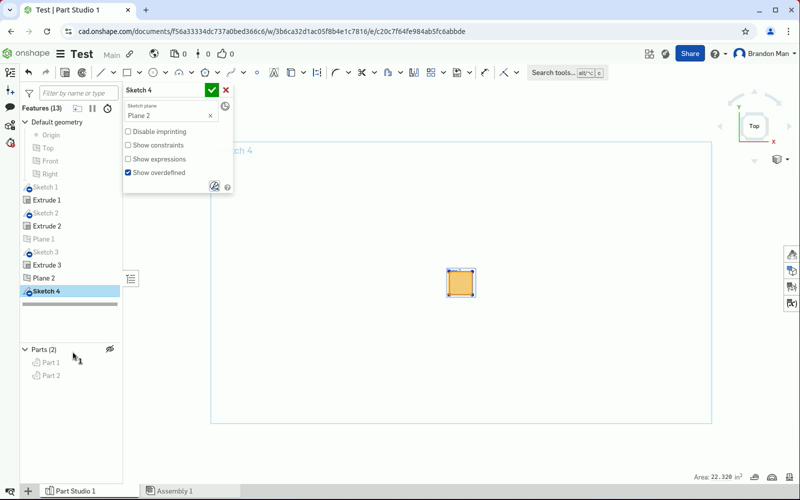
key(shift+y)
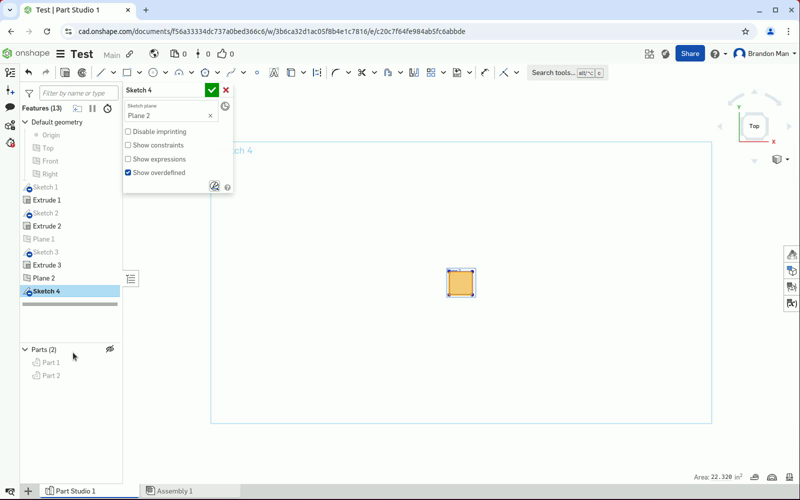
key(shift+e)
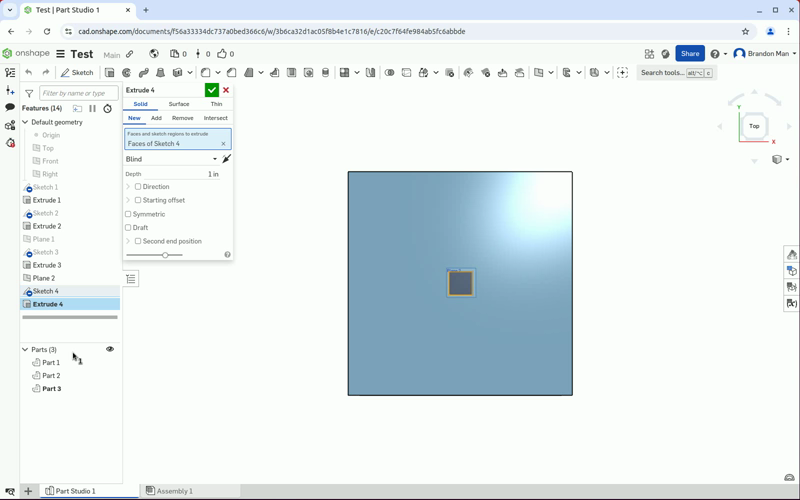
mouse_move(143, 106)
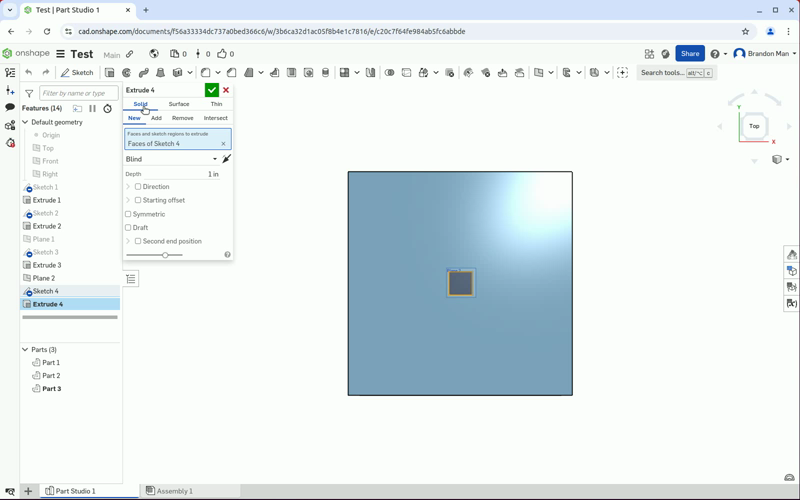
click(143, 106)
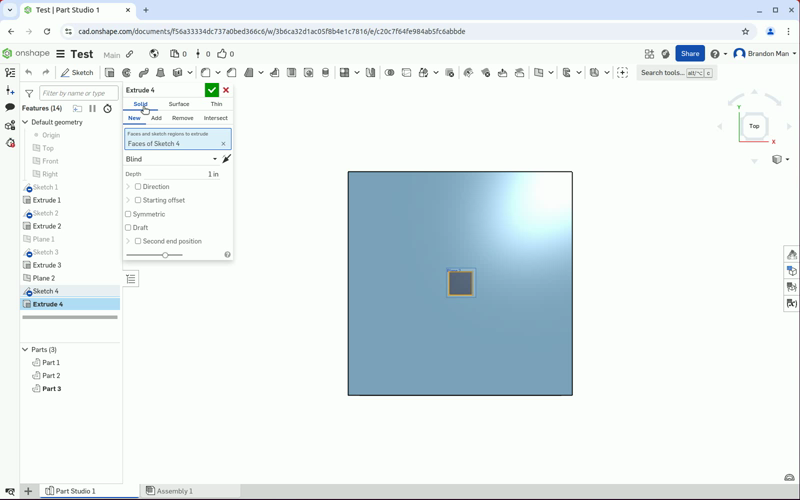
mouse_move(186, 120)
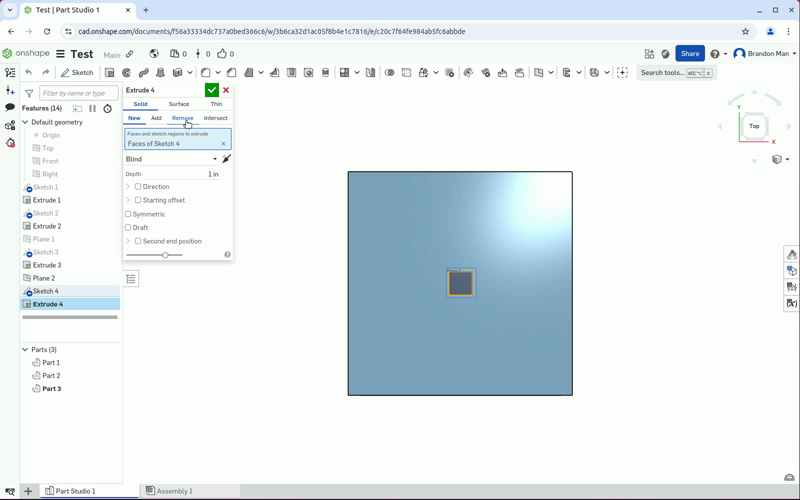
click(186, 120)
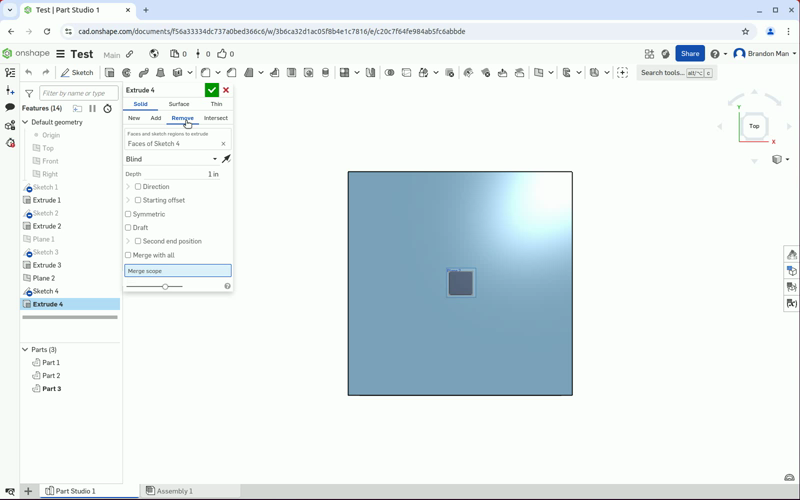
key(tab, 4)
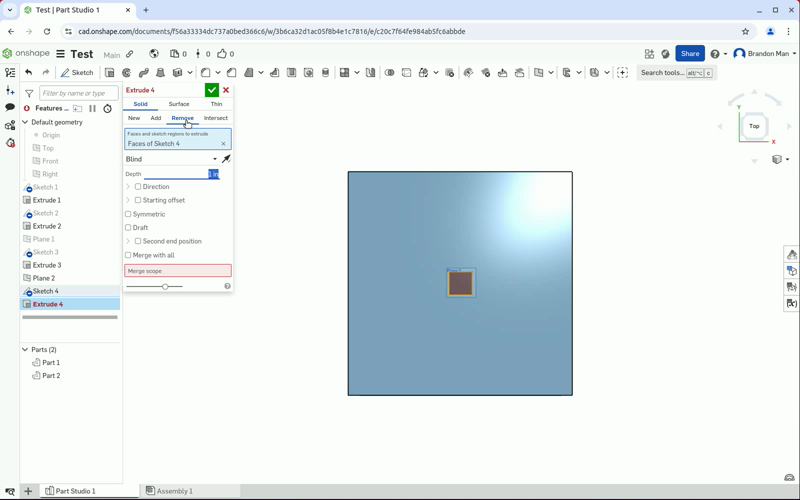
text(4.574)
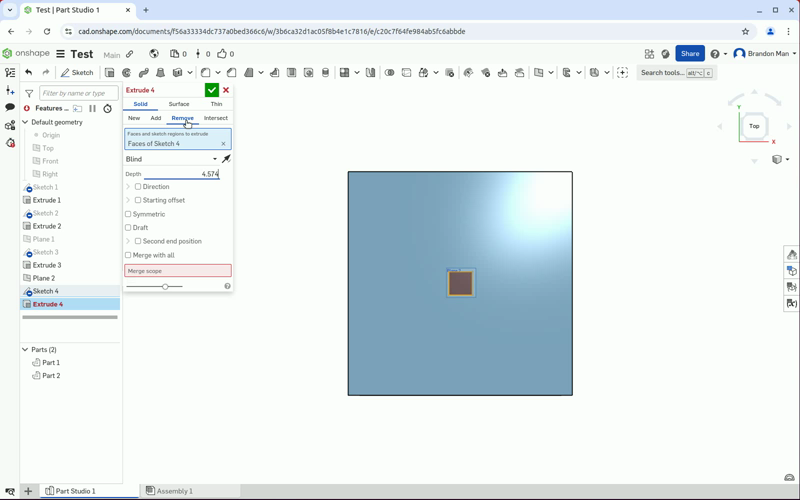
key(tab, 6)
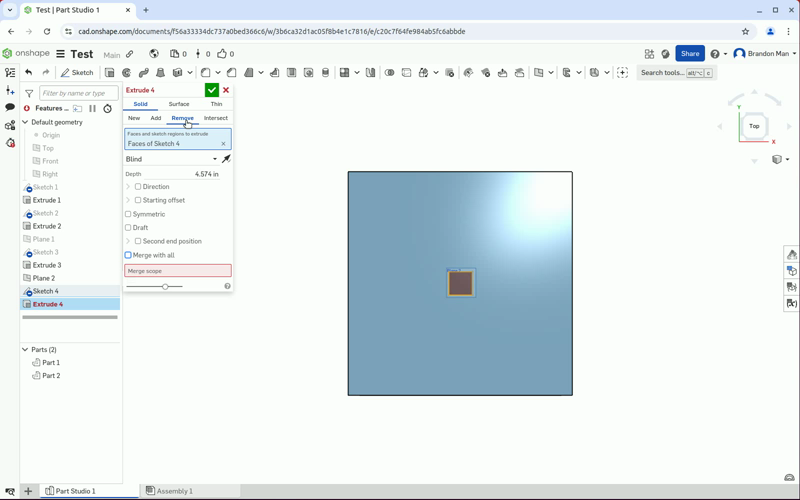
key(space)
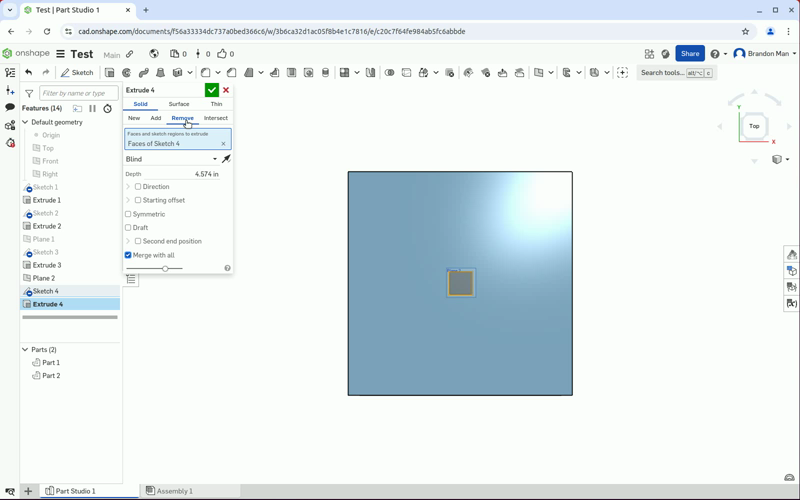
key(enter)
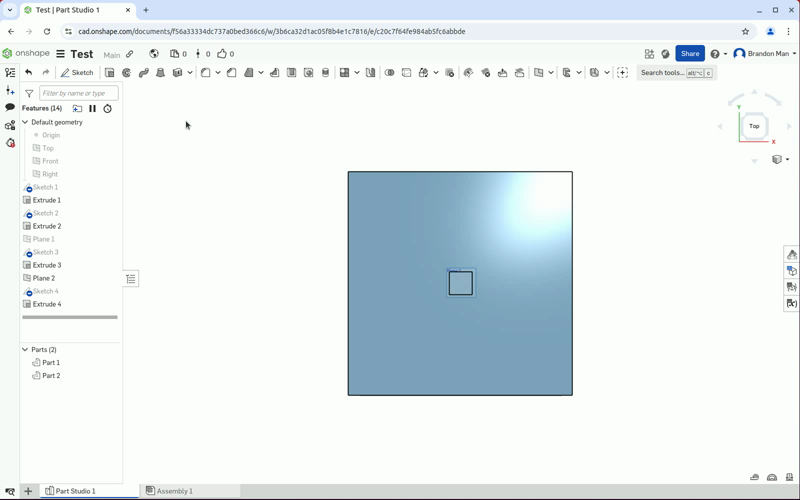
key(shift+h)
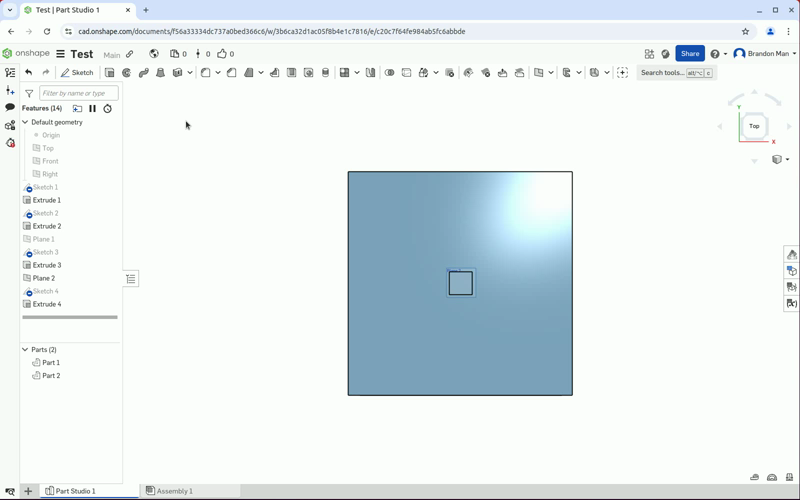
key(shift+h)
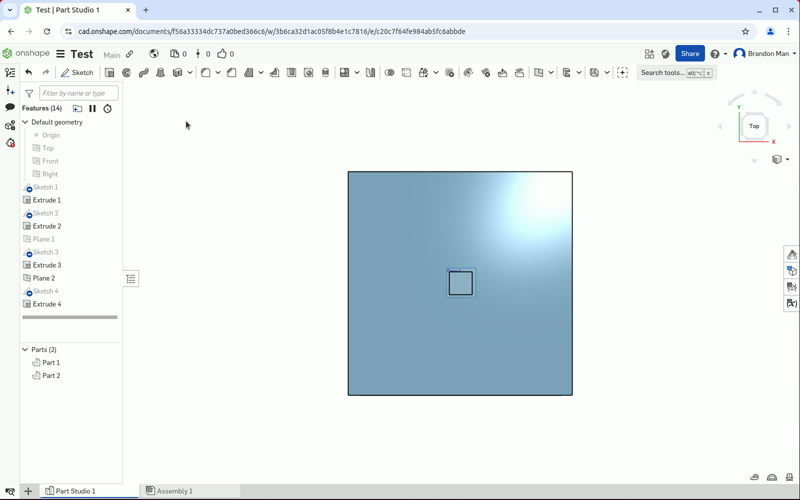
mouse_move(73, 189)
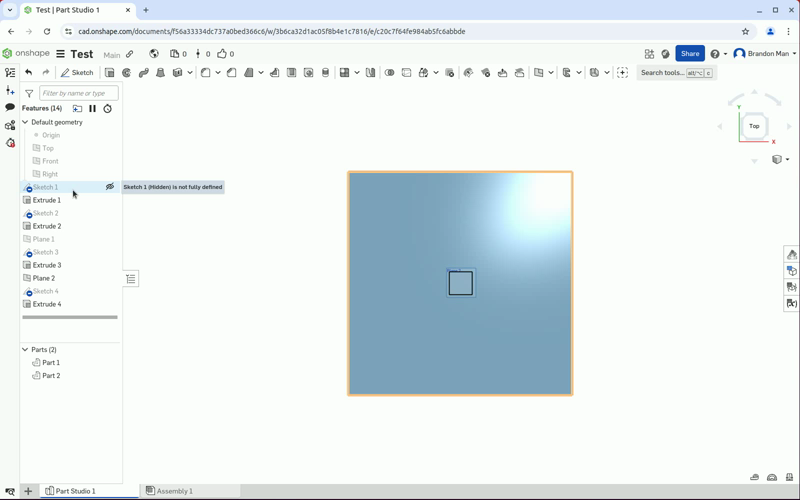
click(73, 189)
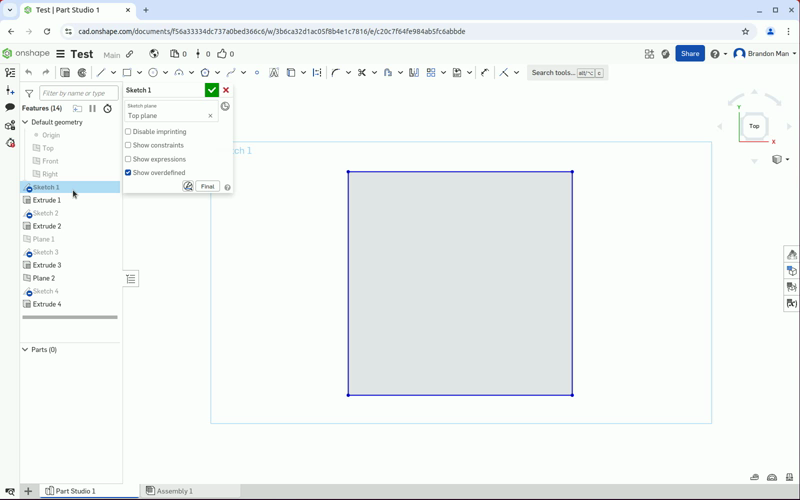
mouse_move(229, 92)
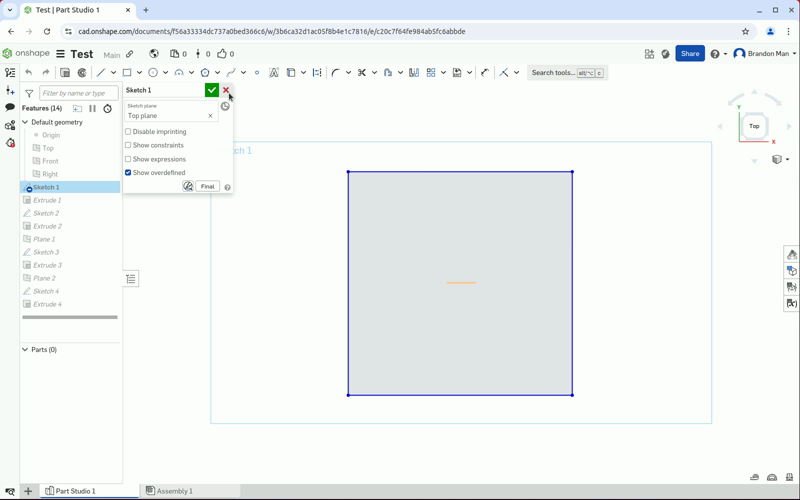
click(229, 92)
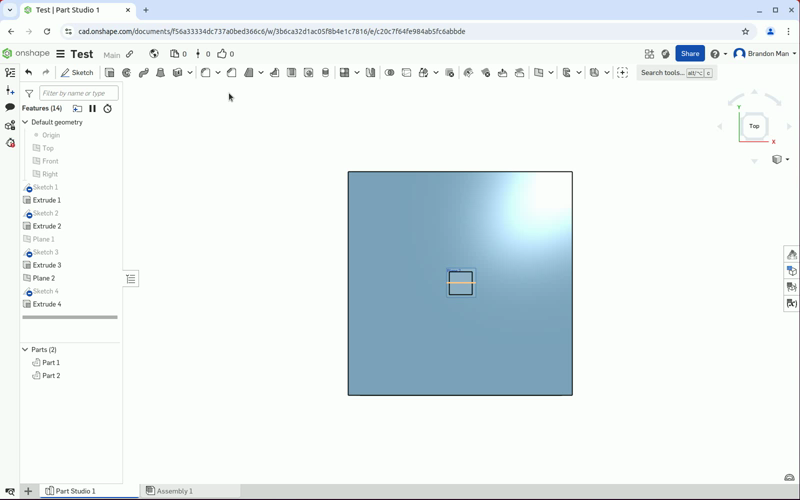
mouse_move(73, 352)
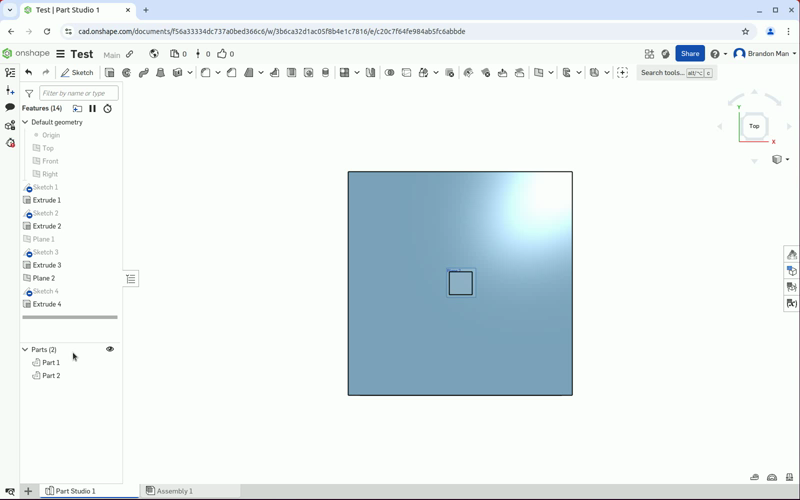
key(y)
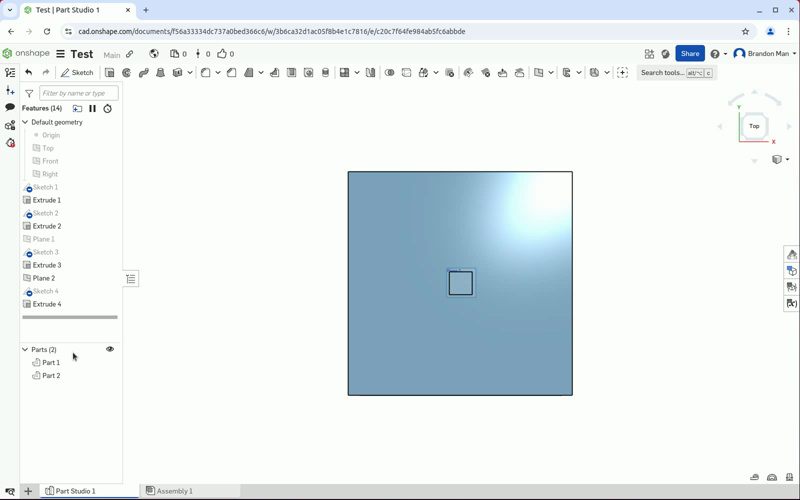
key(shift+p)
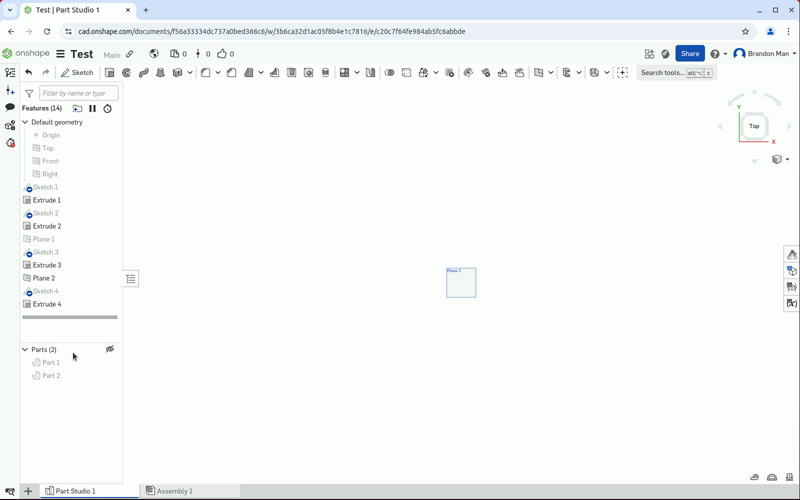
key(space)
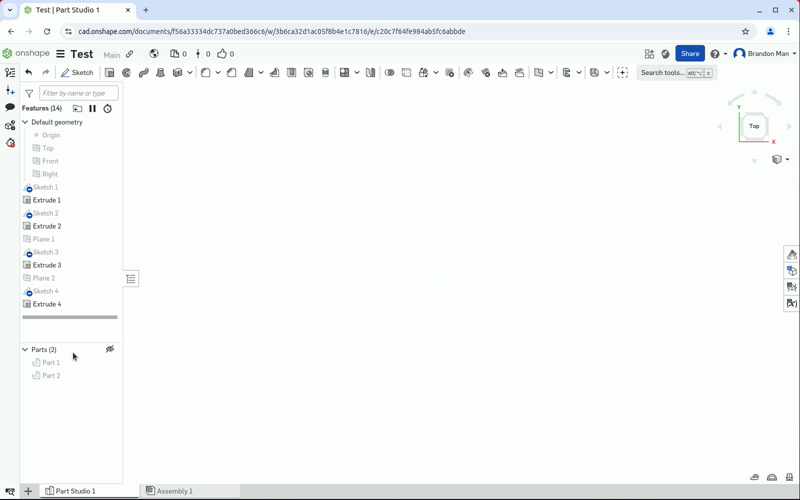
key_down(shift)
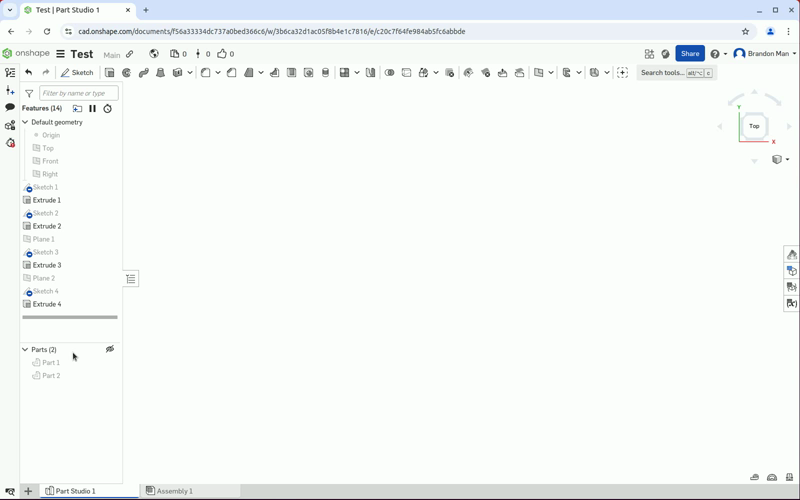
key(up)
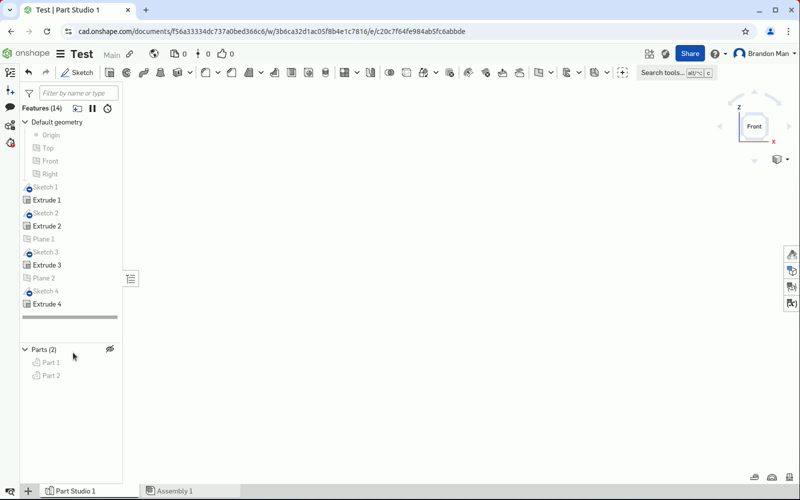
key_up(shift)
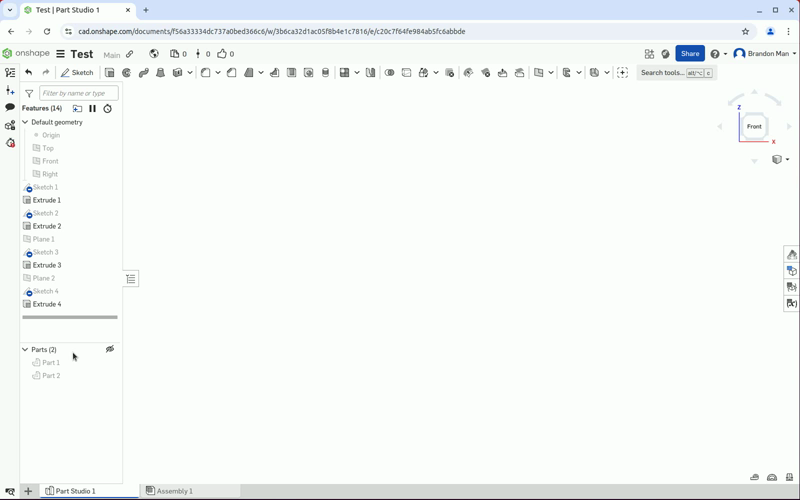
key(space)
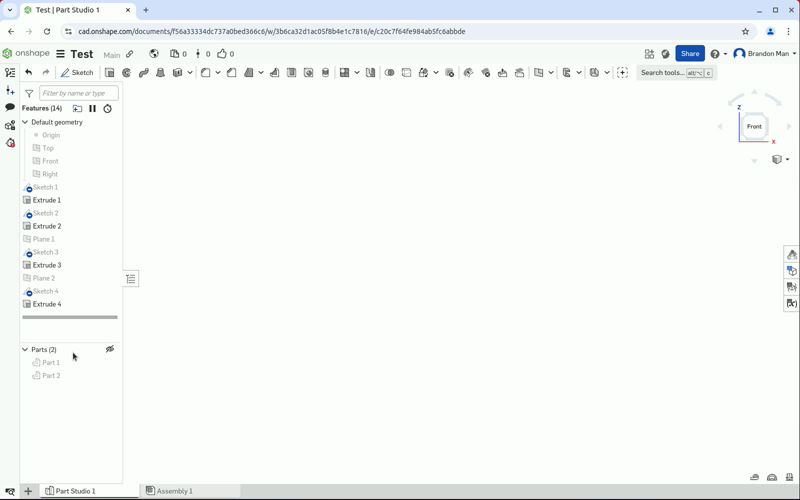
key_down(shift)
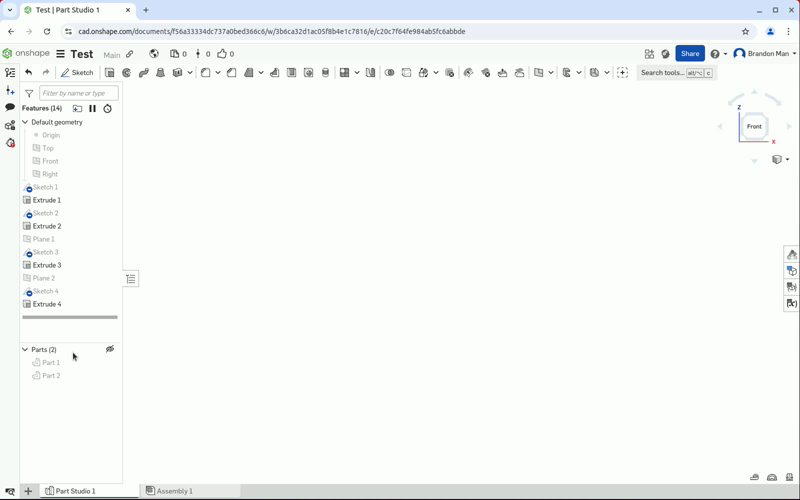
key(left)
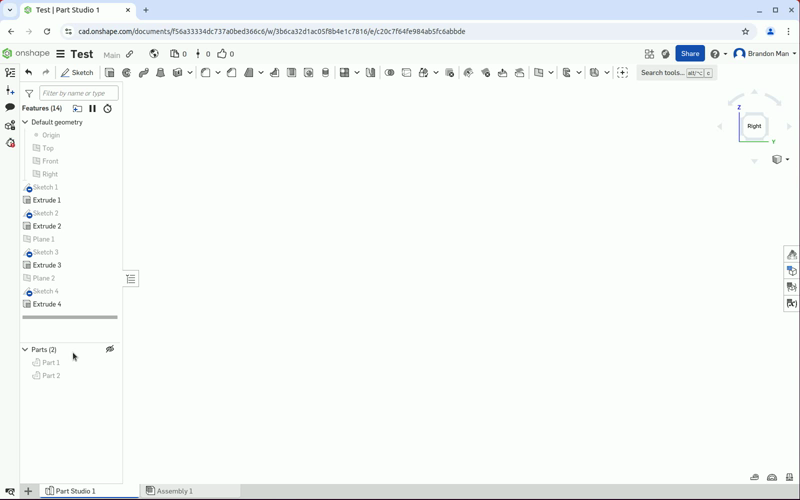
key_up(shift)
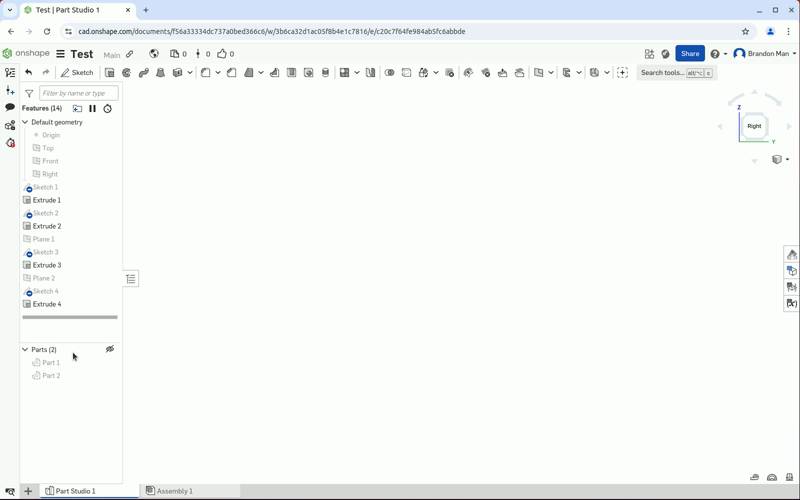
mouse_move(73, 352)
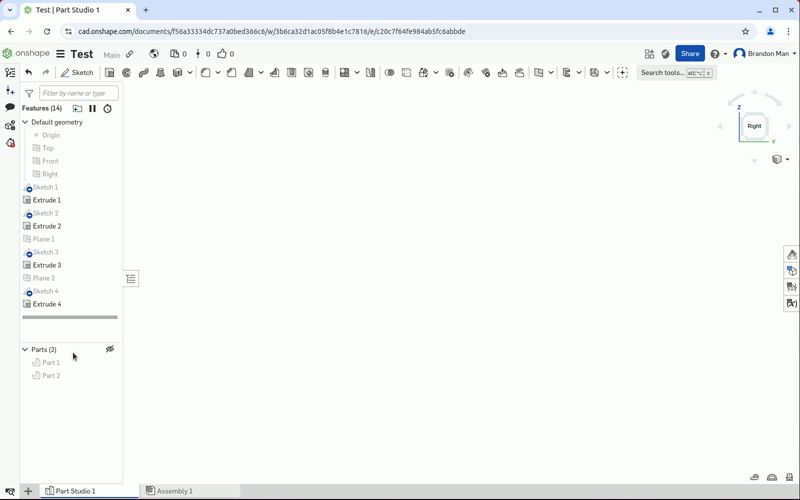
key(shift+y)
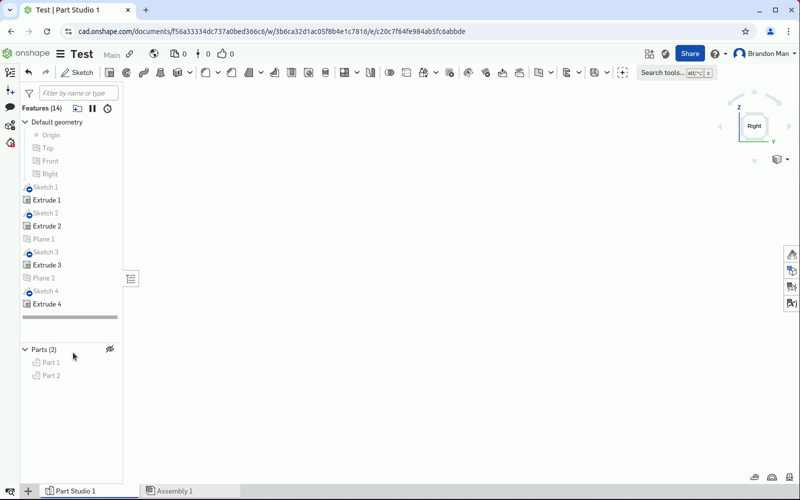
key(shift+s)
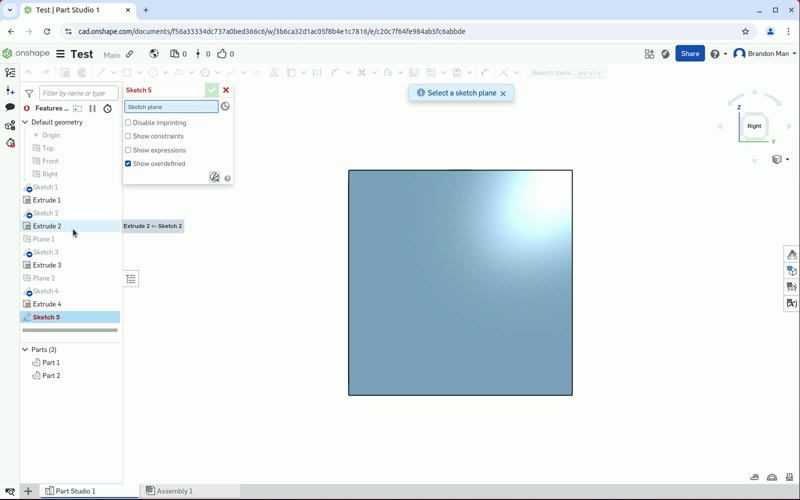
scroll(3)
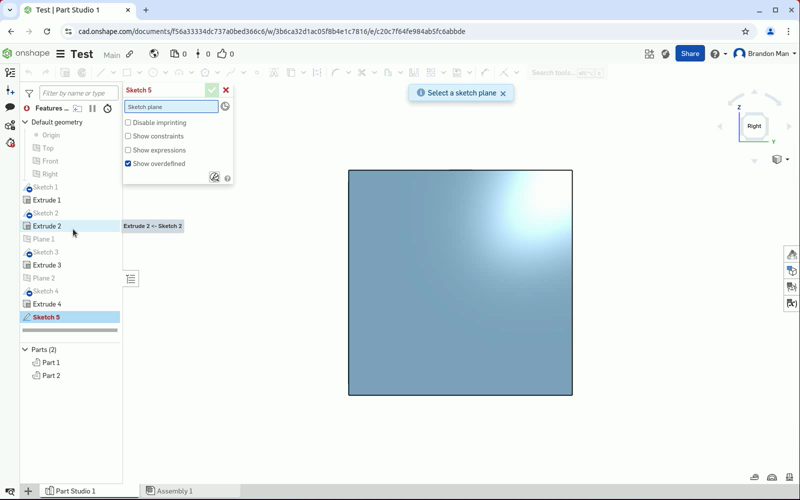
mouse_move(73, 176)
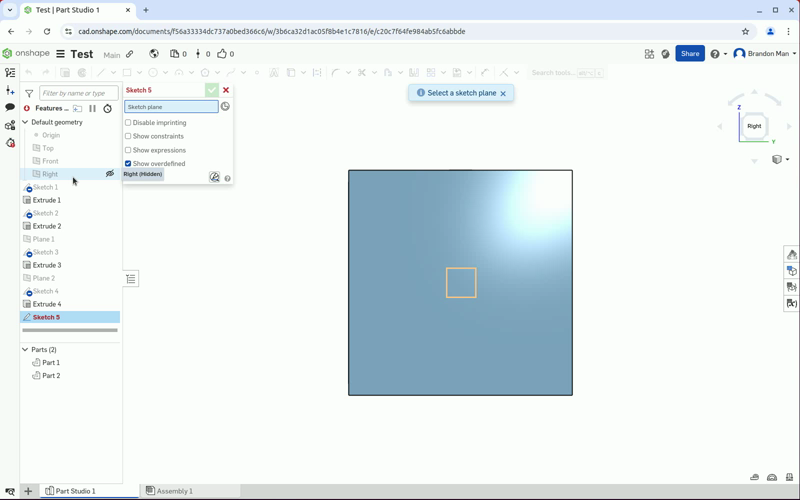
click(73, 176)
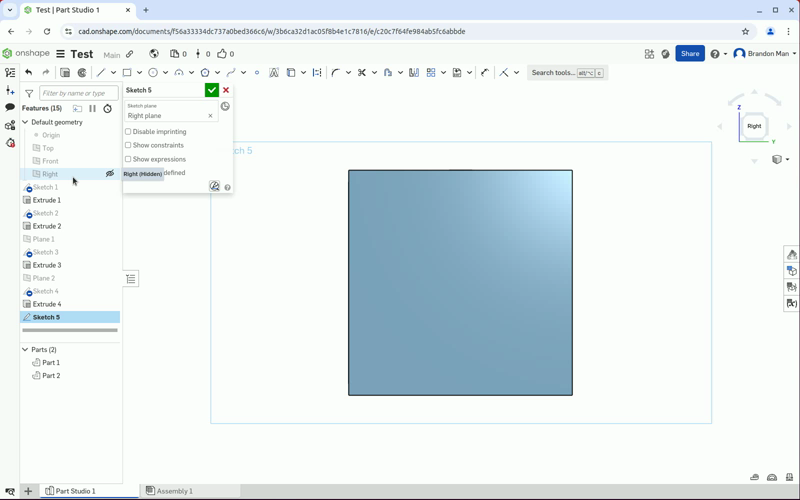
mouse_move(73, 352)
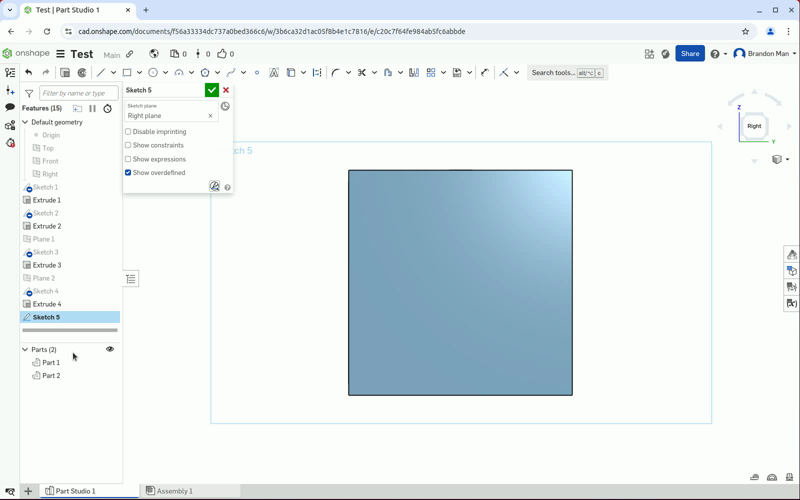
key(y)
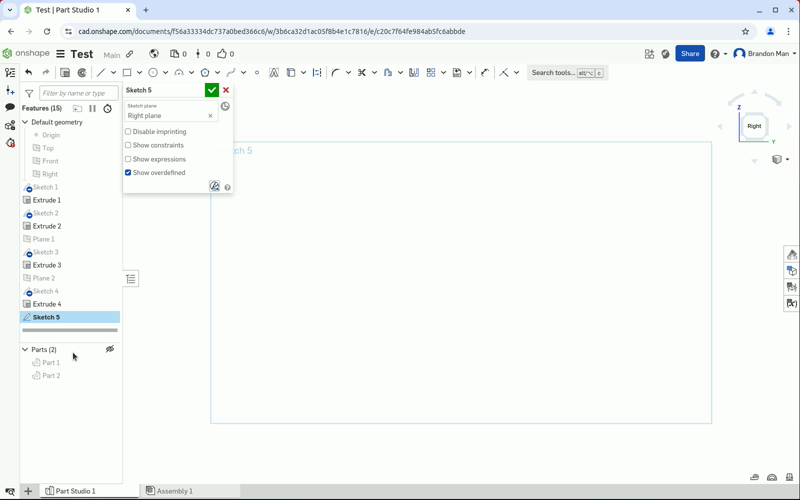
key(c)
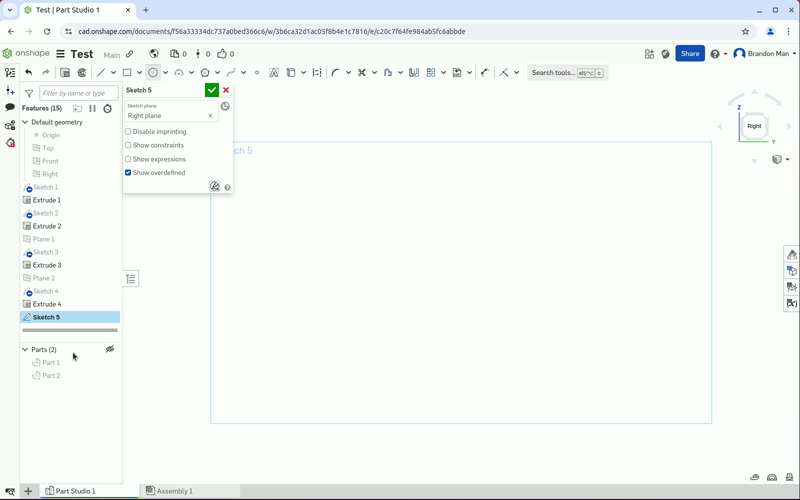
key_down(shift)
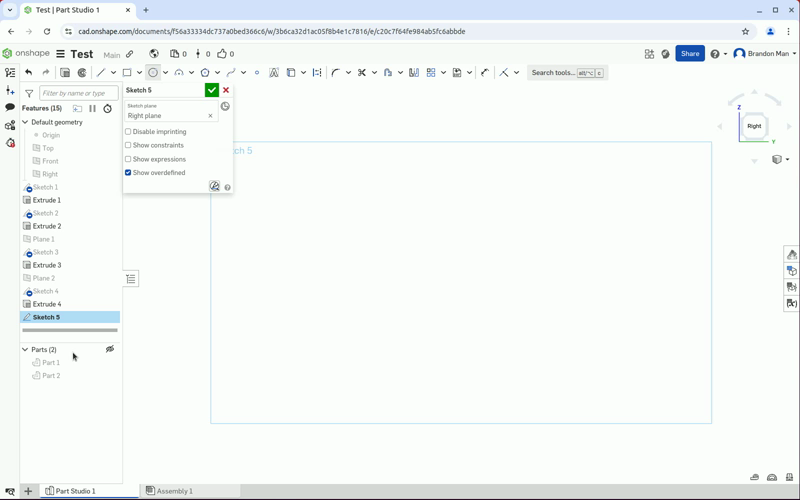
mouse_move(460, 282)
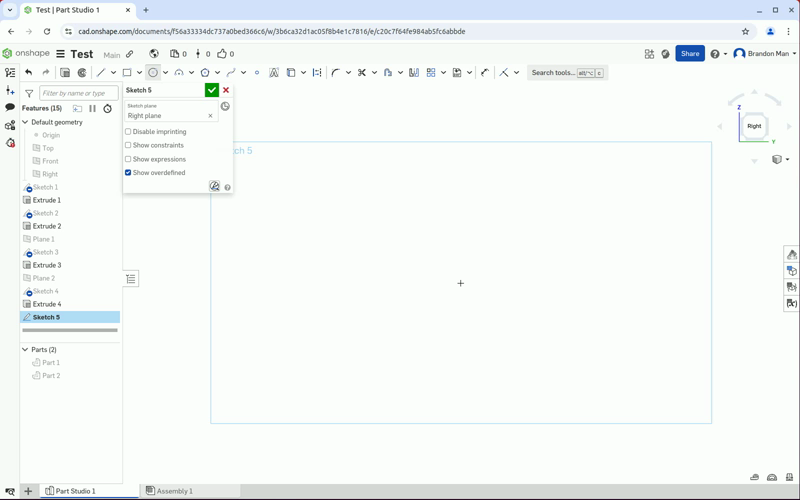
click(460, 282)
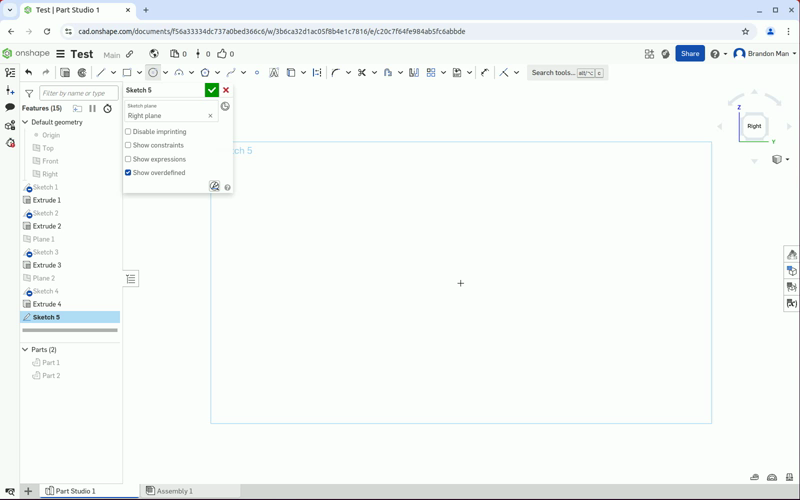
key_up(shift)
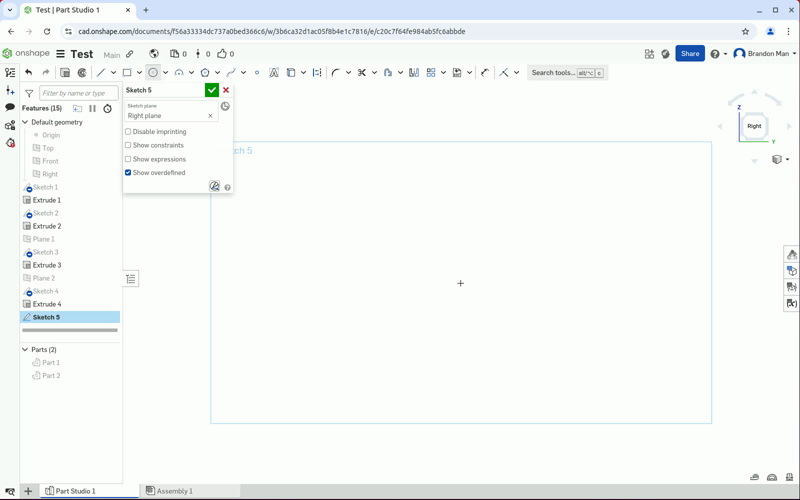
mouse_move(472, 282)
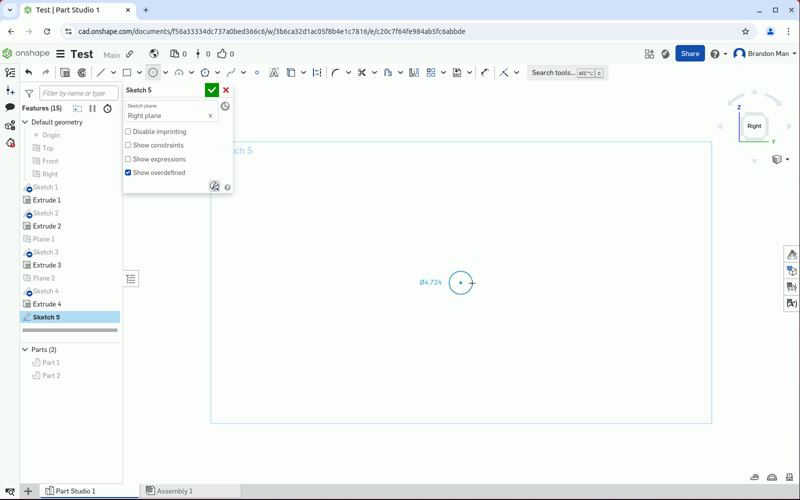
click(472, 282)
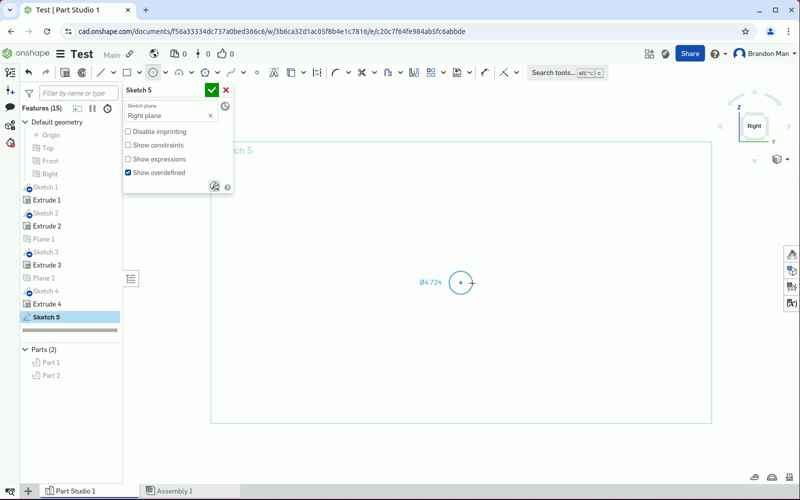
key(esc)
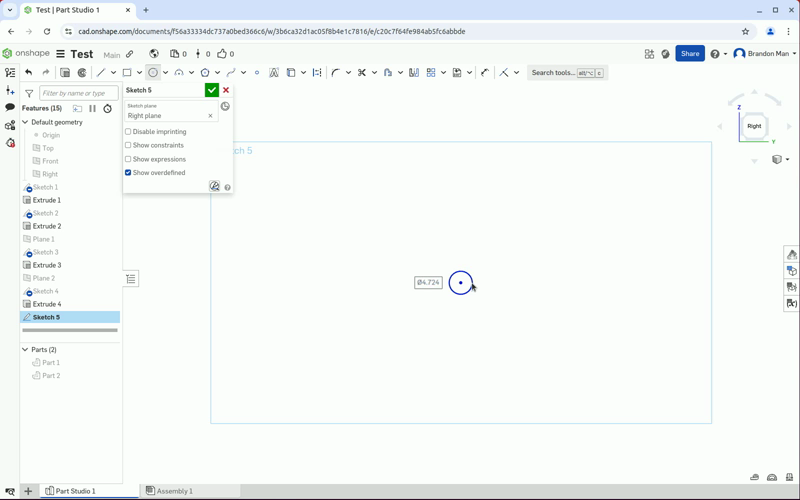
mouse_move(464, 283)
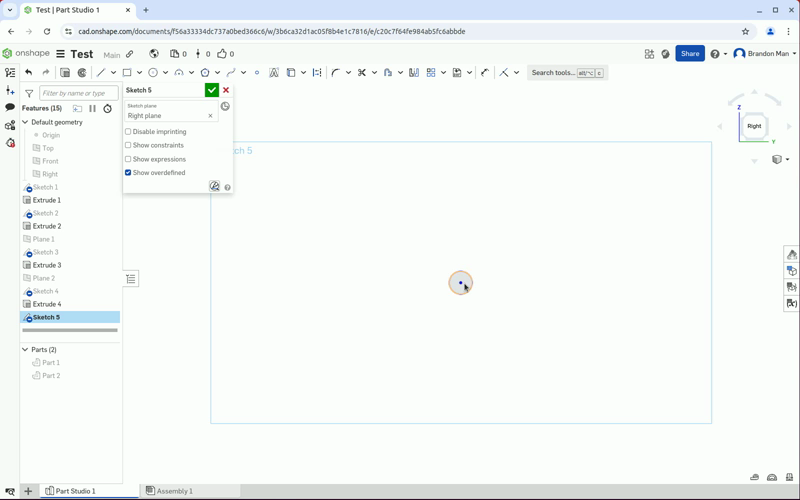
scroll(6)
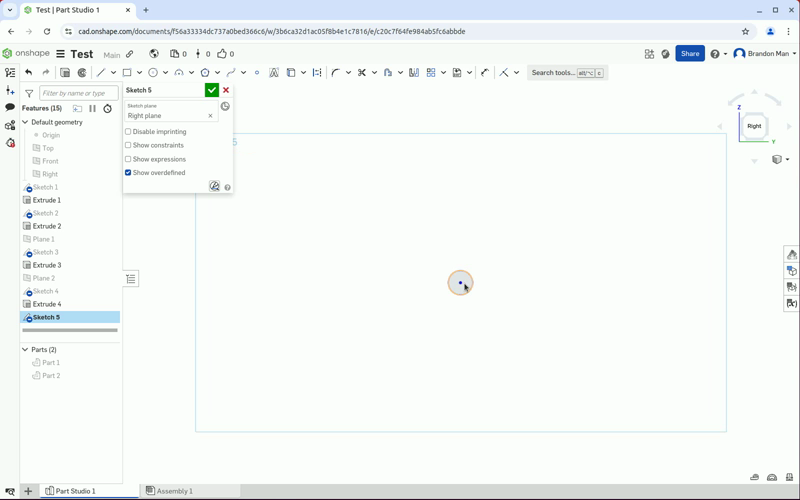
scroll(6)
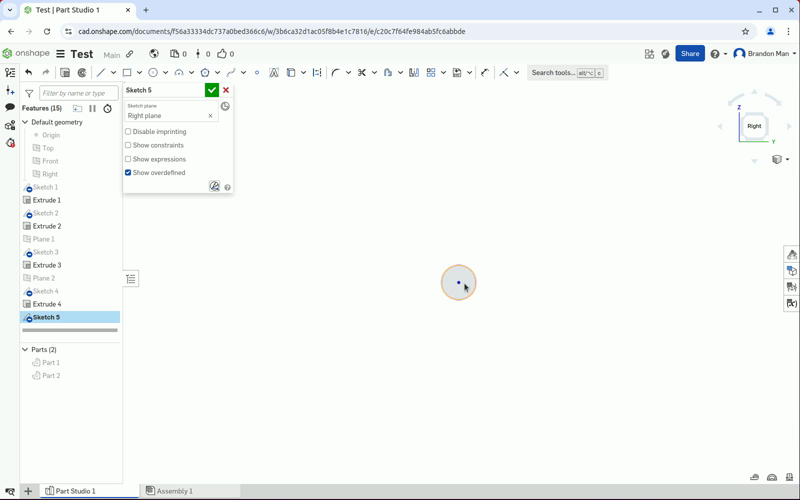
scroll(6)
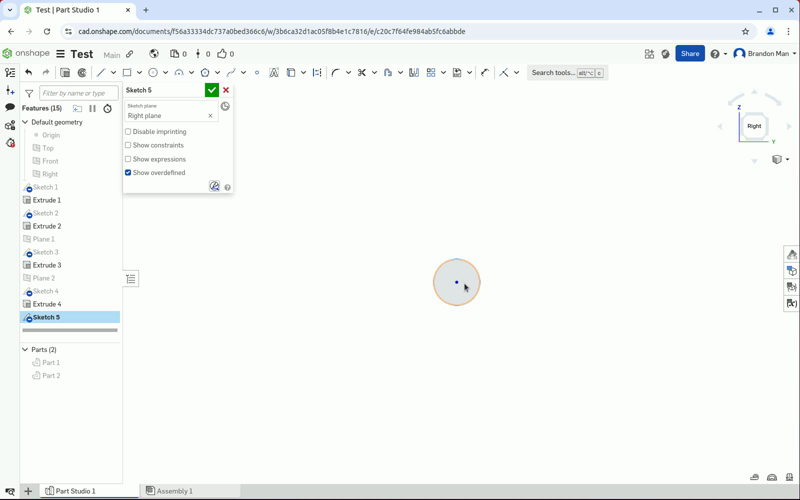
scroll(6)
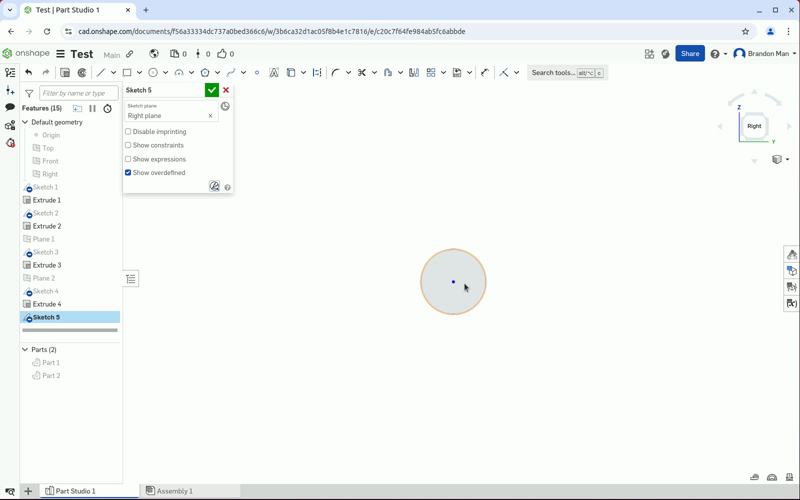
scroll(6)
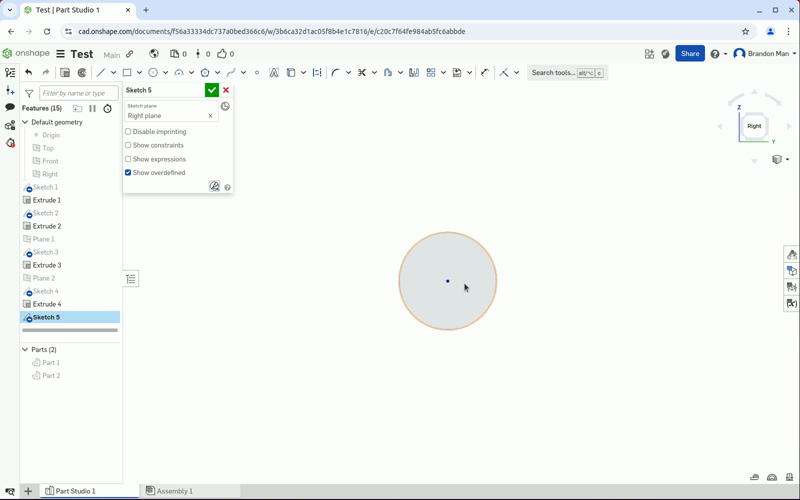
scroll(6)
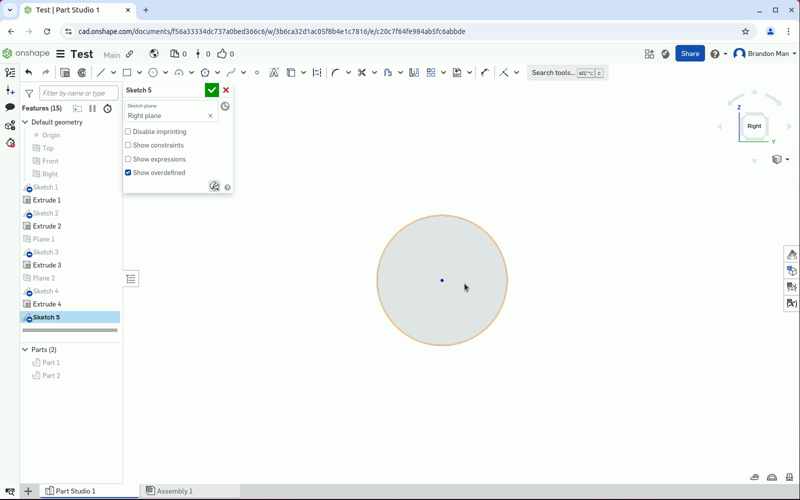
scroll(6)
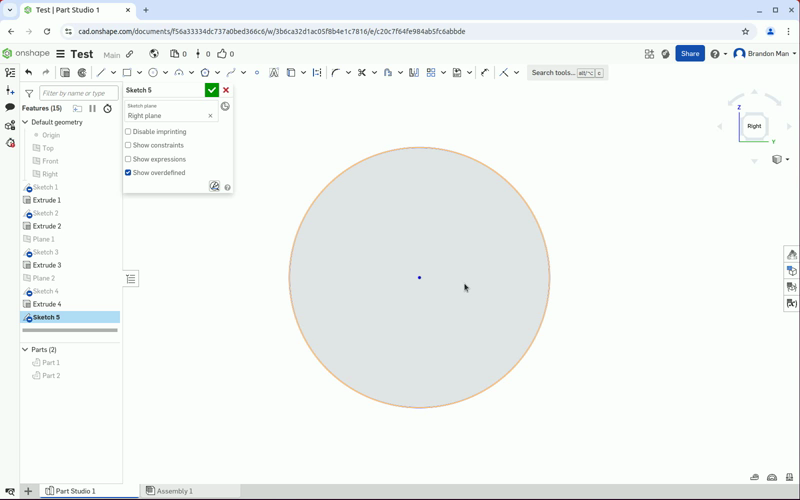
click(464, 283)
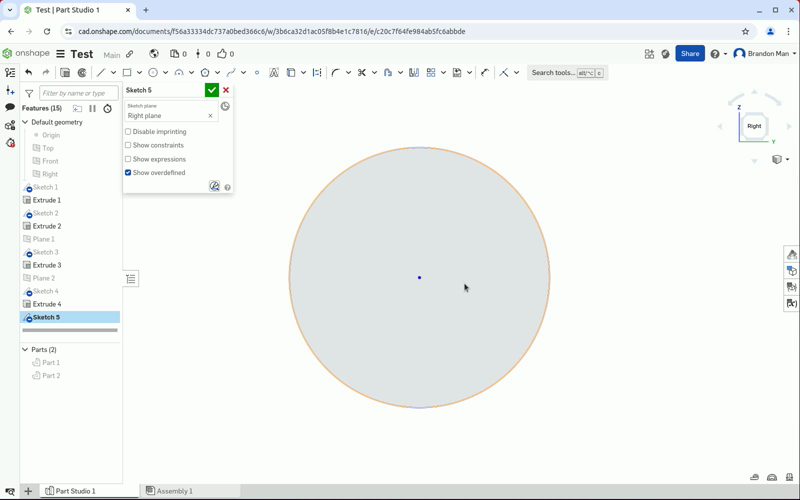
scroll(-6)
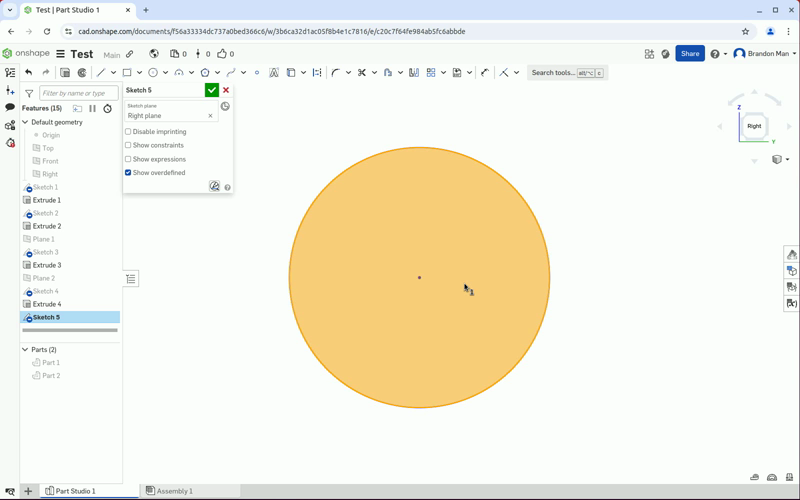
scroll(-6)
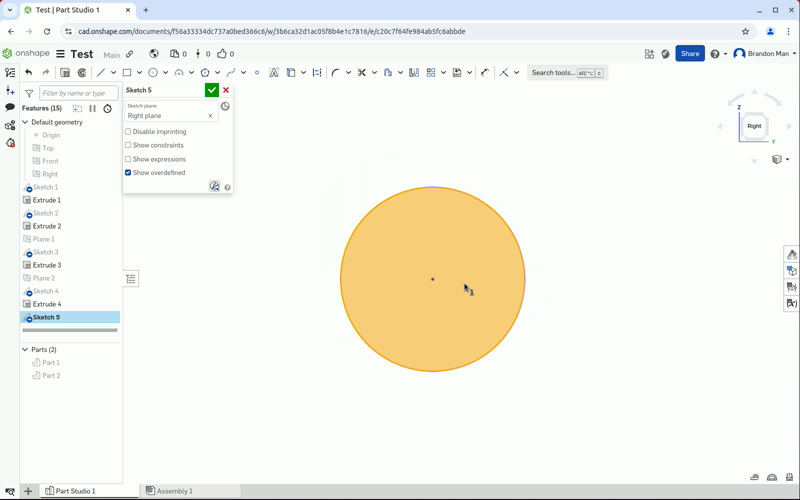
scroll(-6)
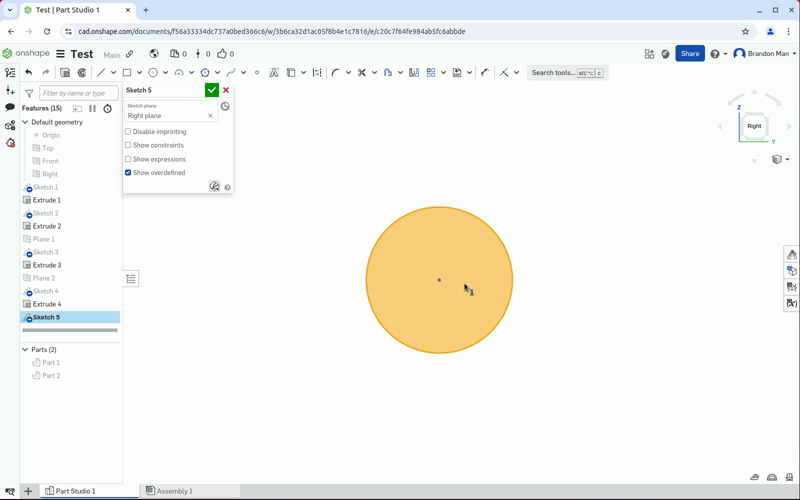
scroll(-6)
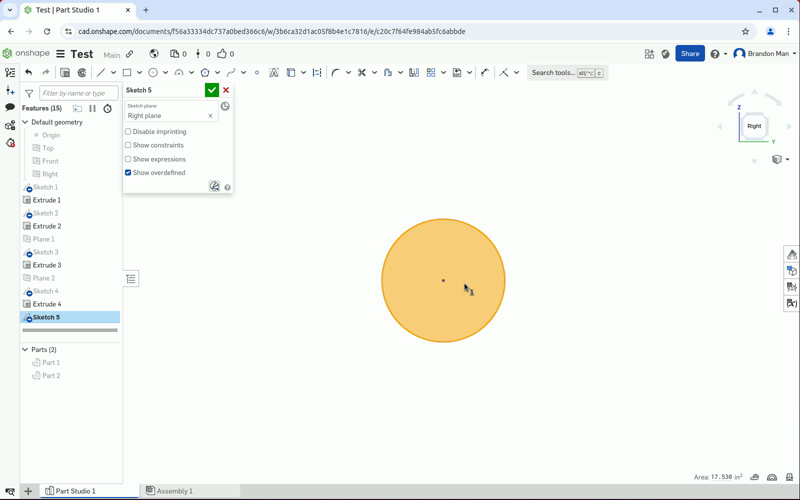
scroll(-6)
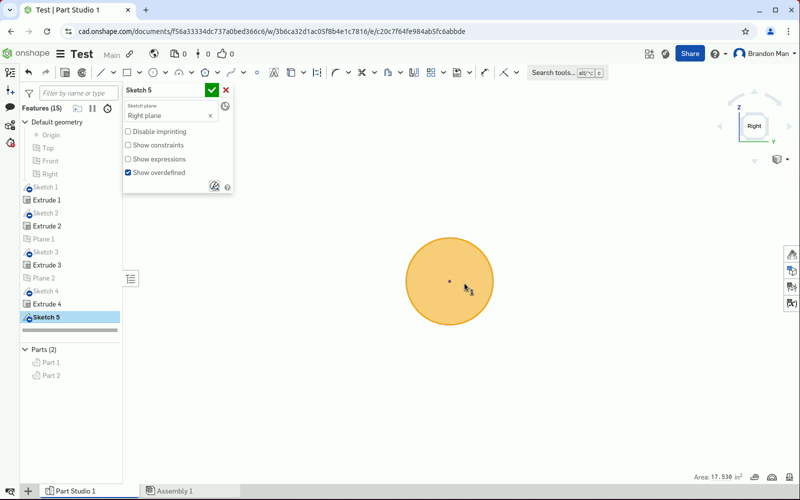
scroll(-6)
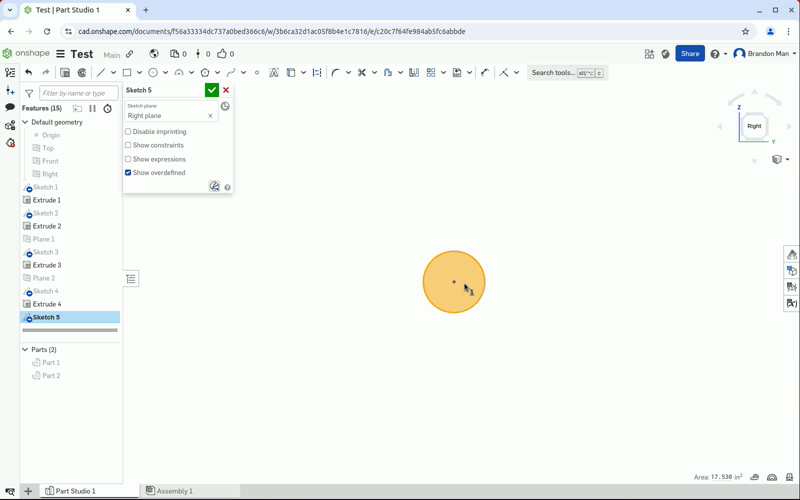
scroll(-6)
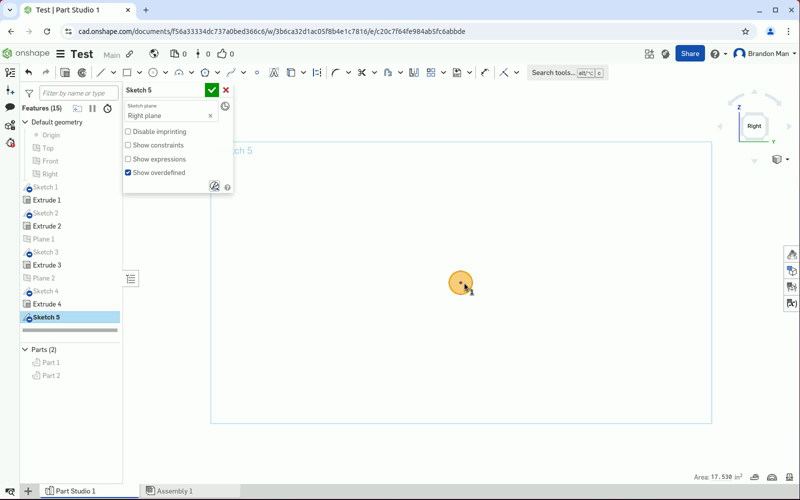
mouse_move(73, 352)
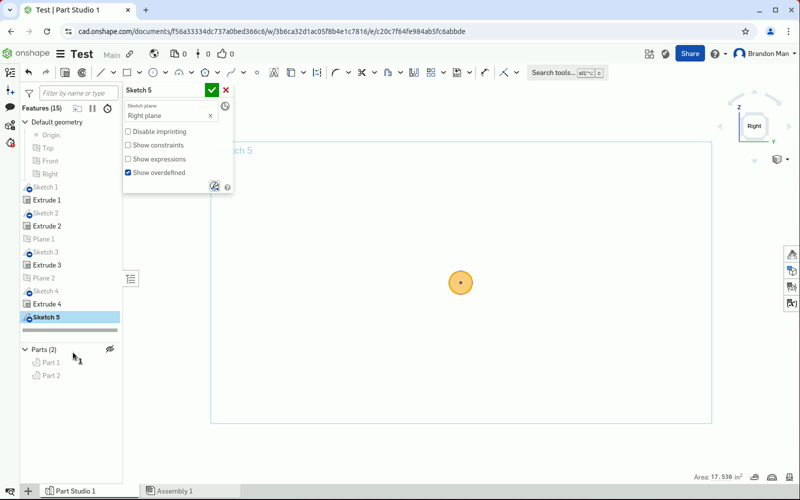
key(shift+y)
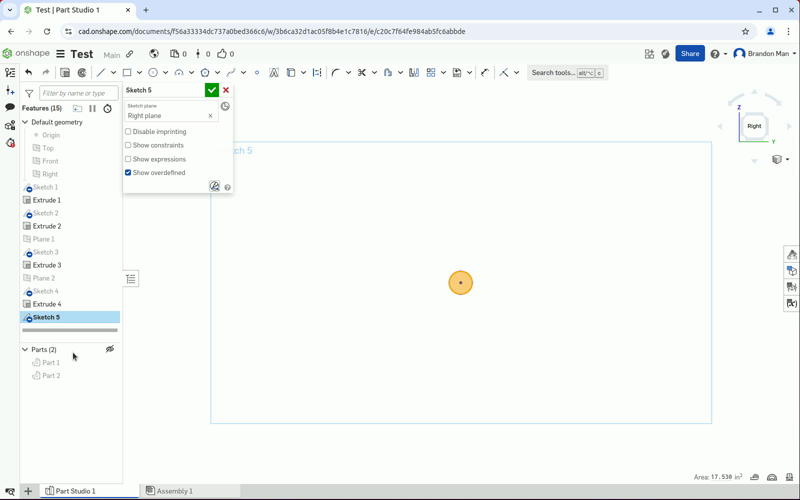
key(shift+e)
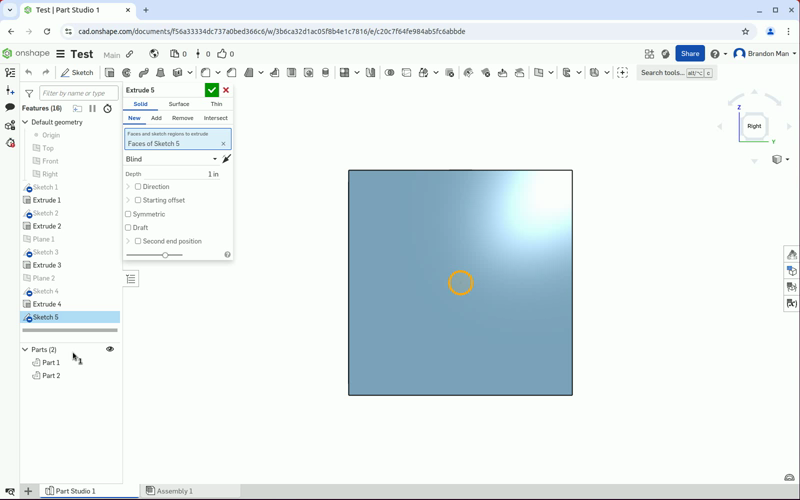
mouse_move(143, 106)
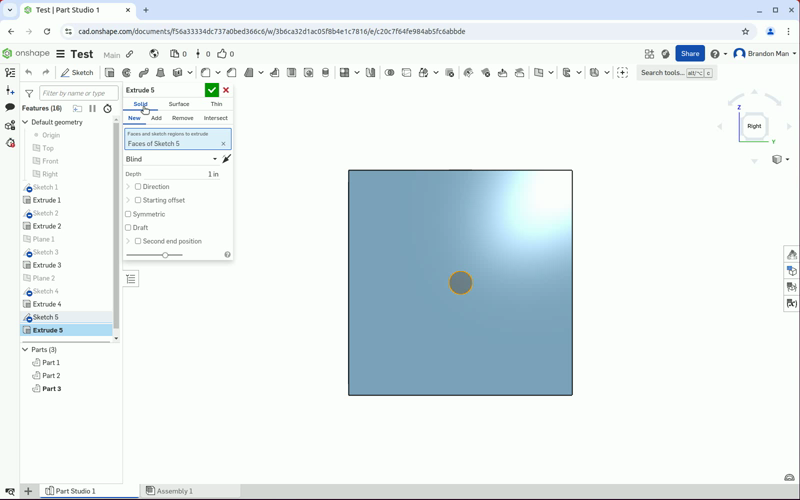
click(143, 106)
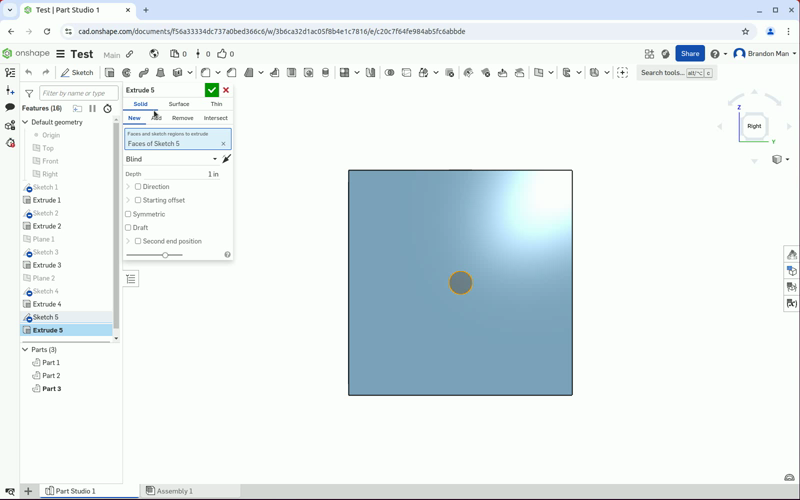
mouse_move(186, 120)
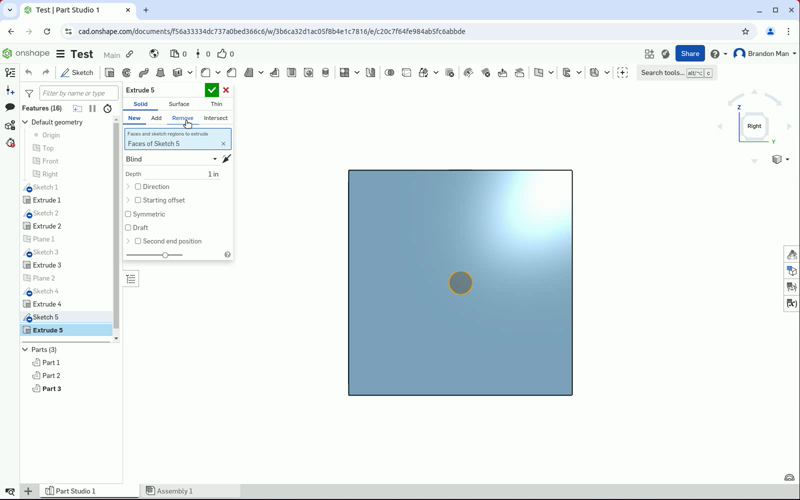
click(186, 120)
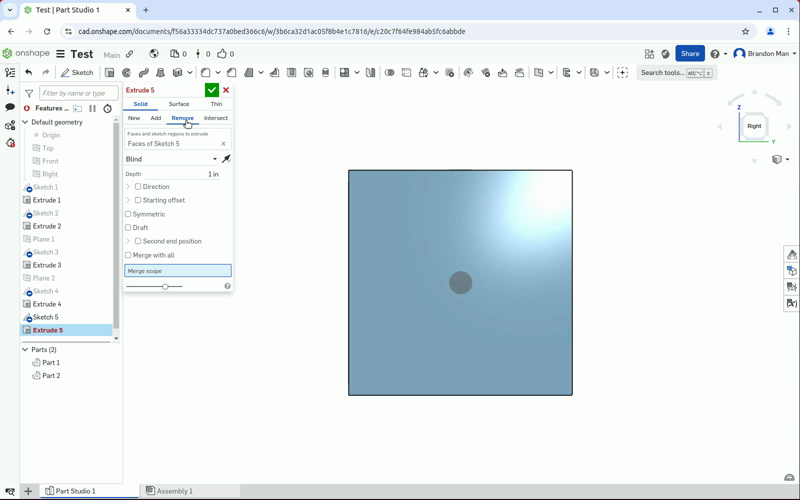
key(tab, 4)
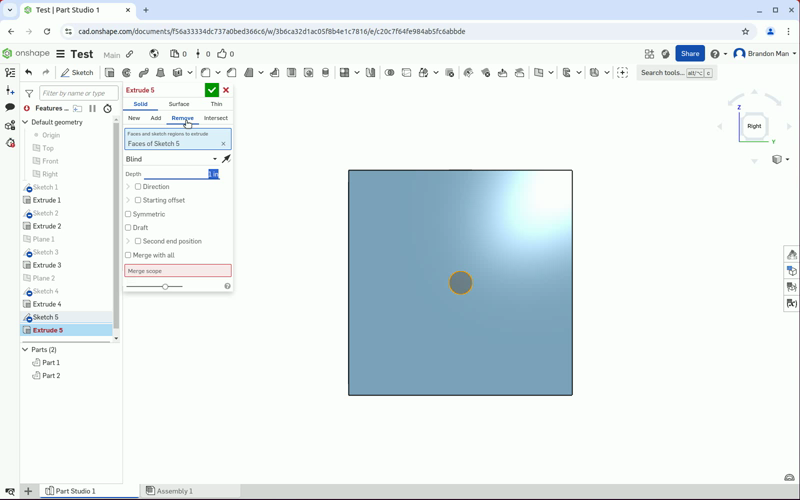
text(30.811)
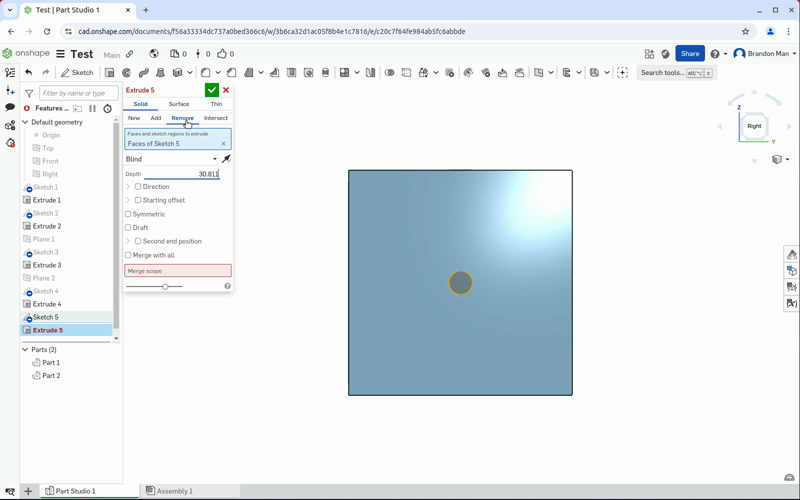
key(tab, 3)
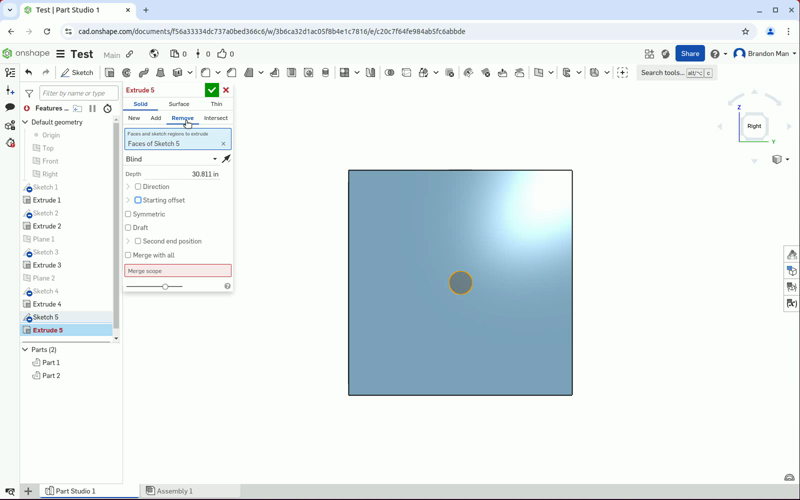
key(tab, 2)
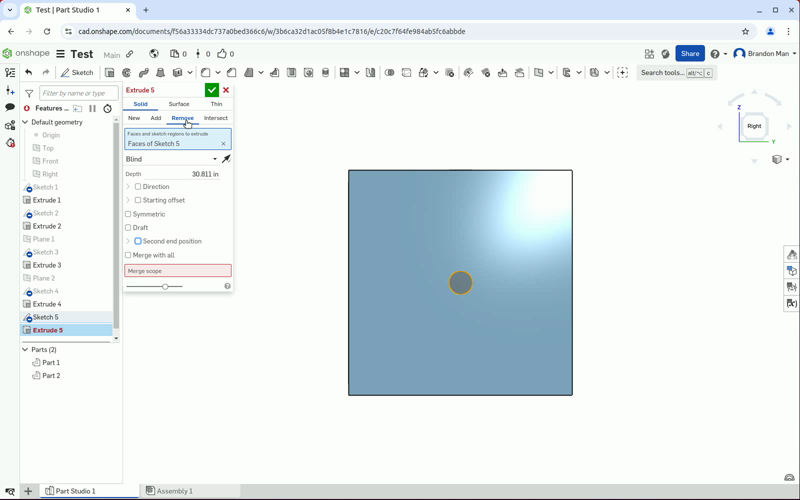
key(space)
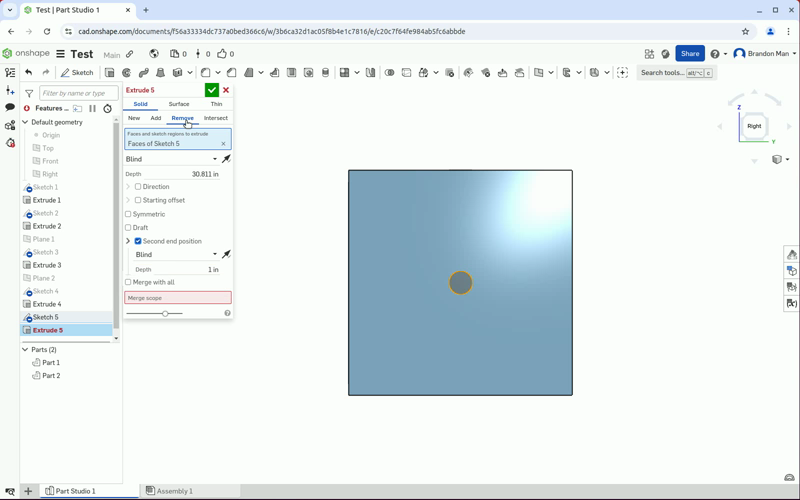
key(tab, 3)
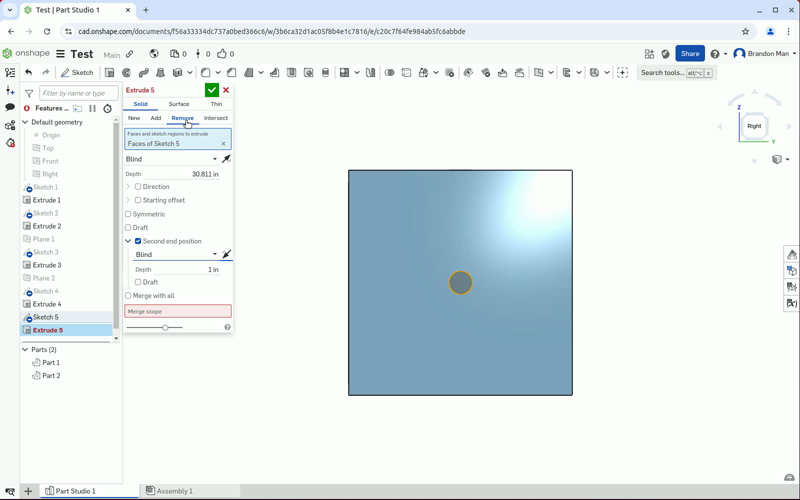
text(23.108)
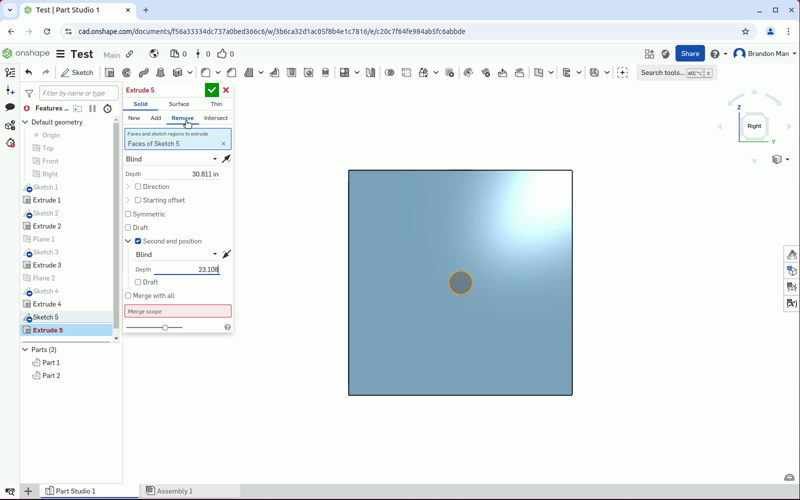
key(tab, 2)
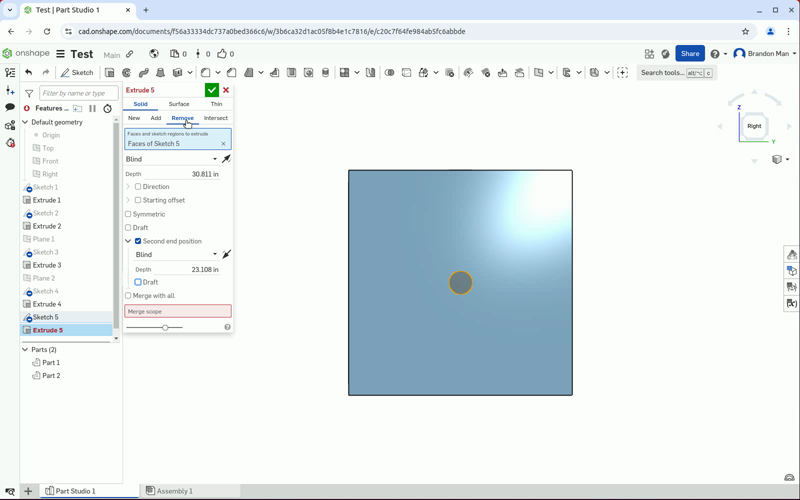
key(space)
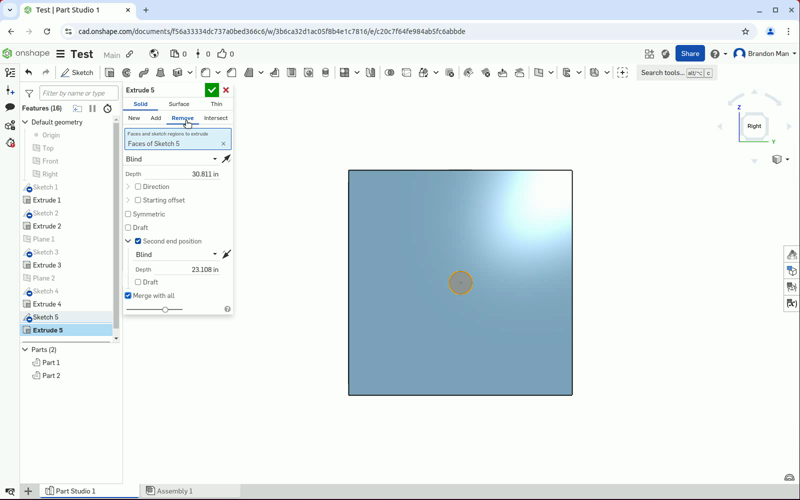
key(enter)
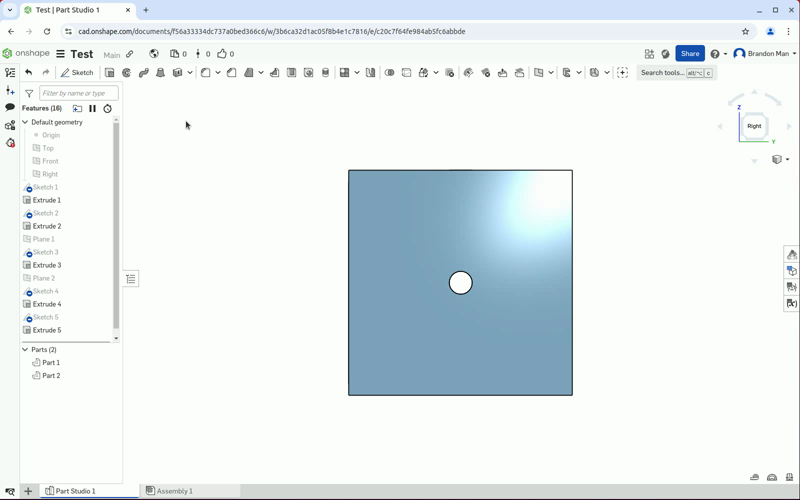
key(shift+h)
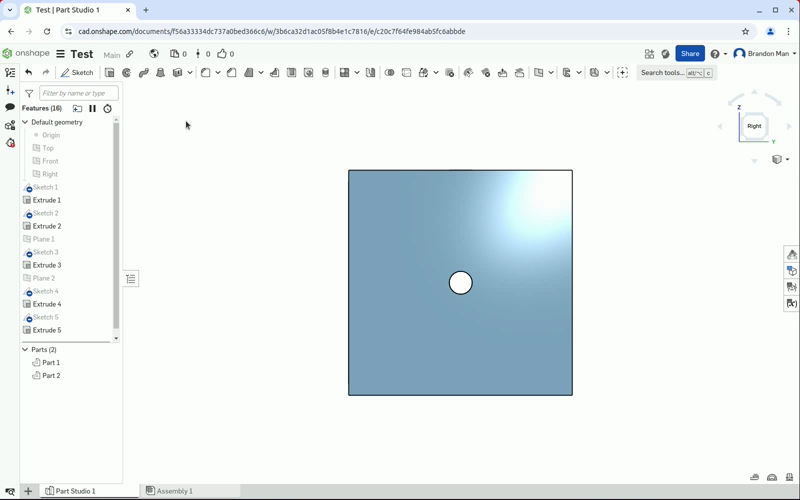
key(shift+h)
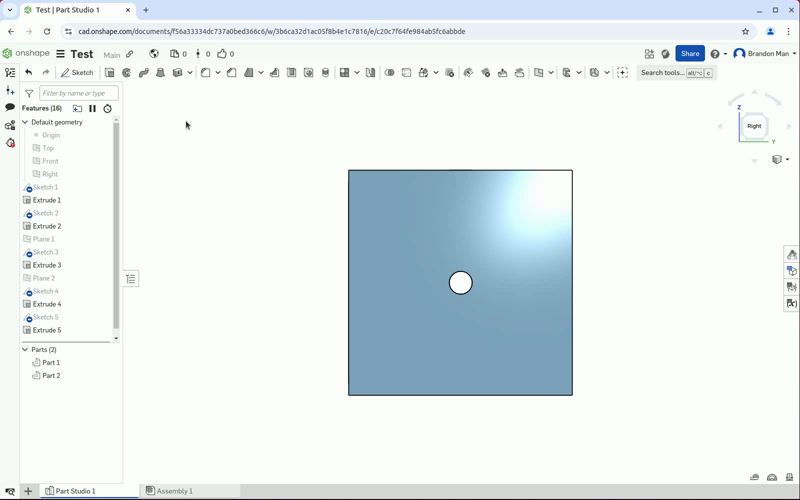
key(shift+7)
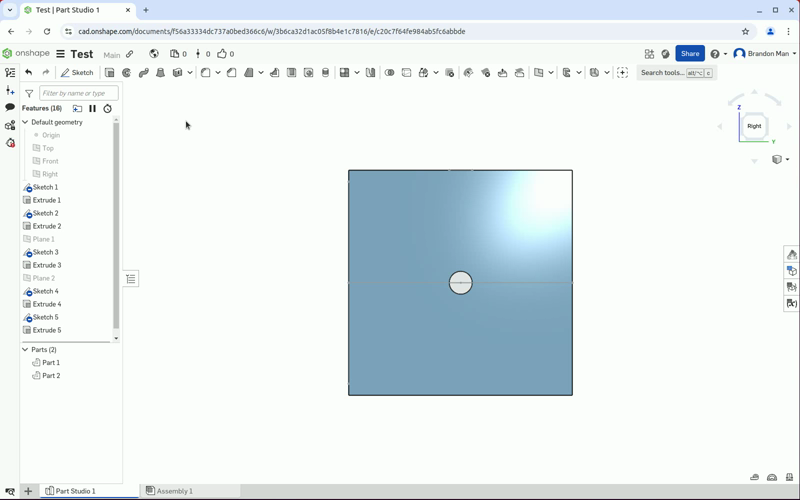
key(right, 2)
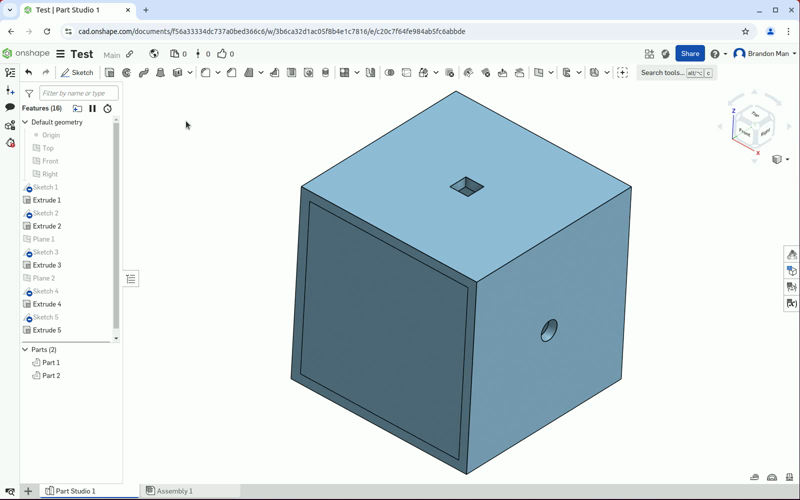
key(down, 2)
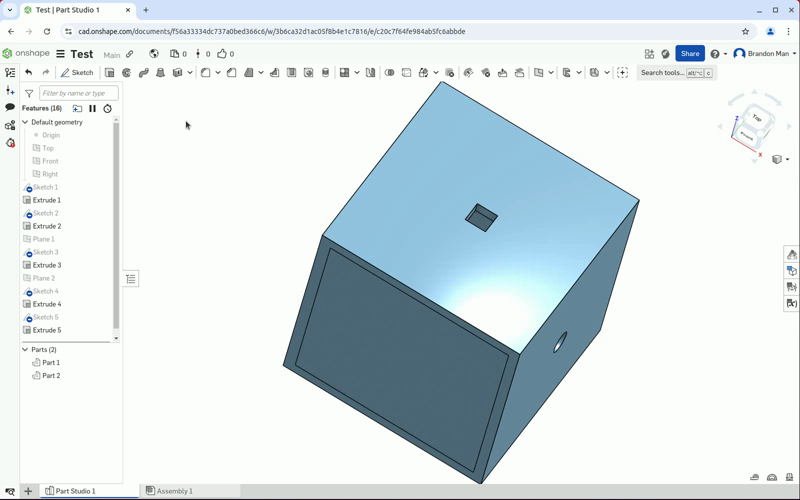
key(up, 2)
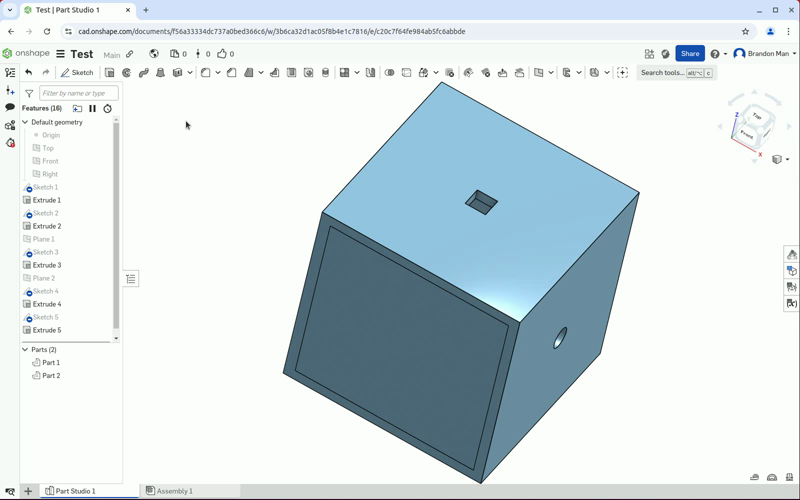
key(left, 2)
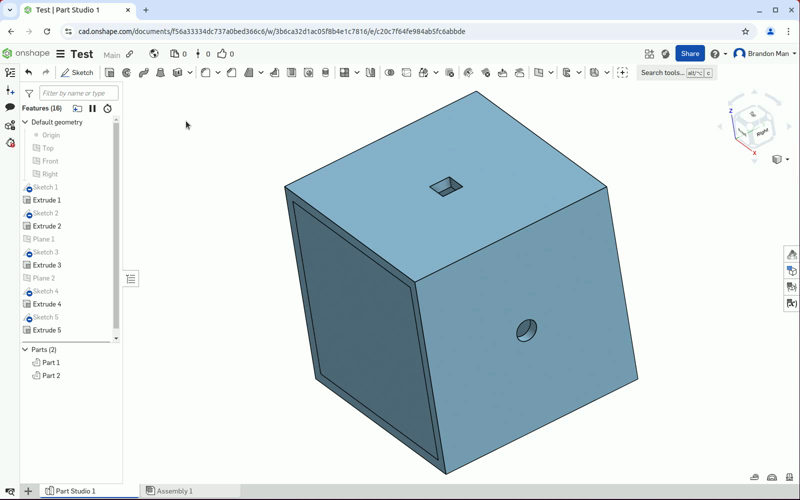
mouse_move(69, 189)
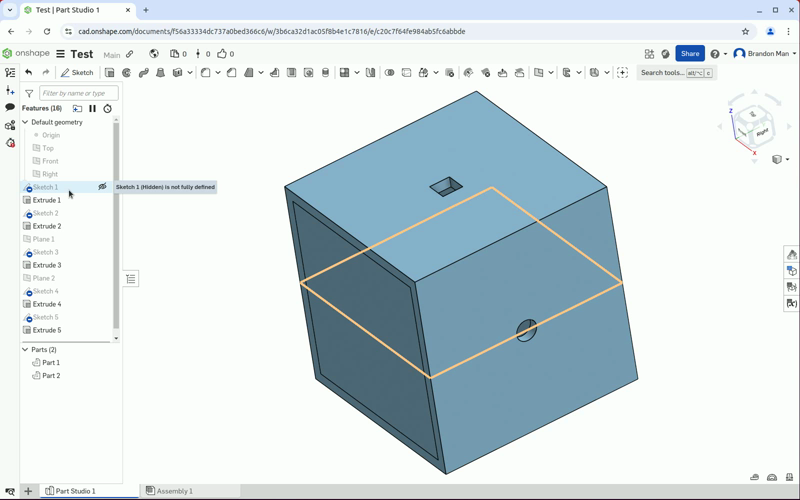
click(69, 189)